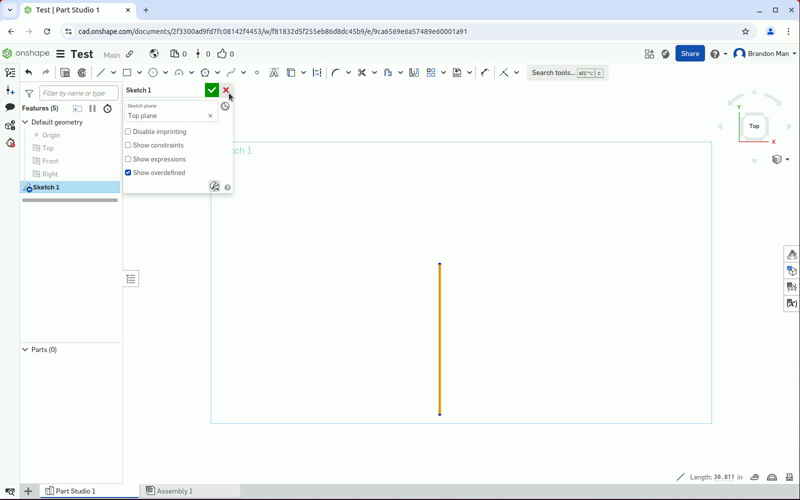
key(shift+h)
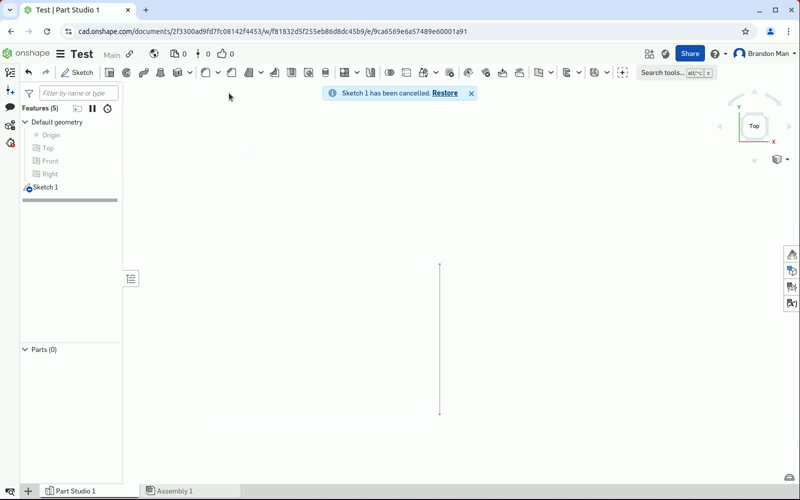
key(shift+s)
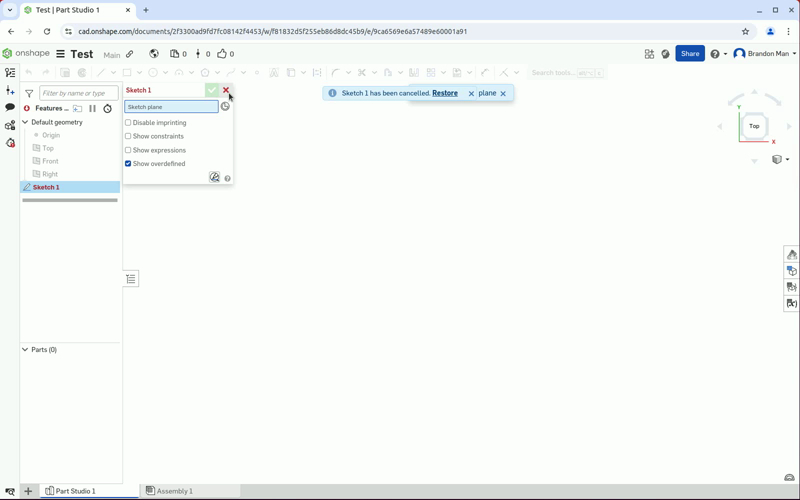
mouse_move(73, 150)
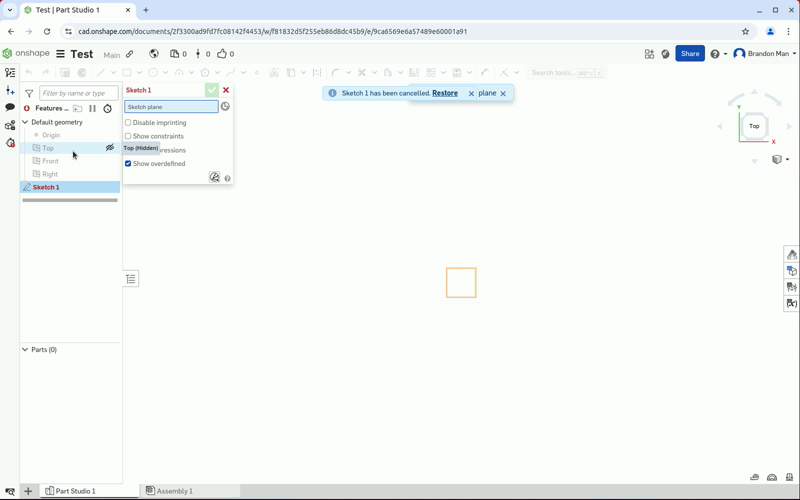
click(73, 150)
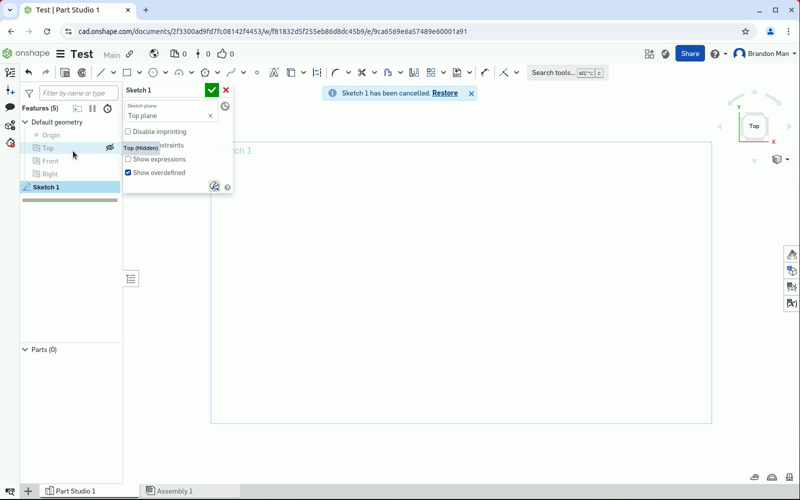
mouse_move(73, 352)
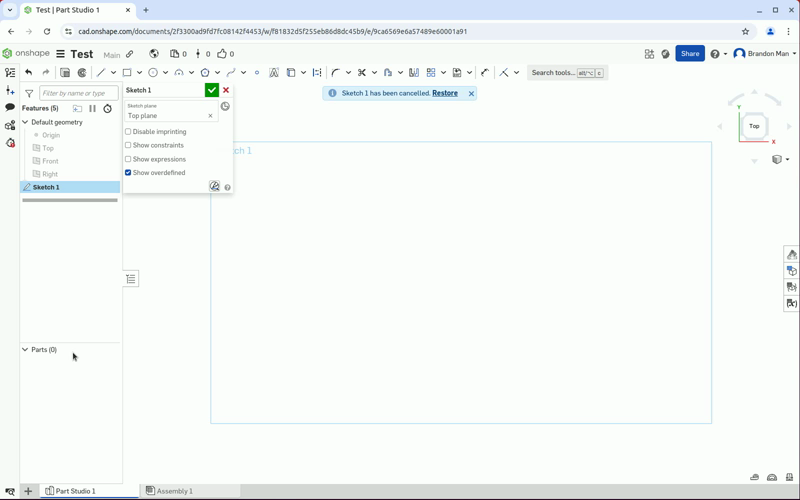
key(y)
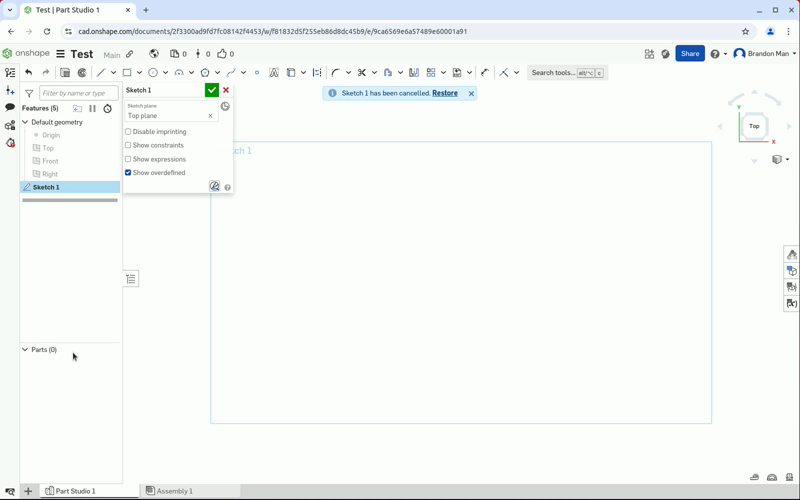
key(c)
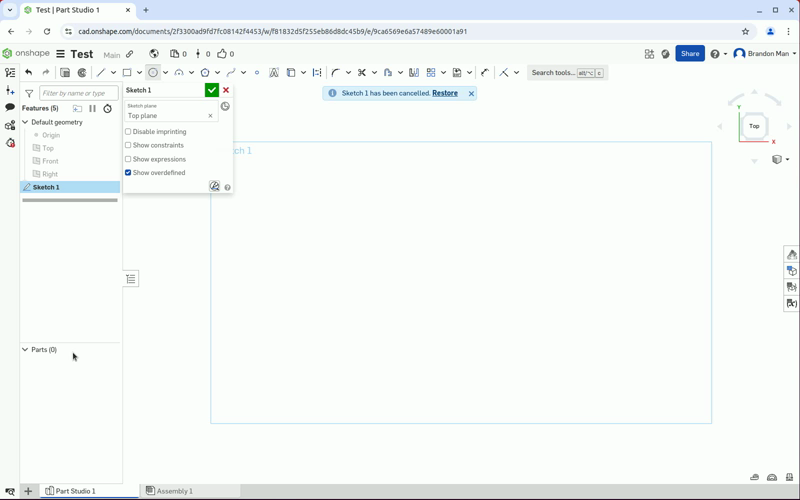
key_down(shift)
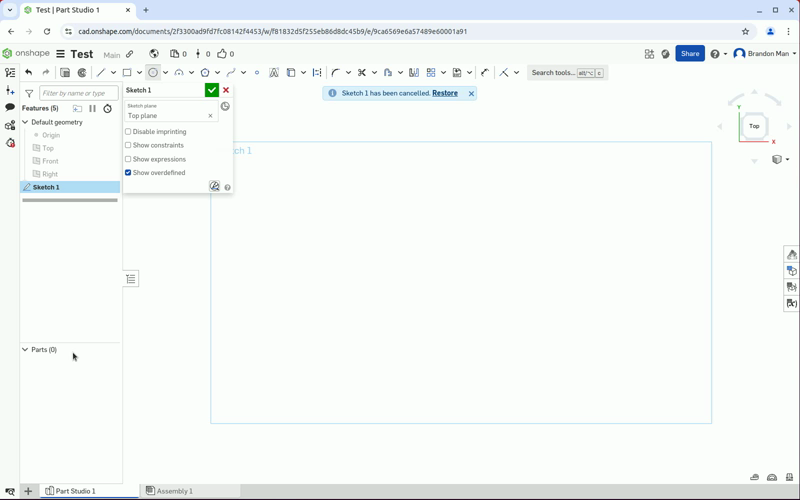
mouse_move(461, 282)
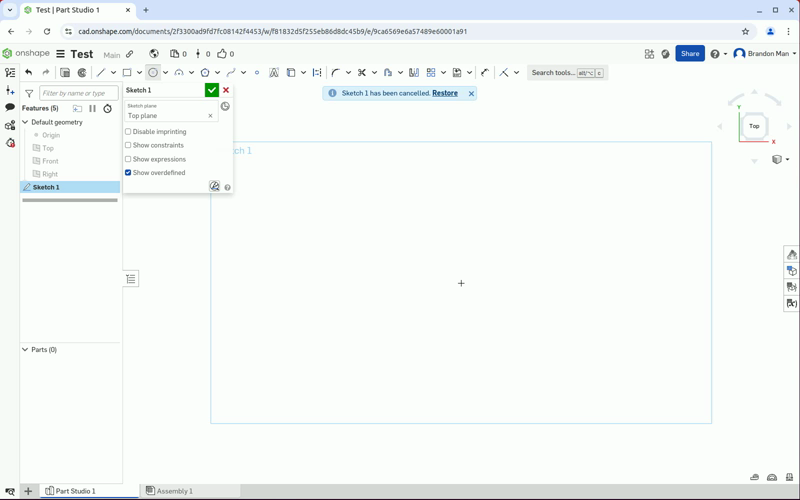
click(461, 282)
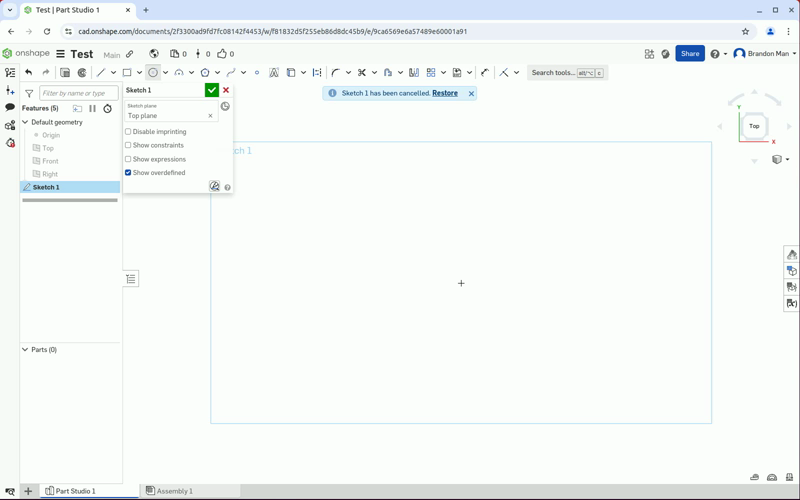
key_up(shift)
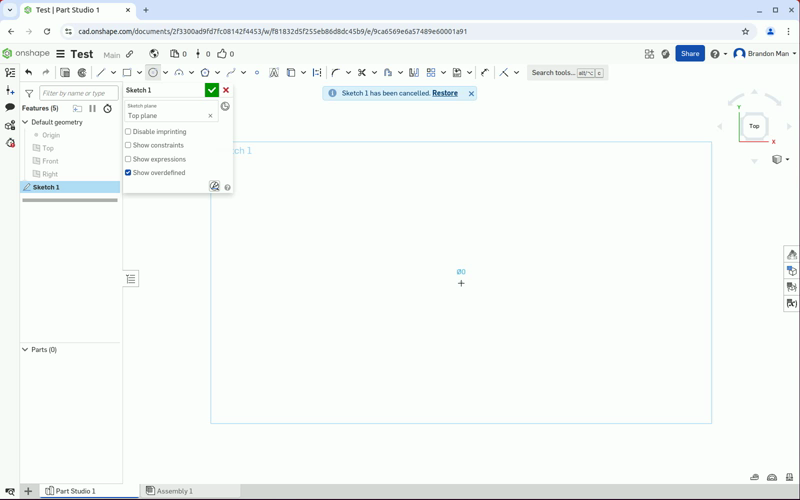
mouse_move(574, 282)
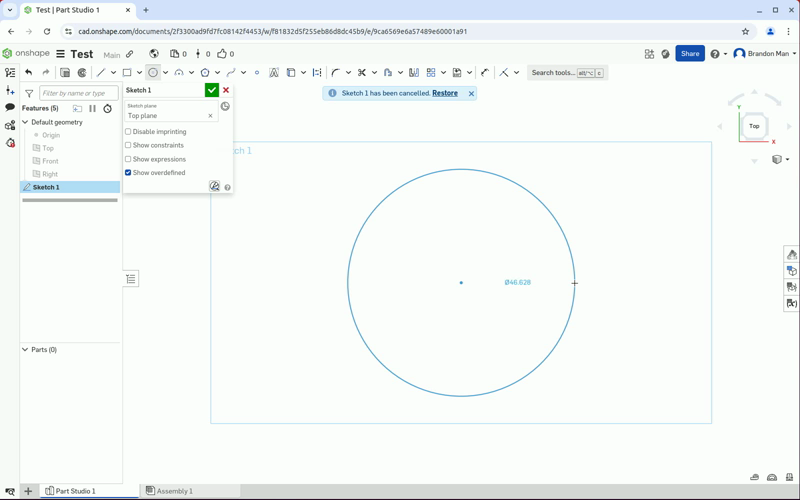
click(574, 282)
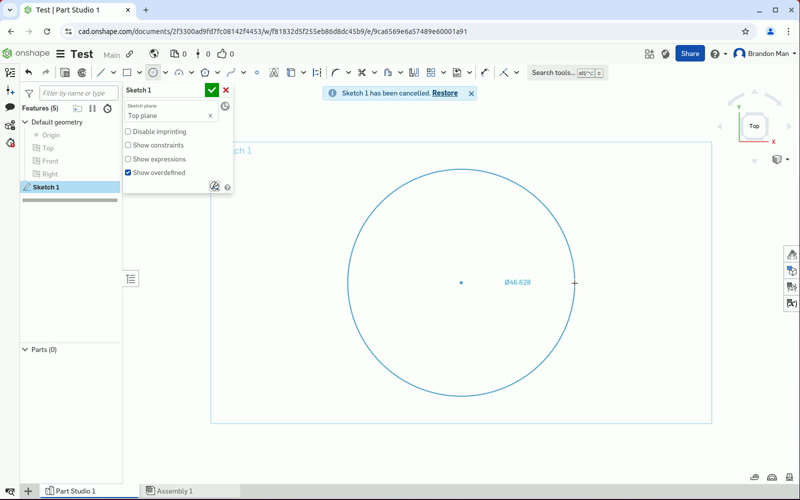
key(esc)
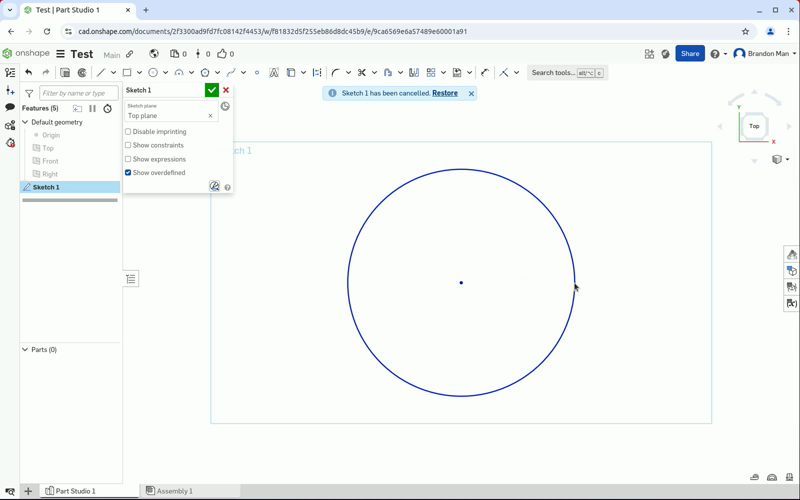
key(c)
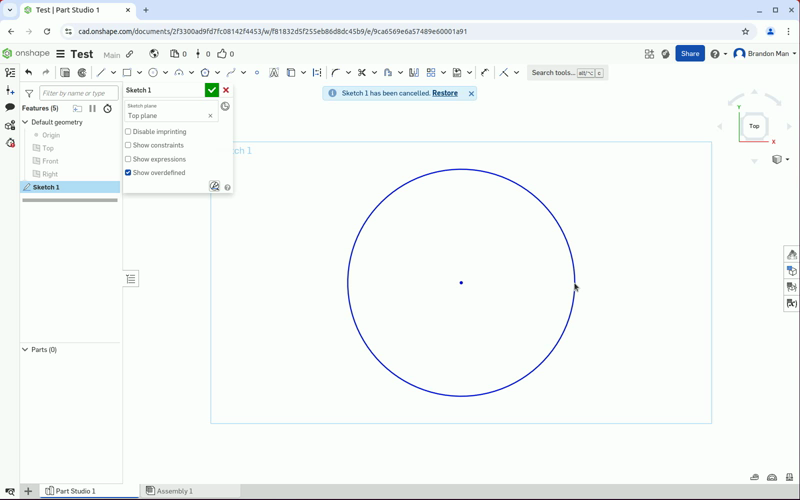
key_down(shift)
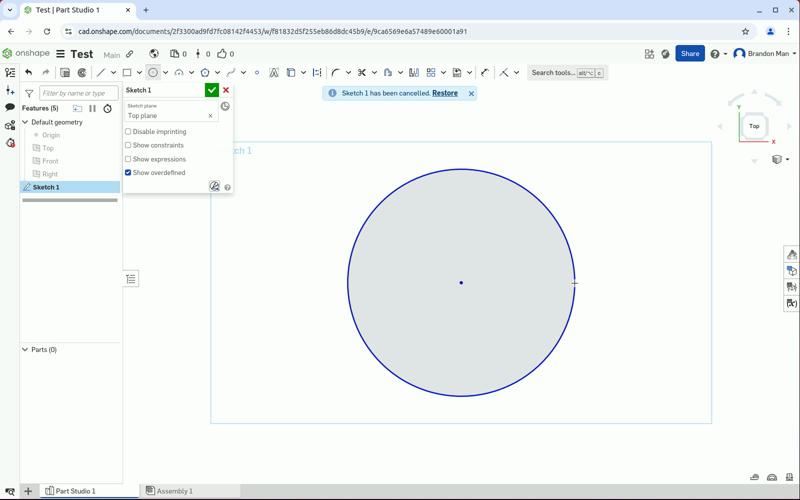
mouse_move(461, 282)
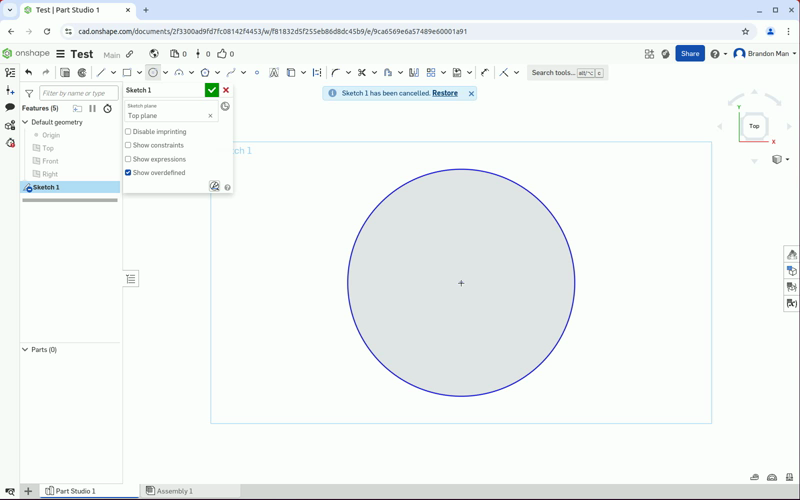
click(461, 282)
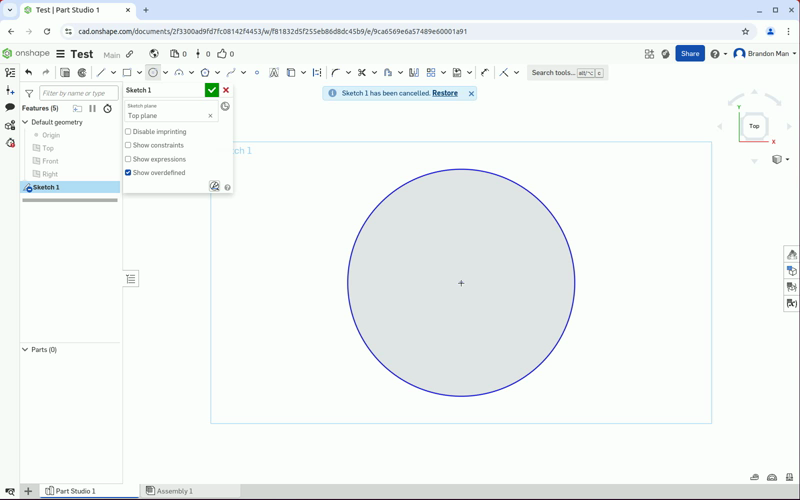
key_up(shift)
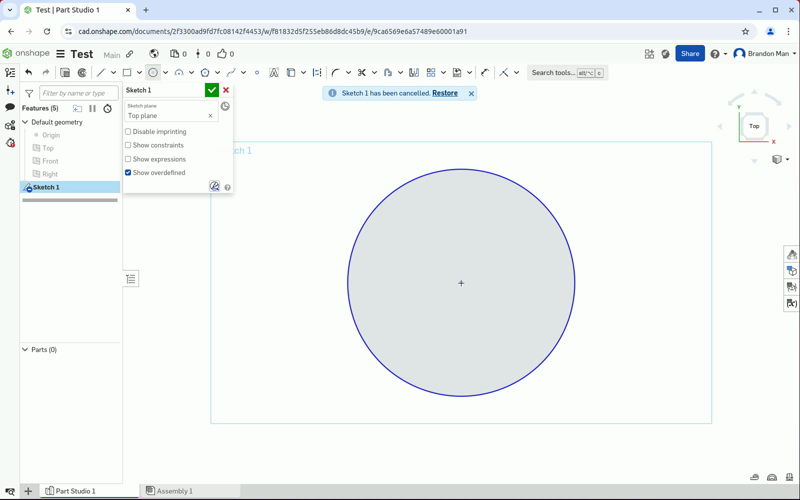
mouse_move(529, 282)
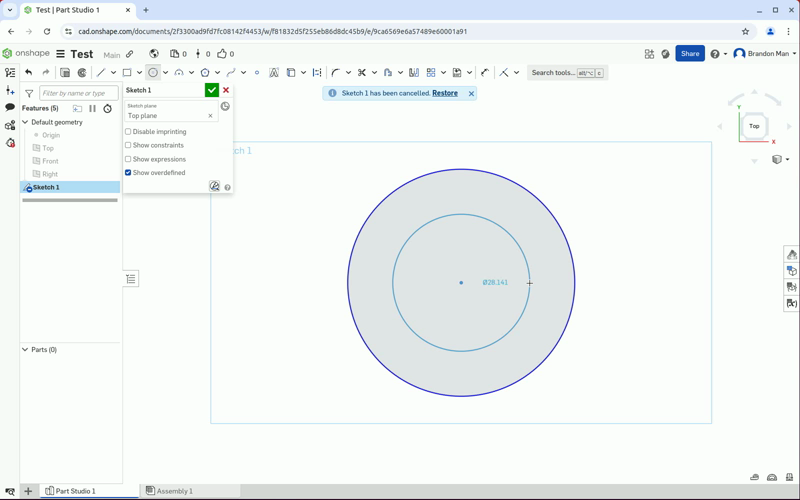
click(529, 282)
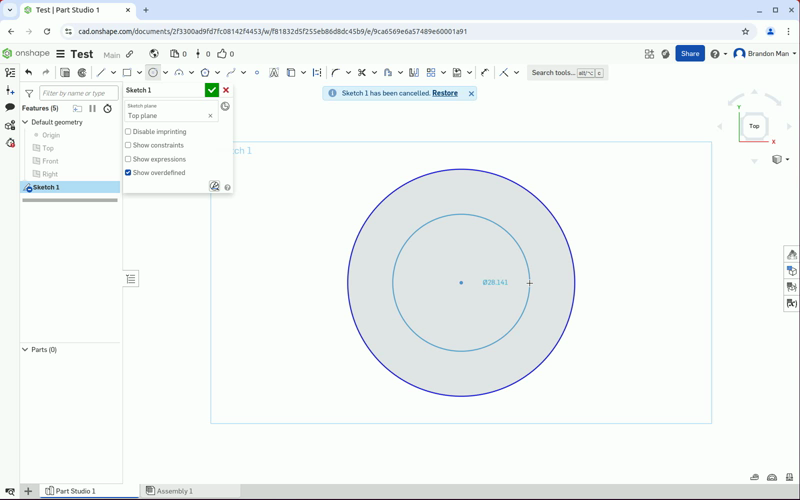
key(esc)
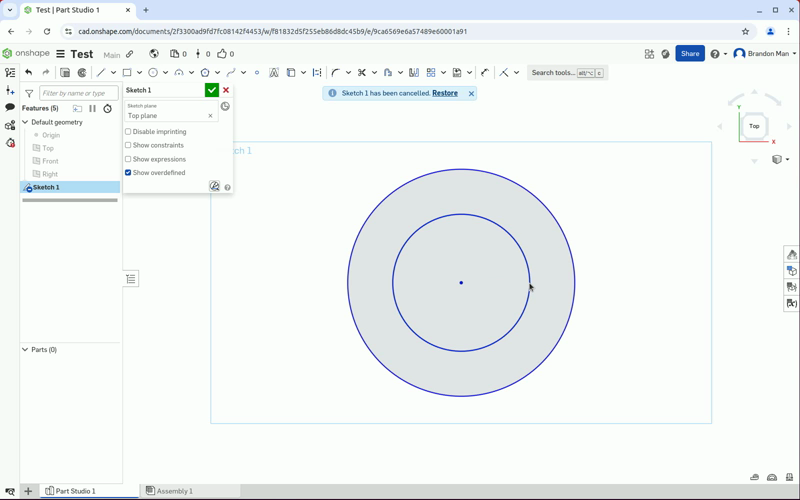
mouse_move(488, 371)
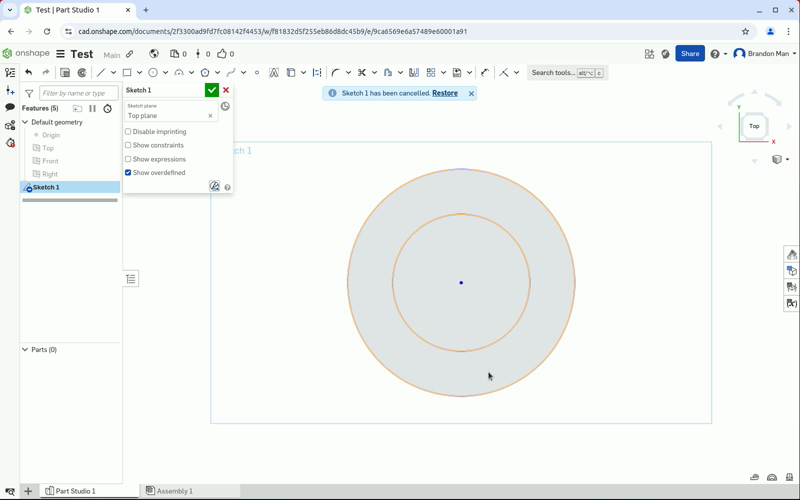
click(488, 371)
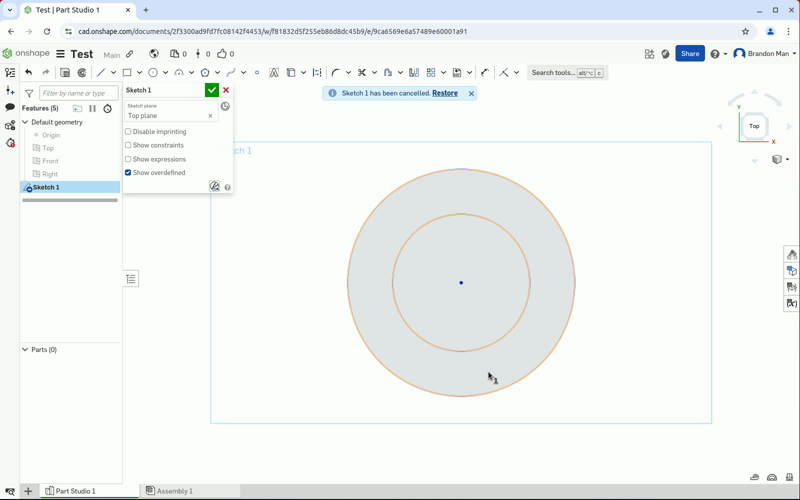
mouse_move(73, 352)
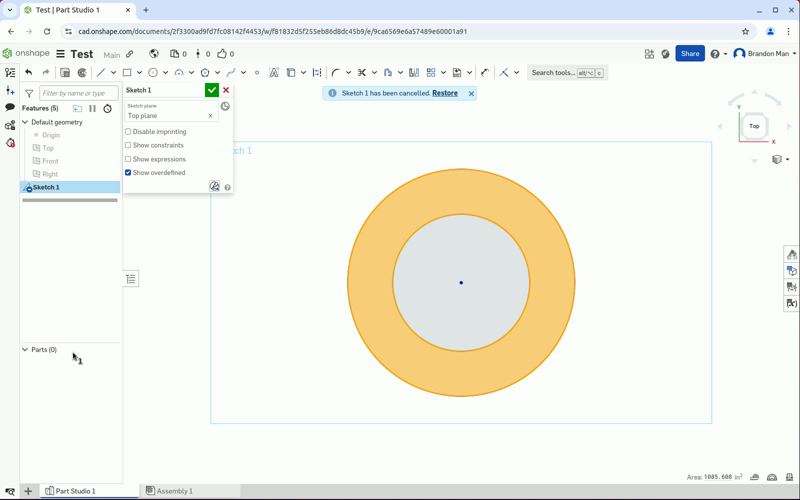
key(shift+y)
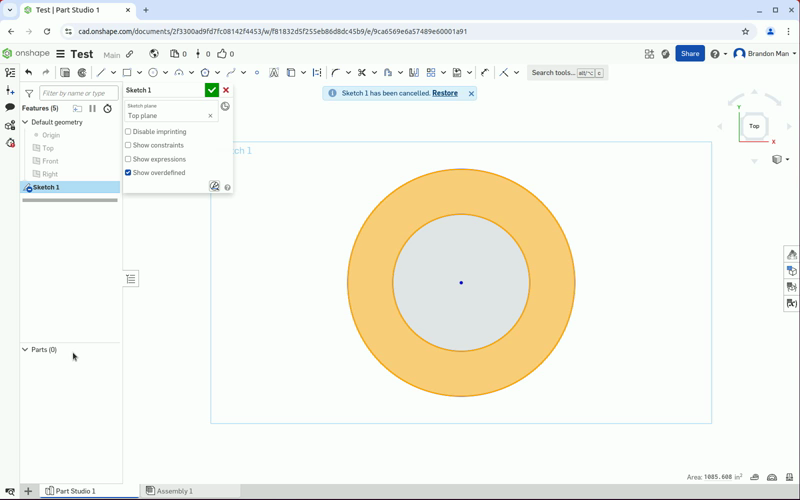
key(shift+e)
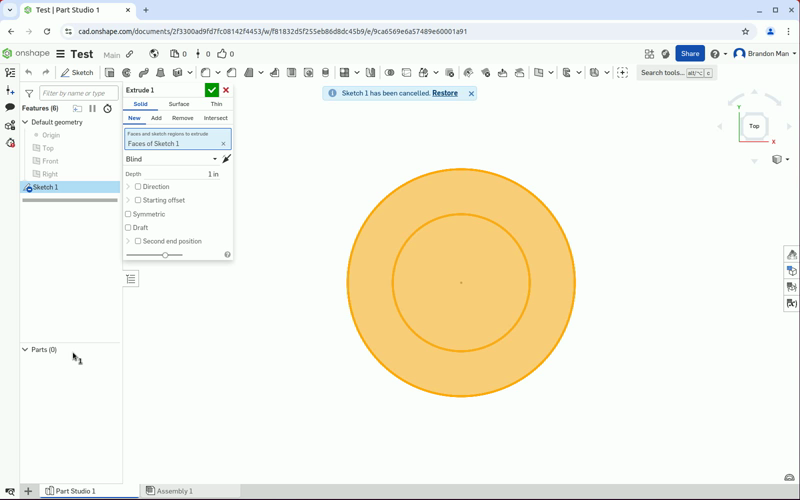
mouse_move(143, 106)
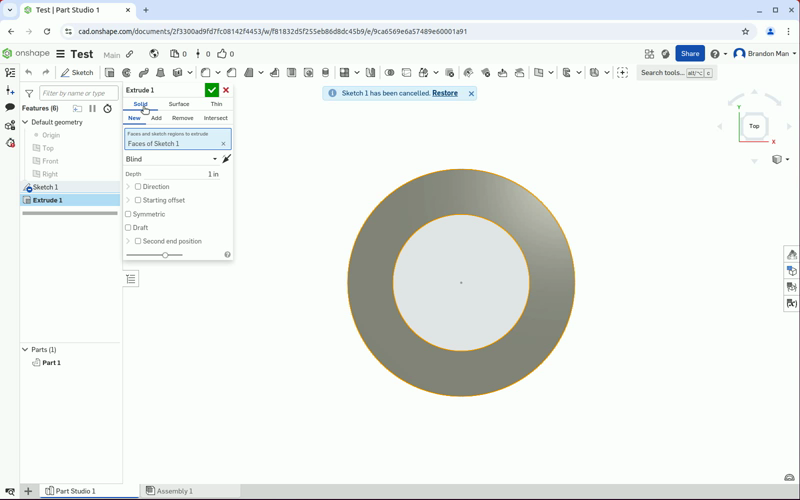
click(143, 106)
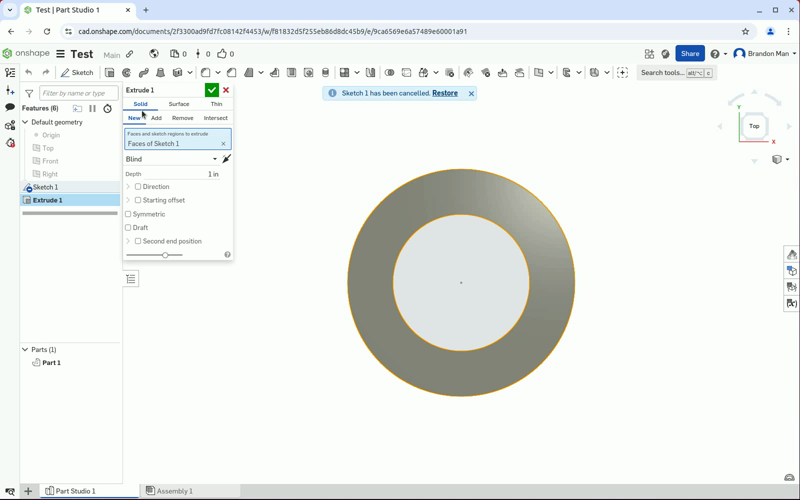
mouse_move(137, 120)
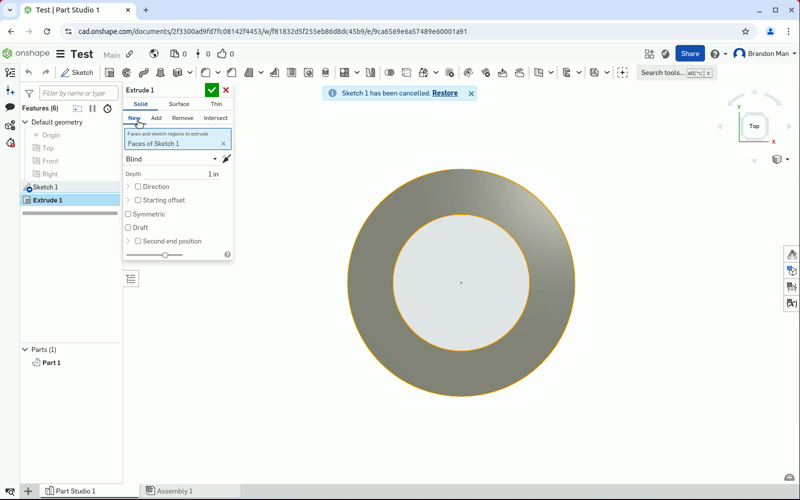
click(137, 120)
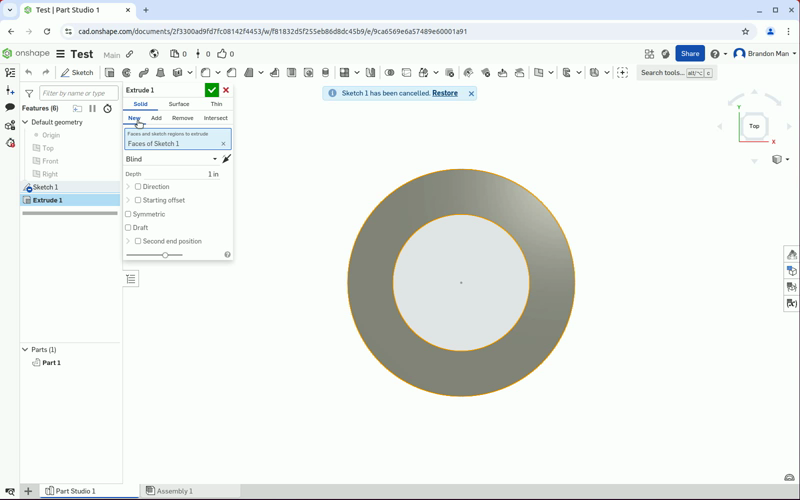
key(tab, 4)
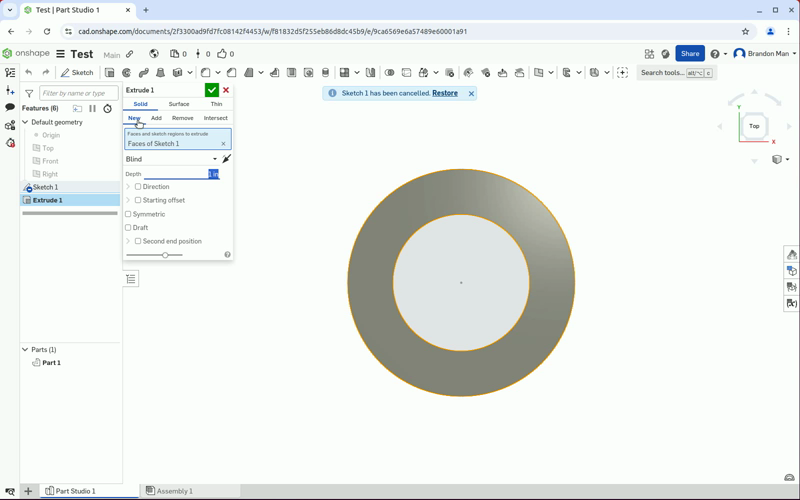
text(1.685)
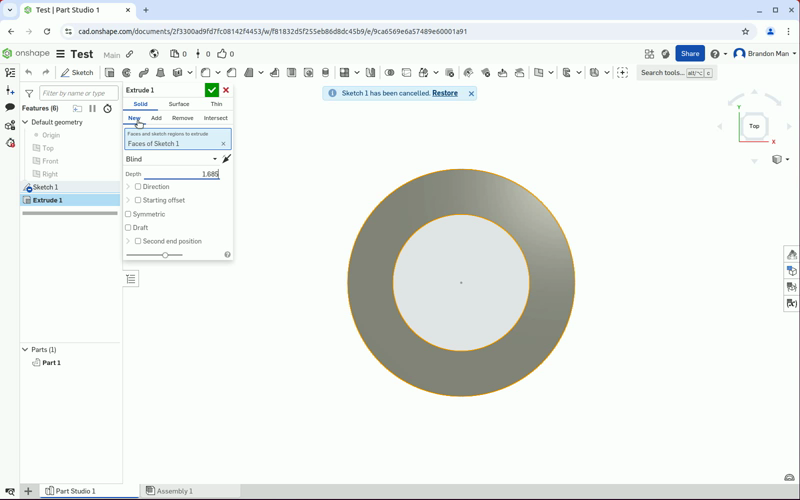
key(enter)
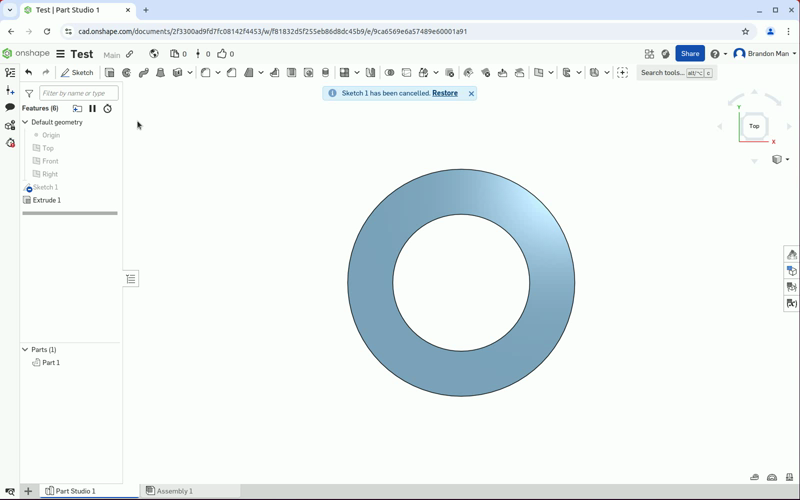
key(shift+h)
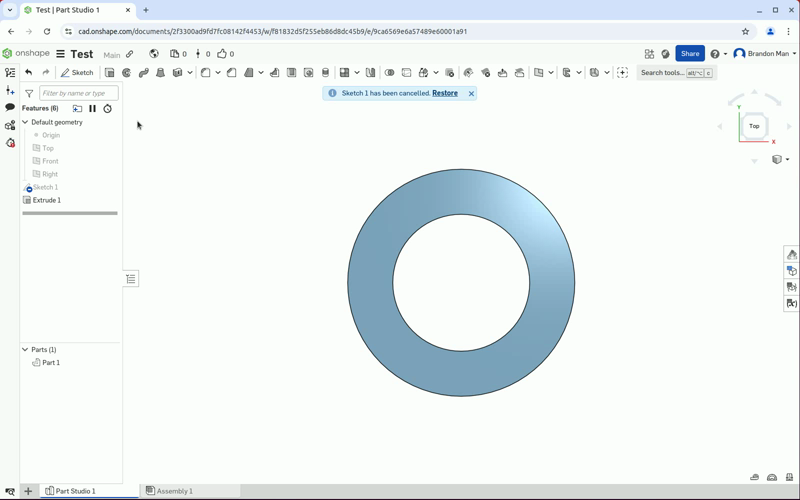
key(shift+h)
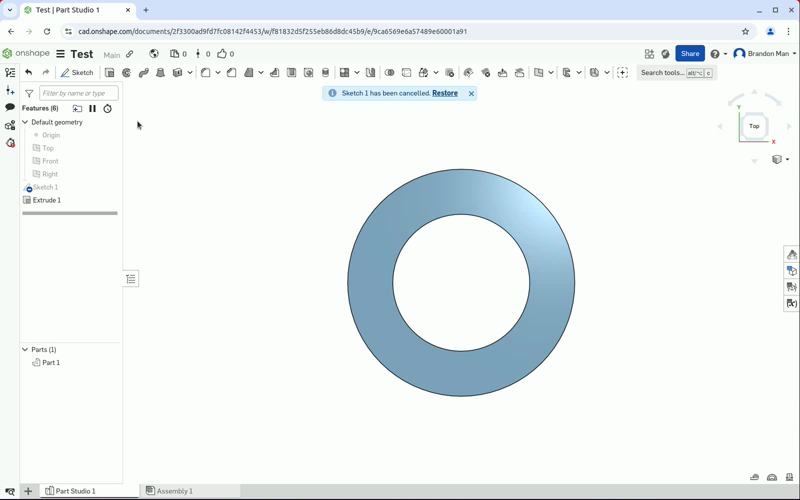
mouse_move(73, 189)
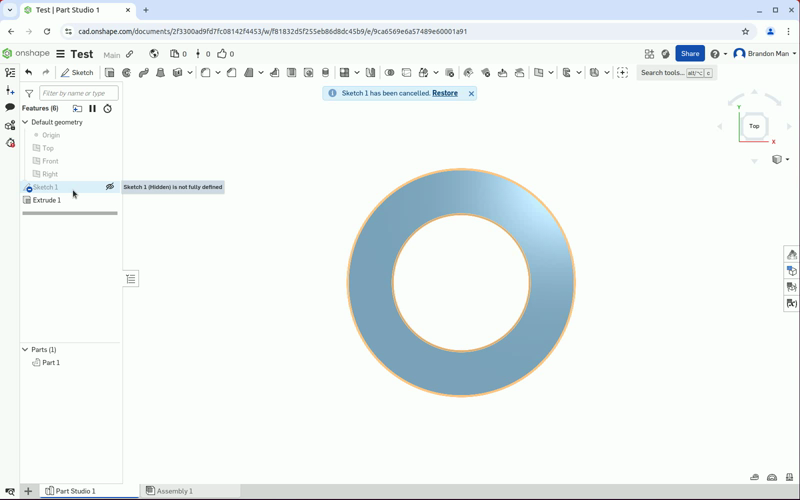
click(73, 189)
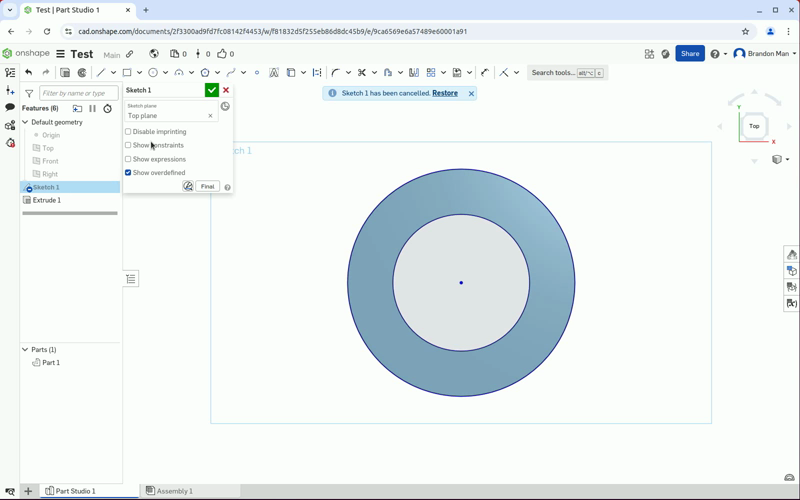
mouse_move(229, 92)
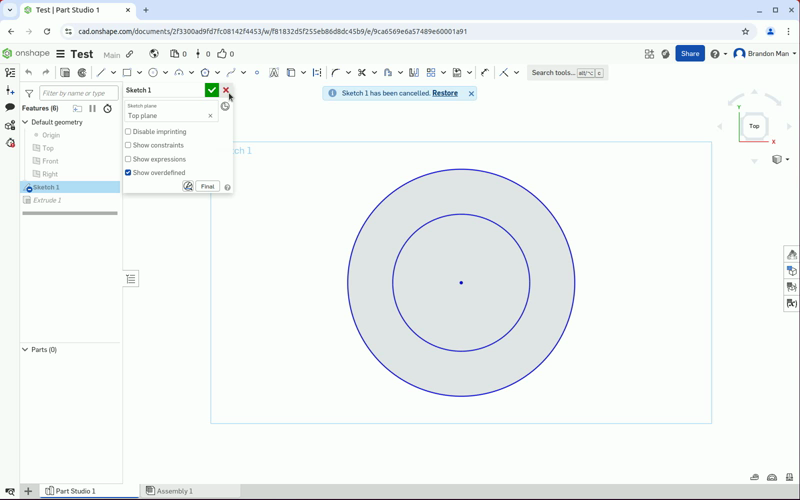
click(229, 92)
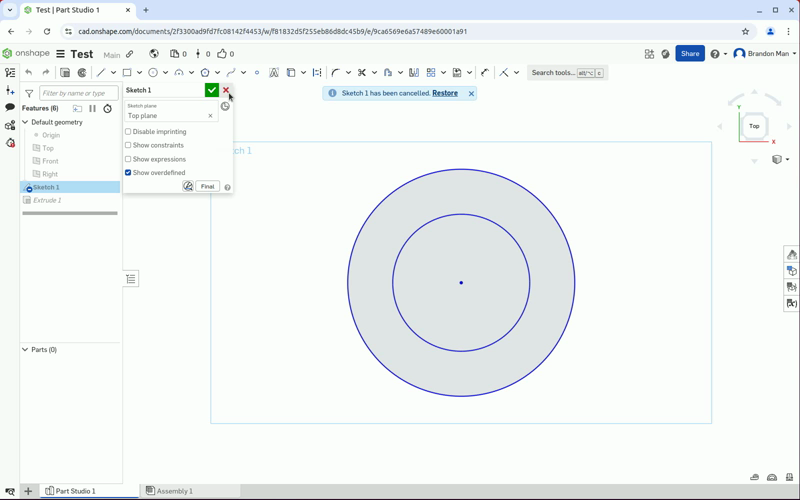
key(shift+s)
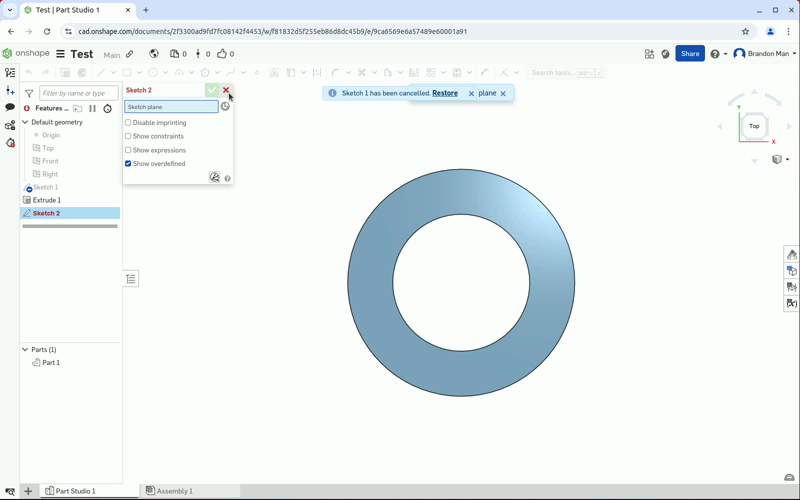
mouse_move(73, 150)
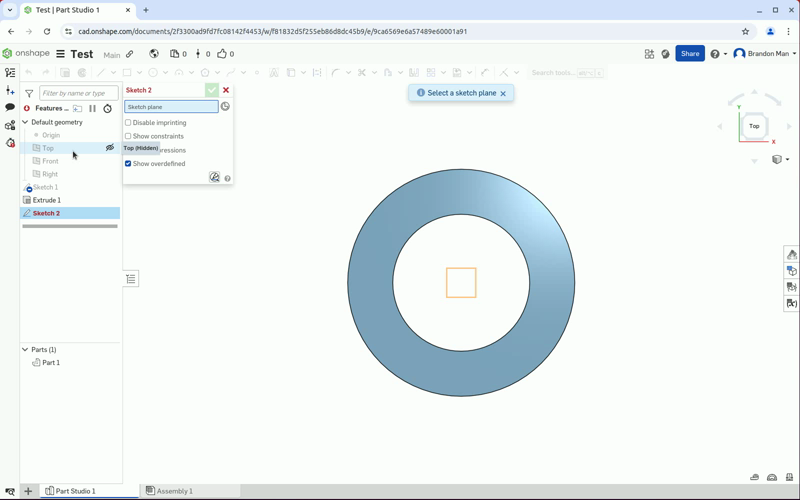
click(73, 150)
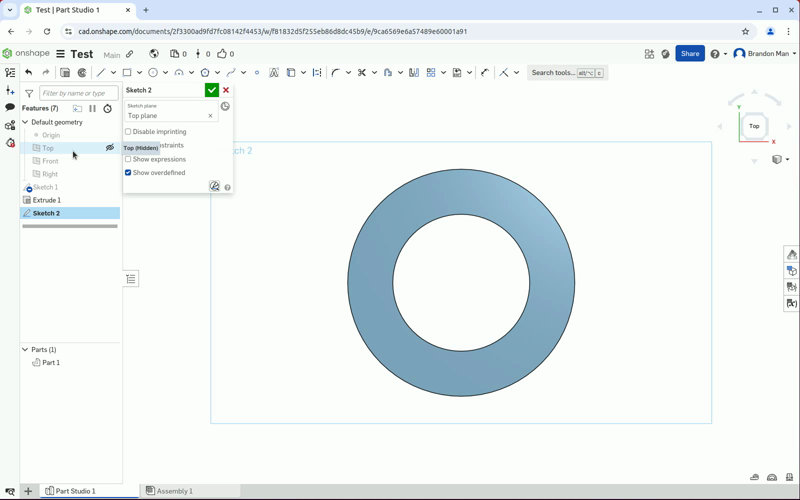
mouse_move(73, 352)
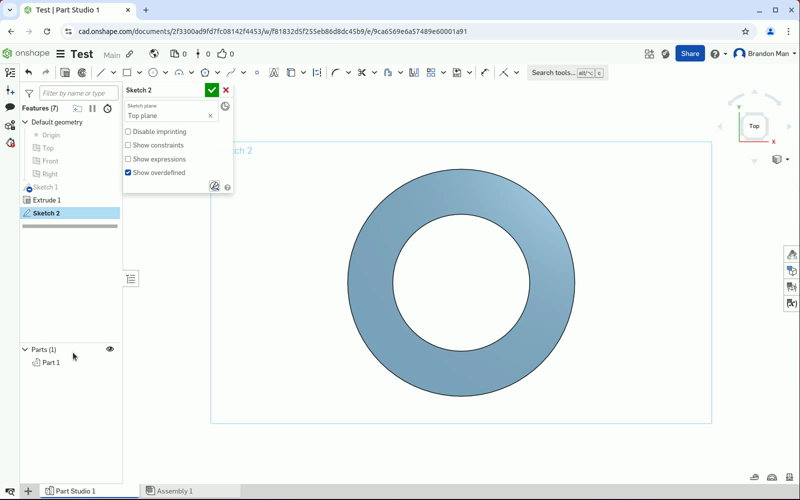
key(y)
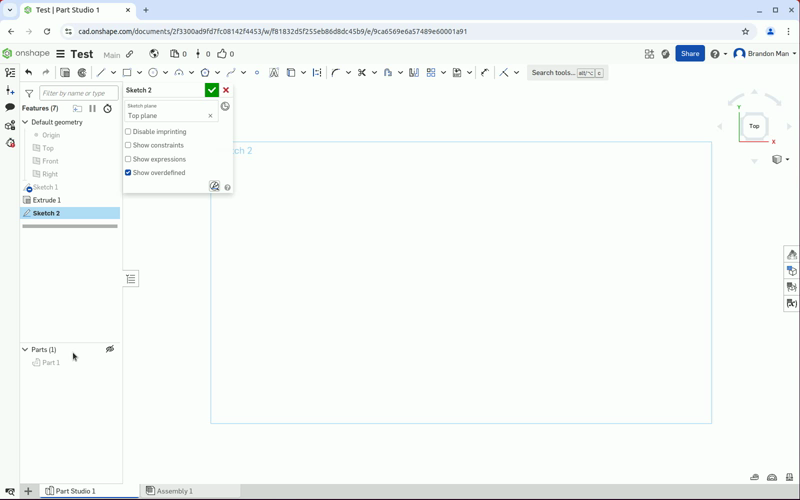
key(c)
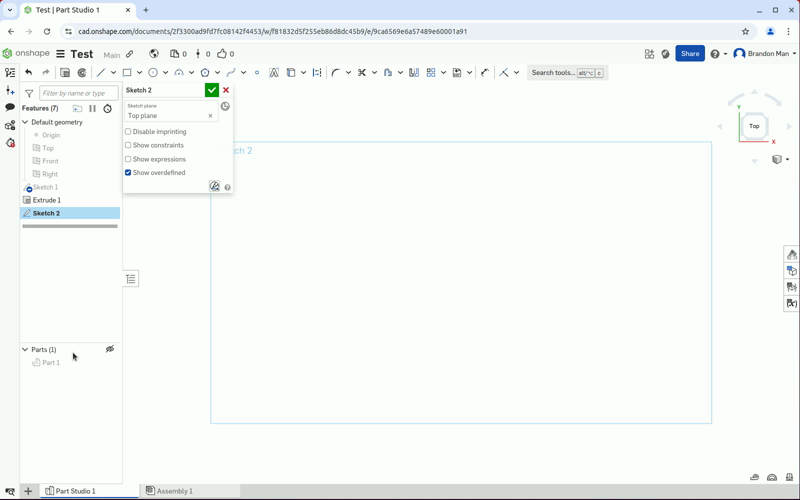
key_down(shift)
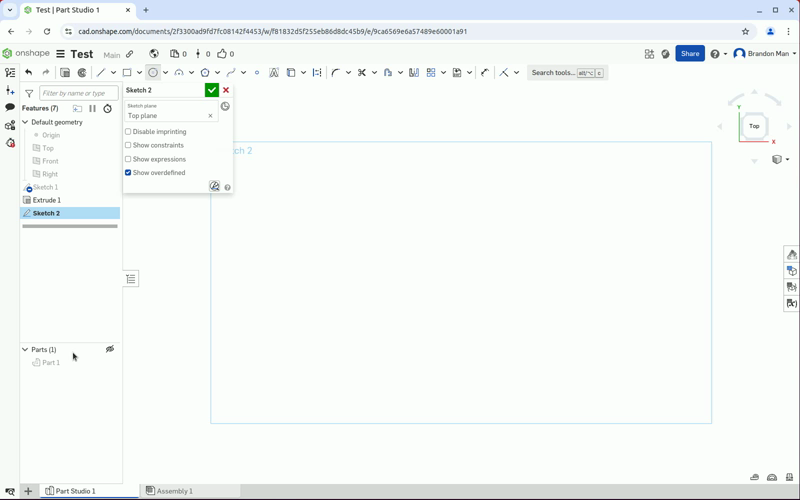
mouse_move(461, 282)
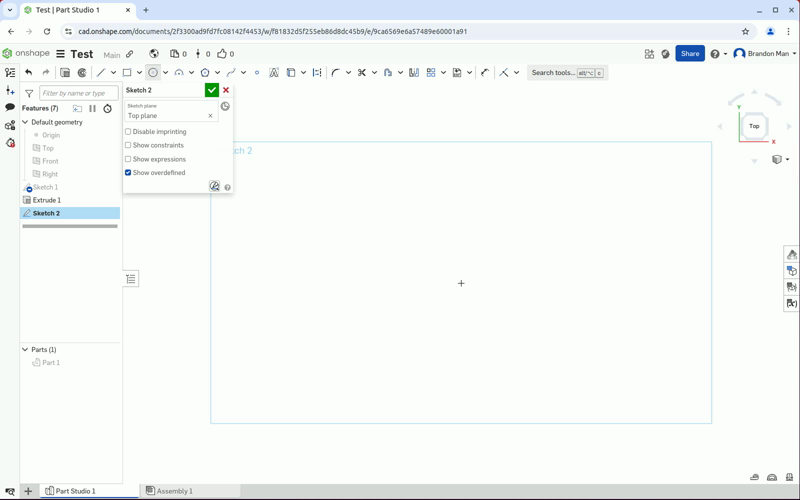
click(461, 282)
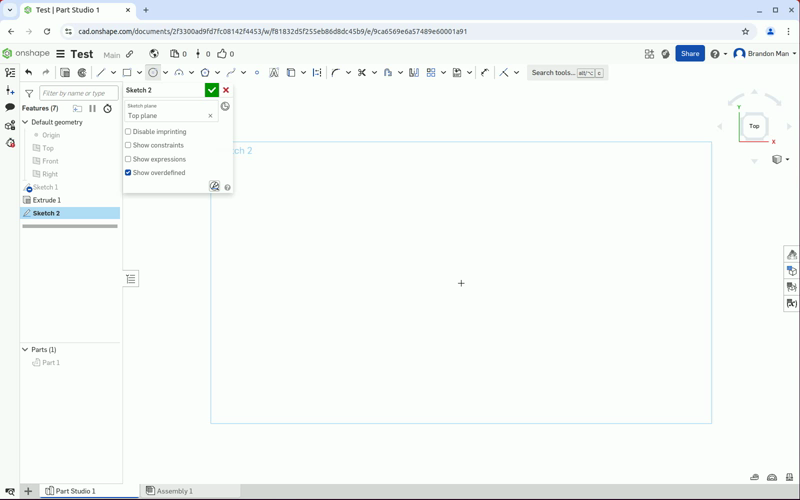
key_up(shift)
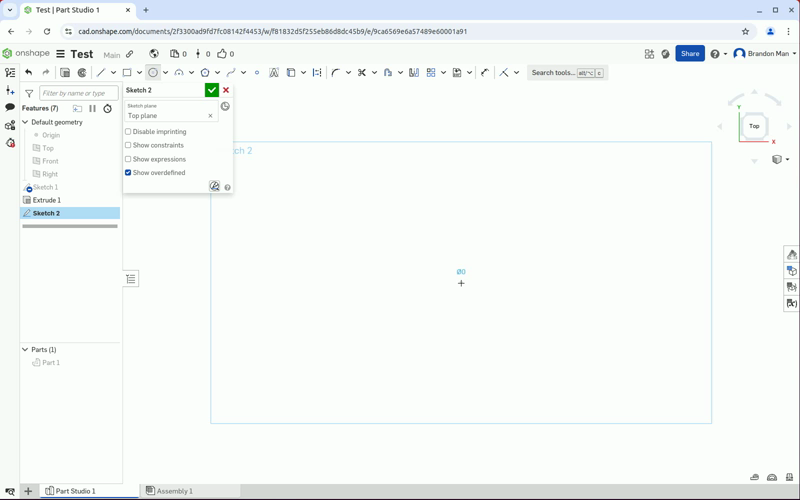
mouse_move(522, 282)
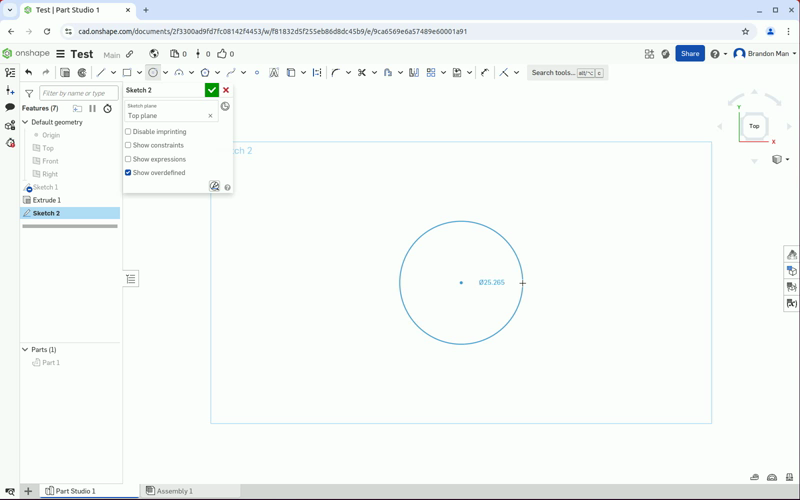
click(522, 282)
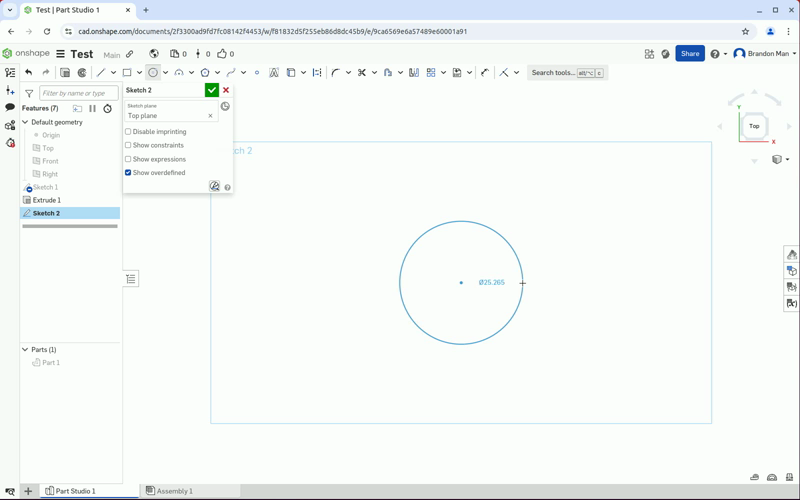
key(esc)
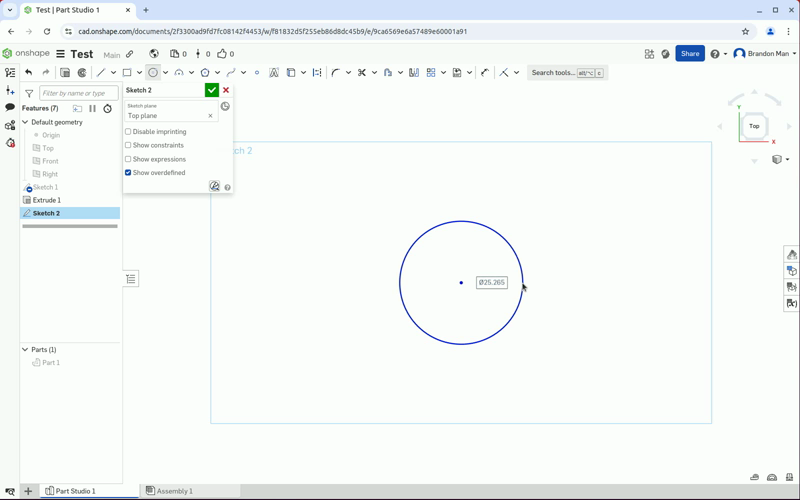
key(c)
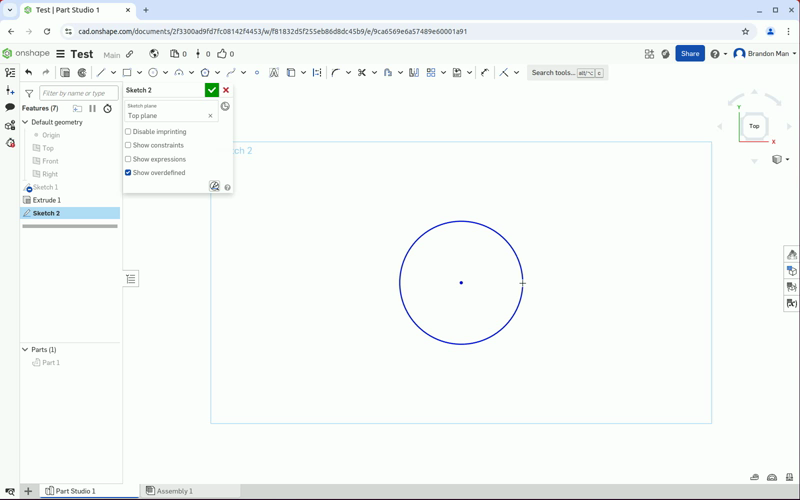
key_down(shift)
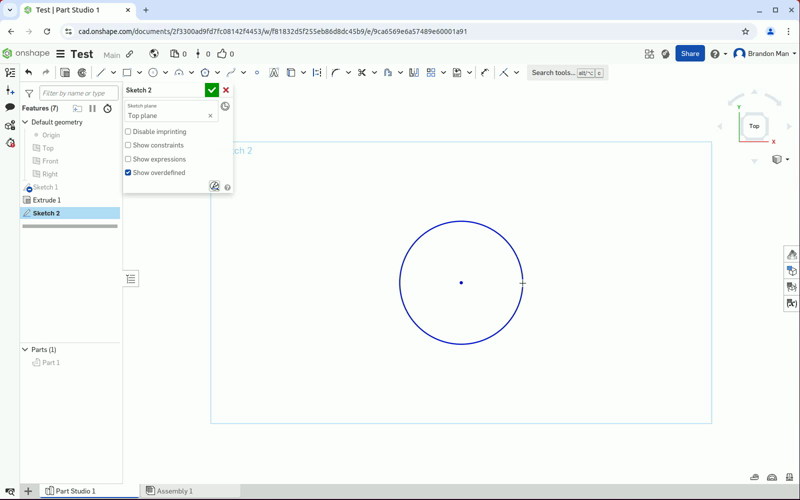
mouse_move(461, 282)
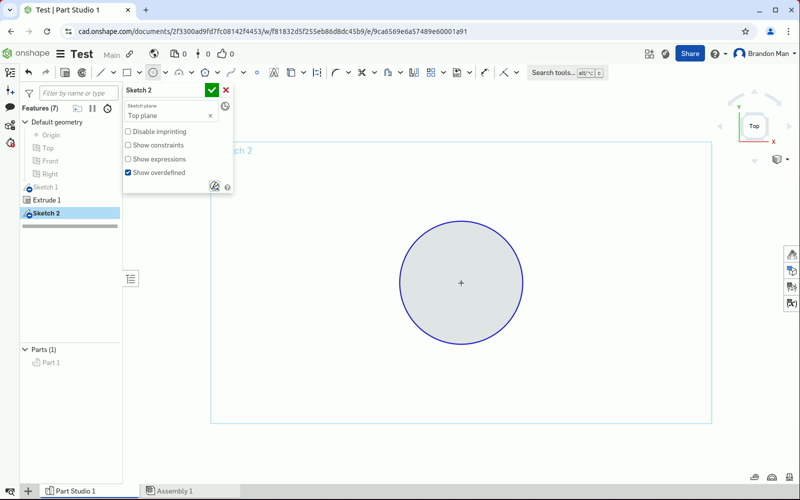
click(461, 282)
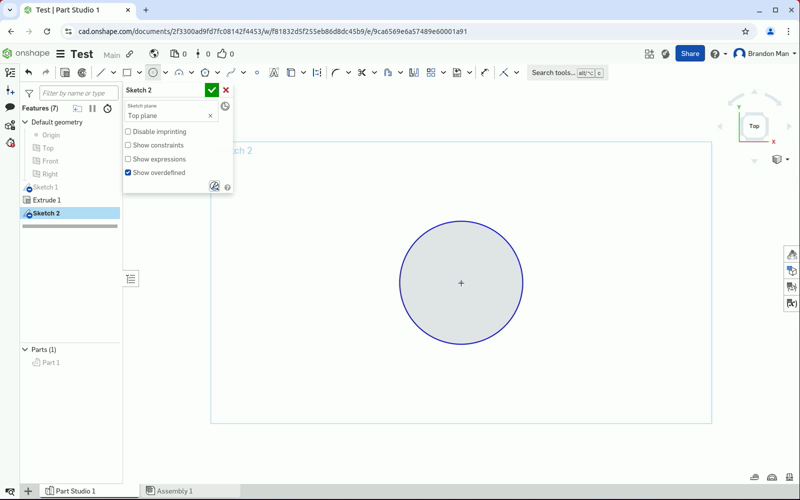
key_up(shift)
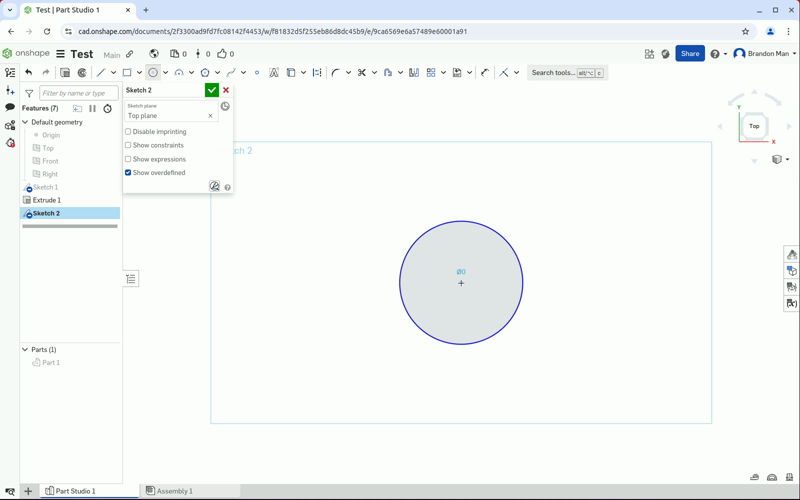
mouse_move(467, 282)
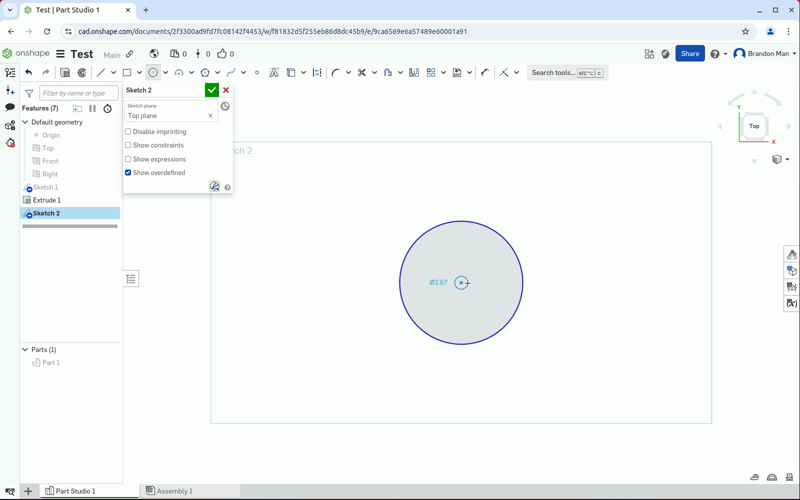
click(467, 282)
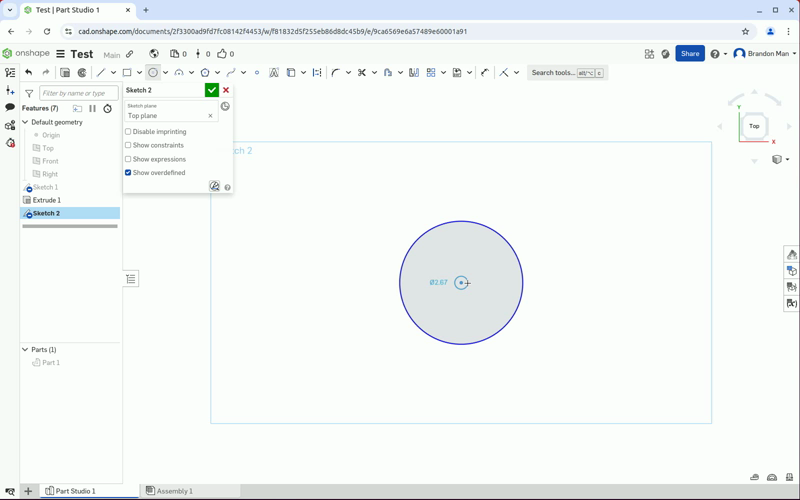
key(esc)
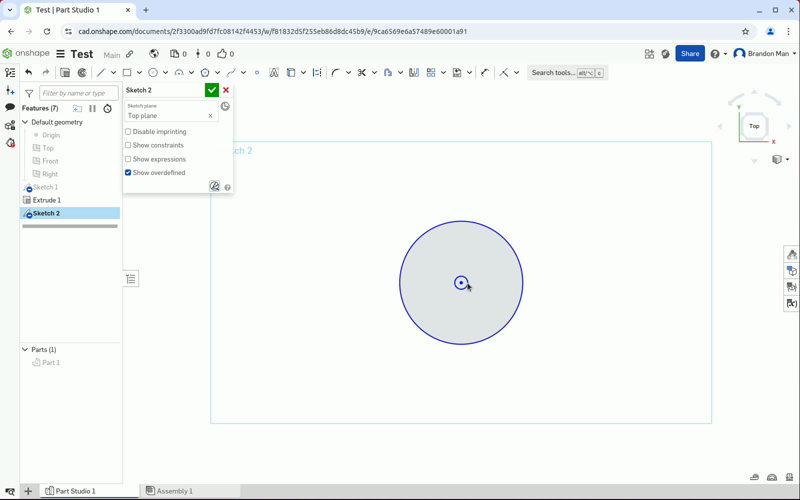
mouse_move(415, 298)
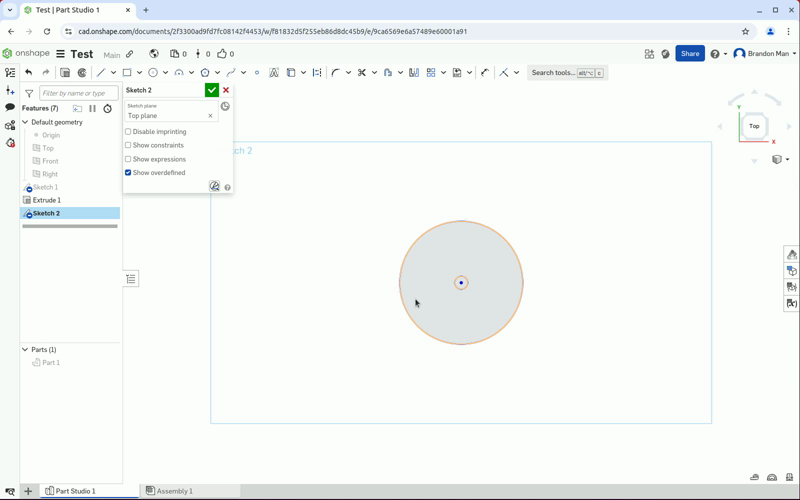
click(415, 298)
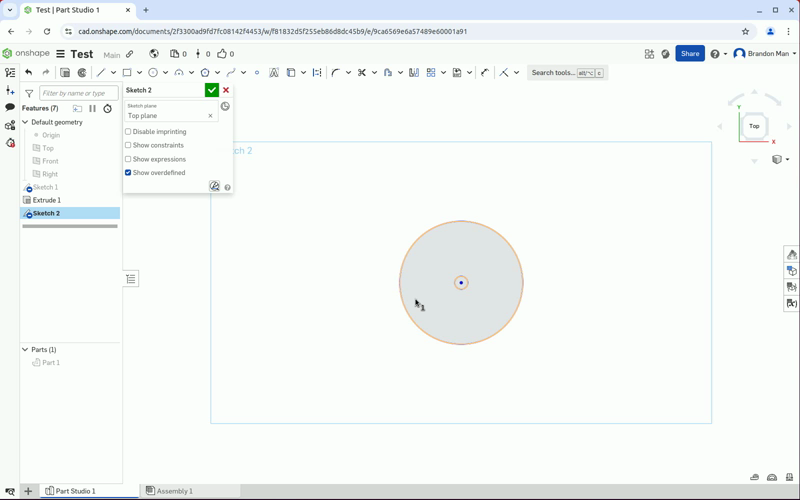
mouse_move(73, 352)
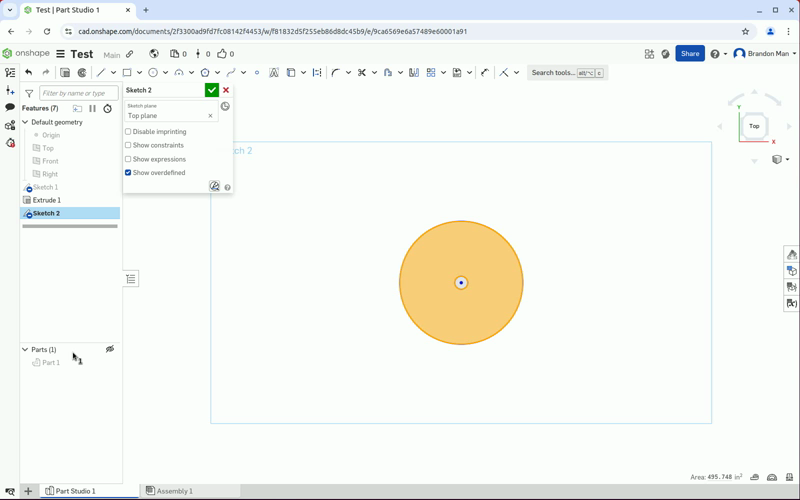
key(shift+y)
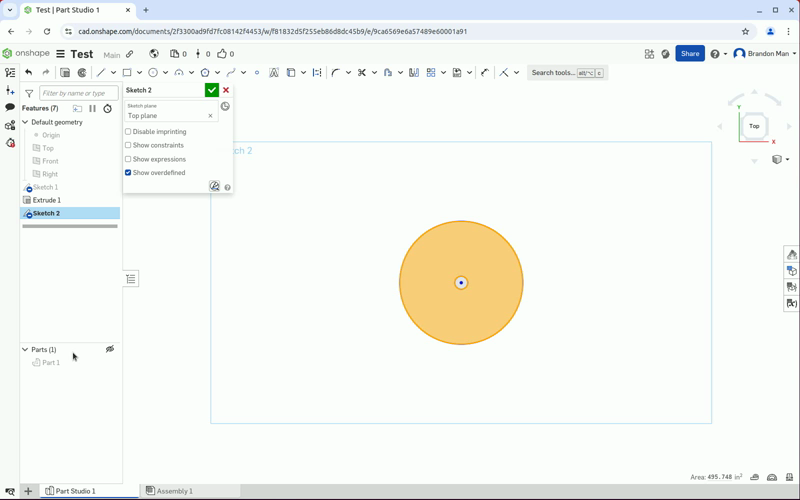
key(shift+e)
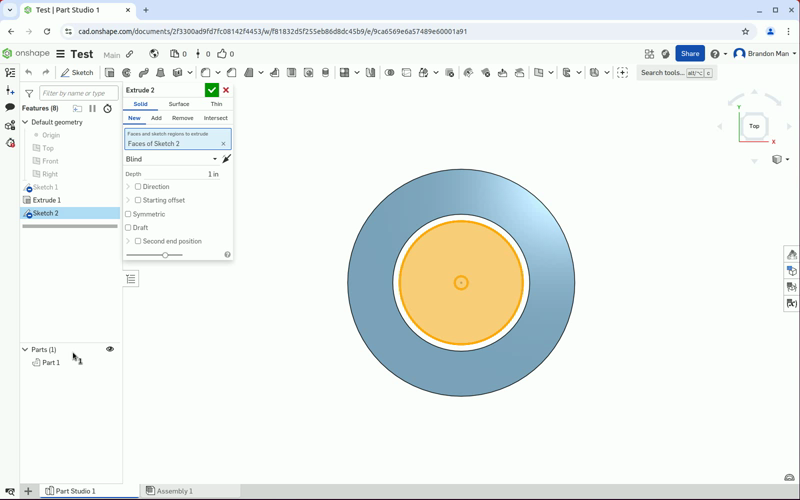
mouse_move(143, 106)
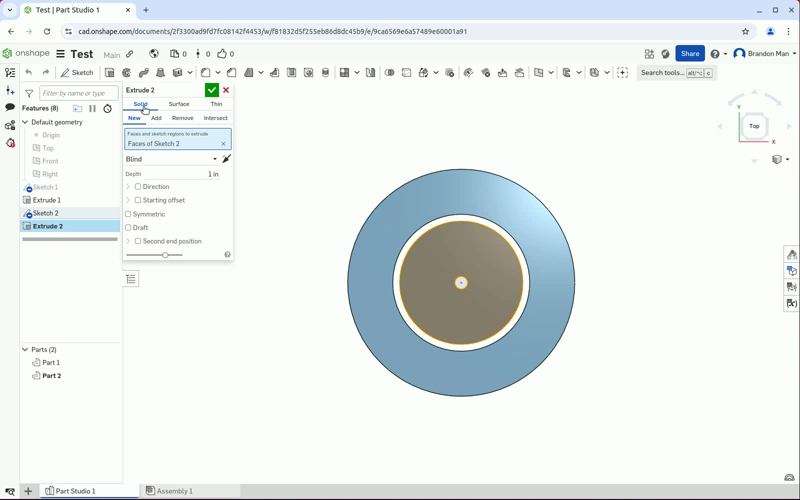
click(143, 106)
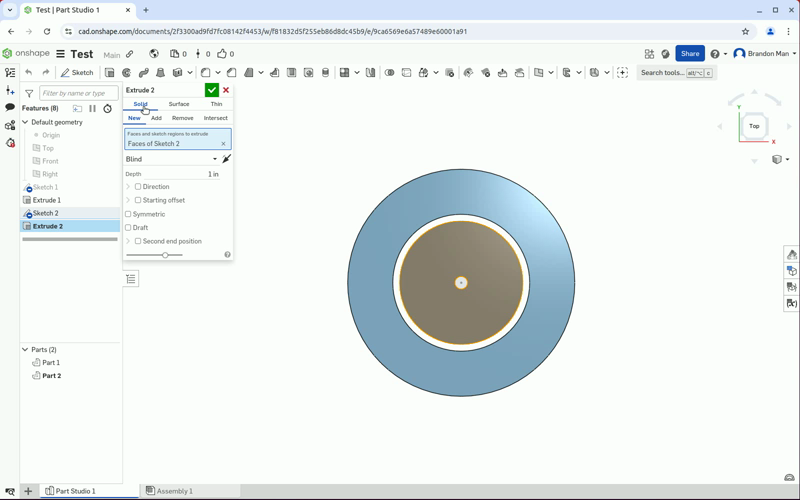
mouse_move(137, 120)
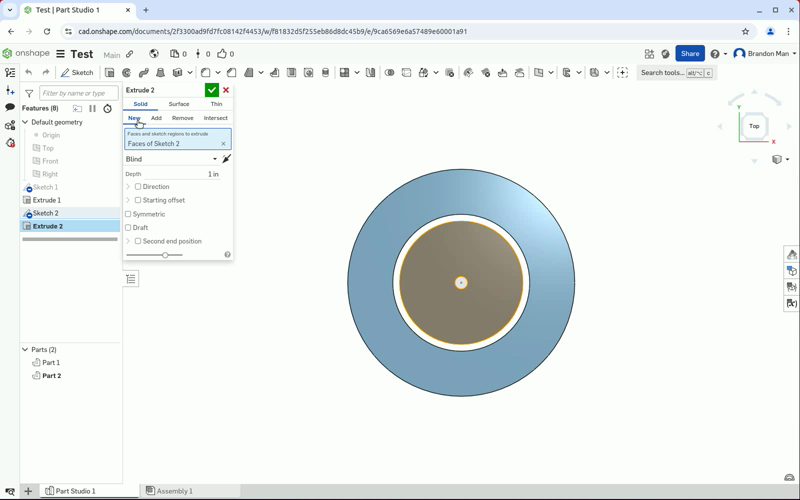
click(137, 120)
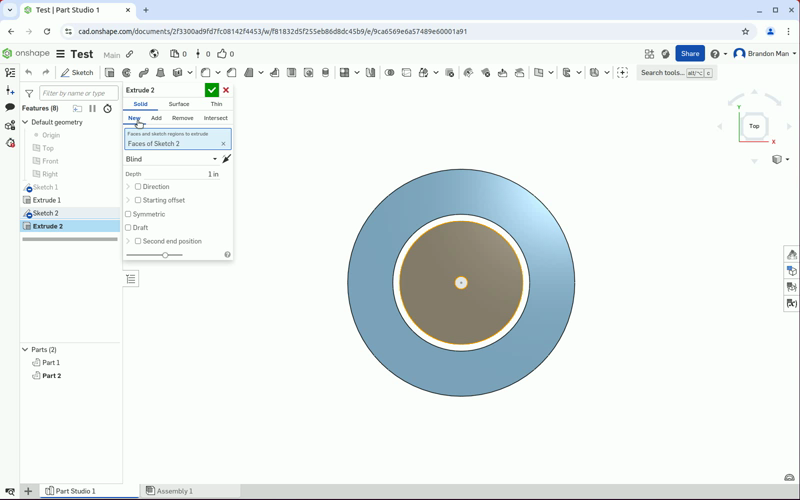
key(tab, 4)
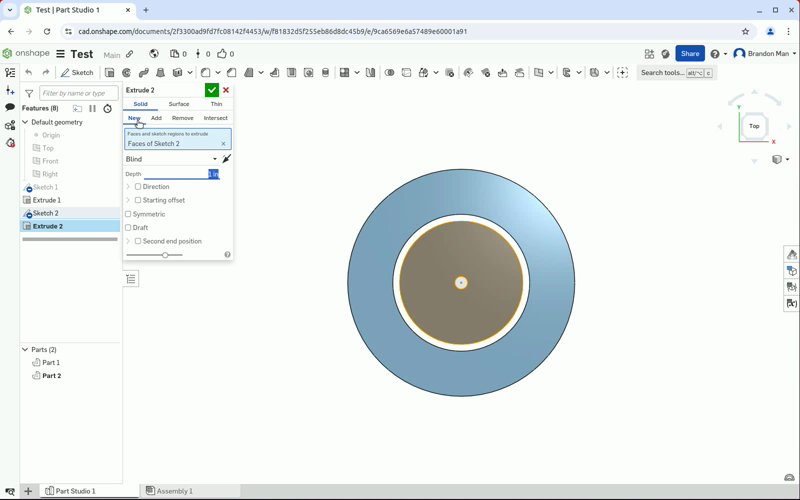
text(1.685)
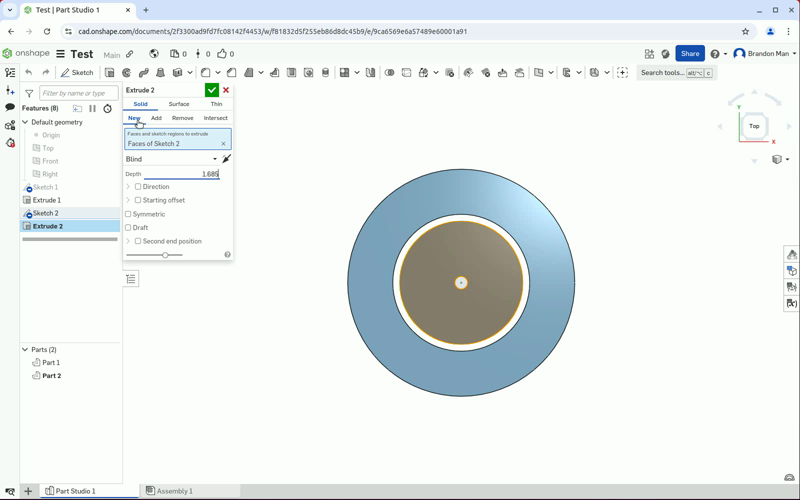
key(enter)
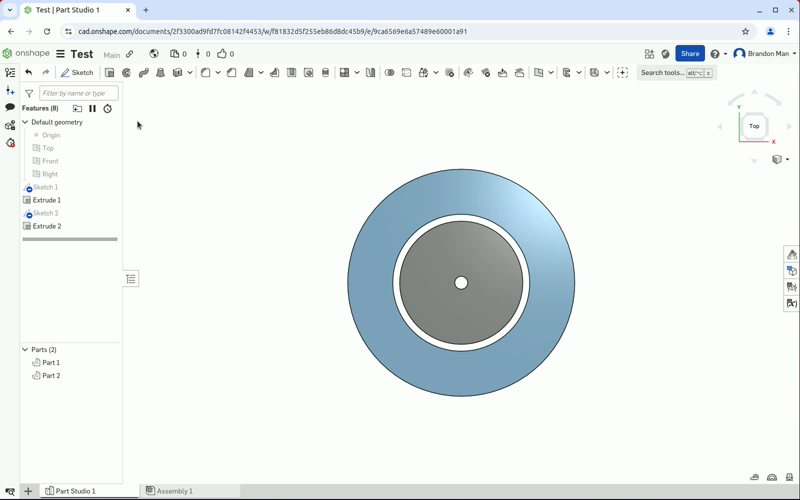
key(shift+h)
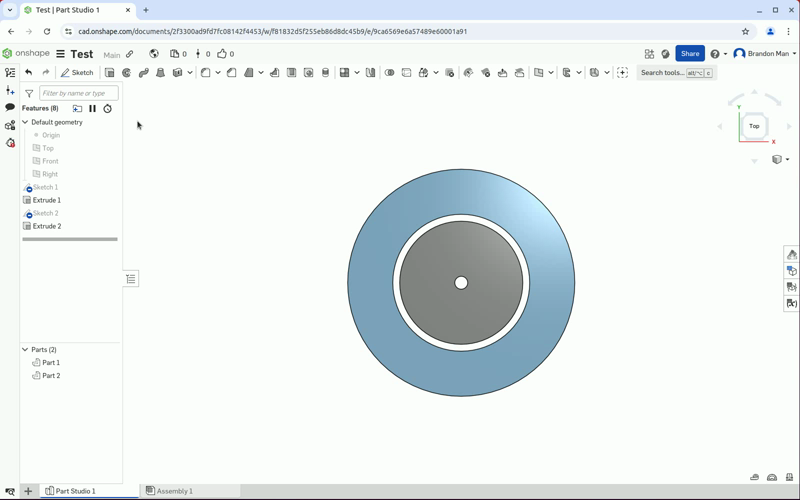
key(shift+h)
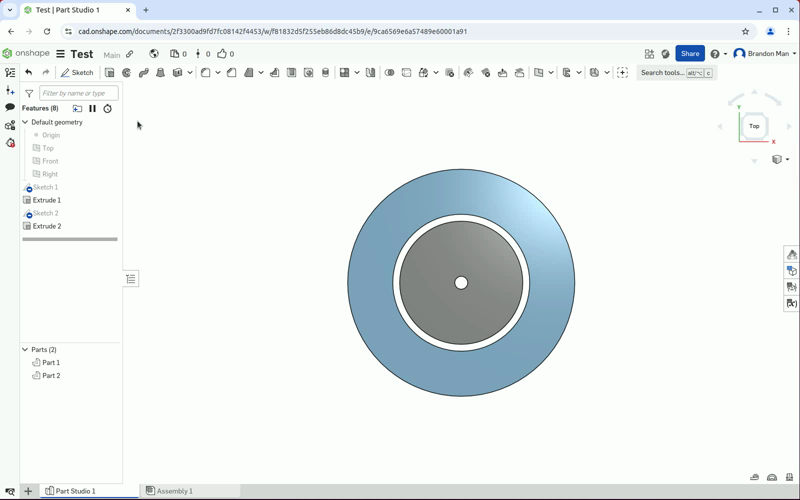
mouse_move(73, 189)
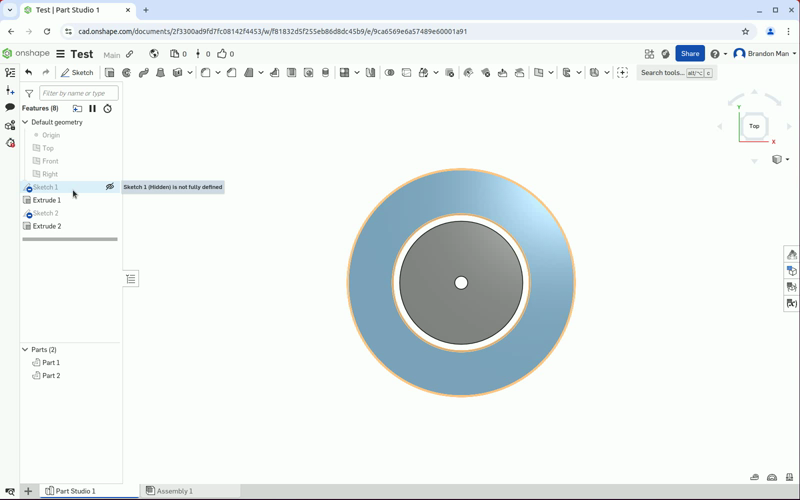
click(73, 189)
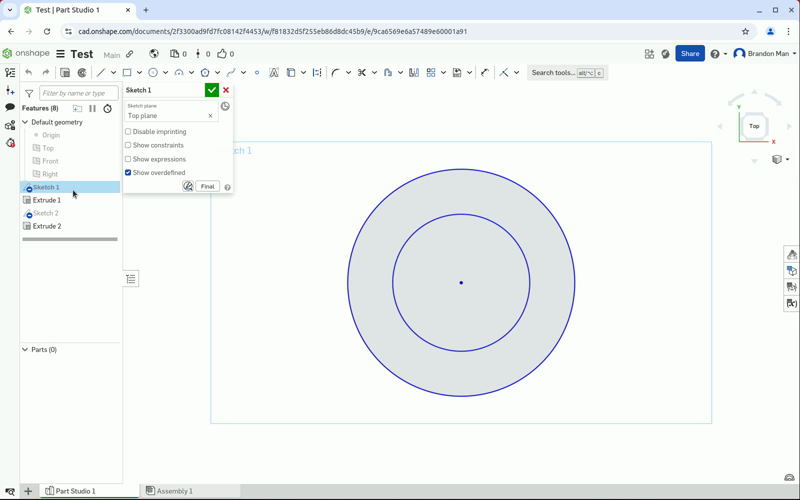
mouse_move(229, 92)
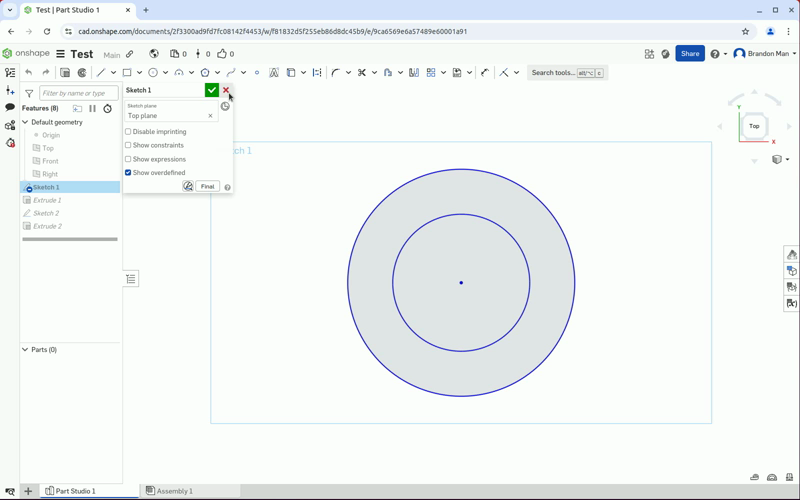
click(229, 92)
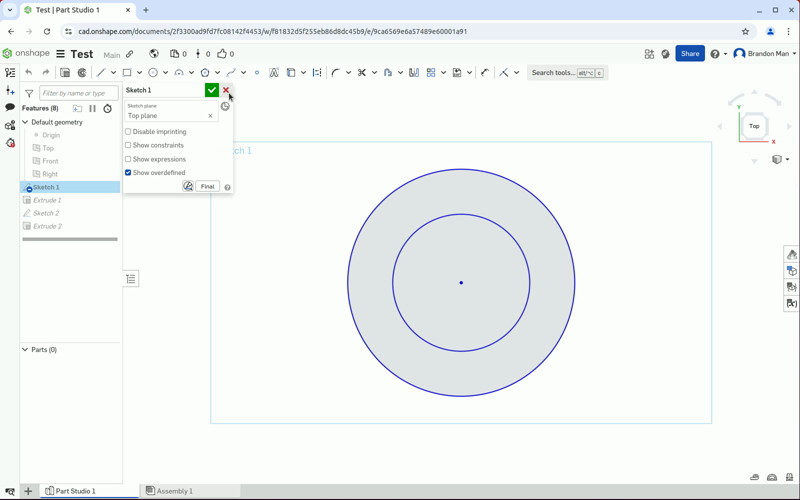
key(shift+s)
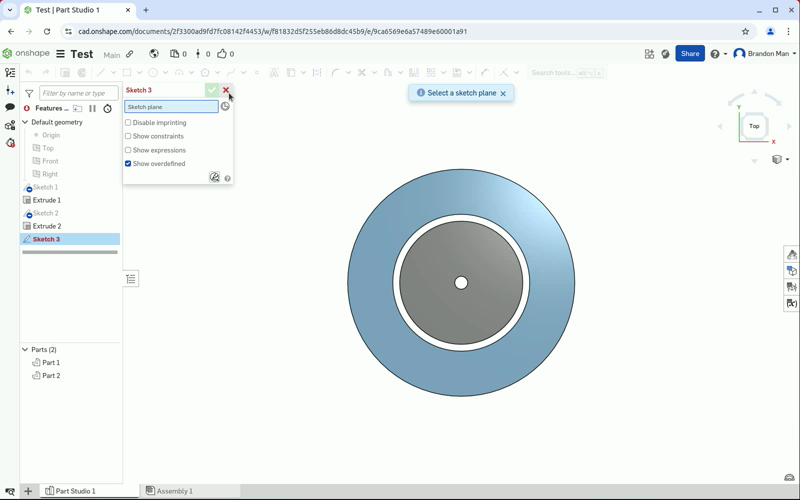
mouse_move(73, 150)
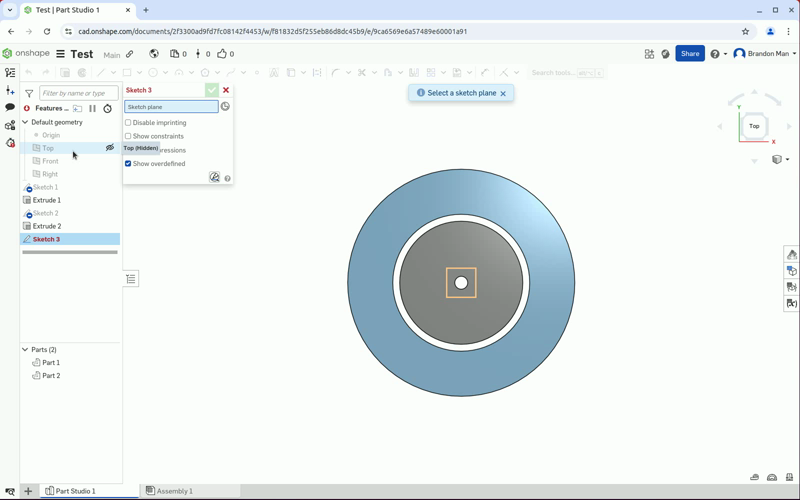
click(73, 150)
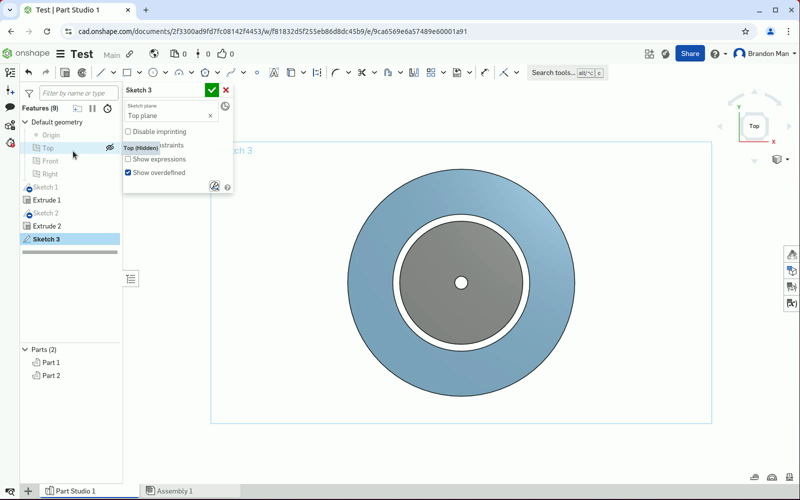
mouse_move(73, 352)
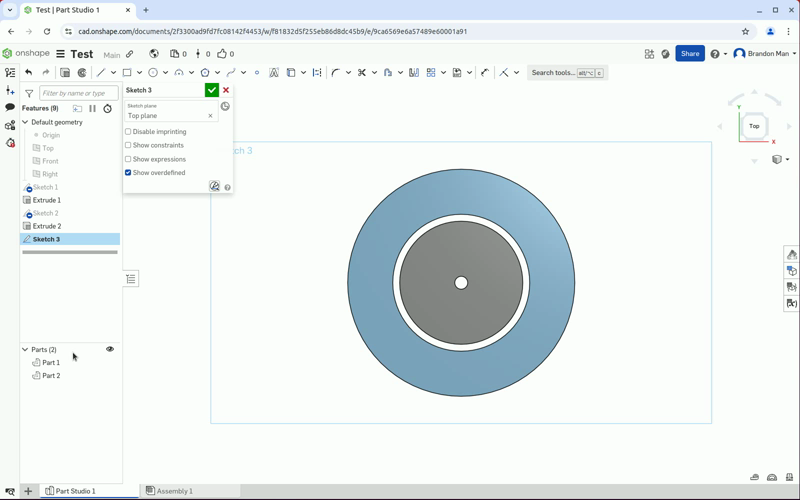
key(y)
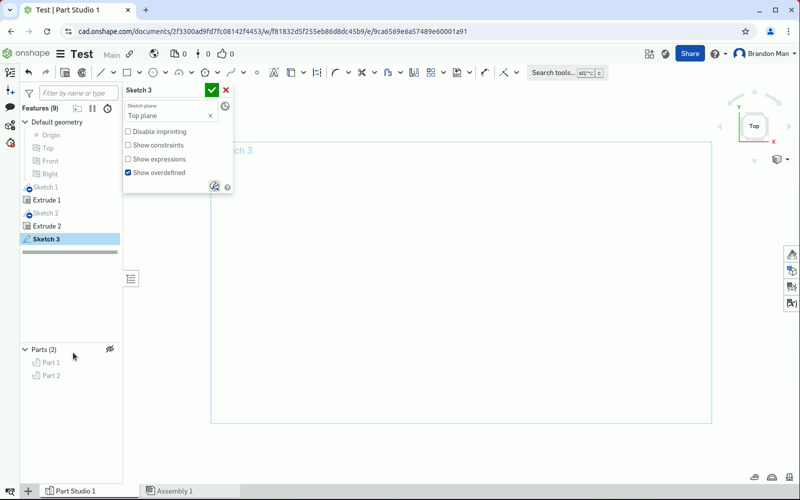
key(c)
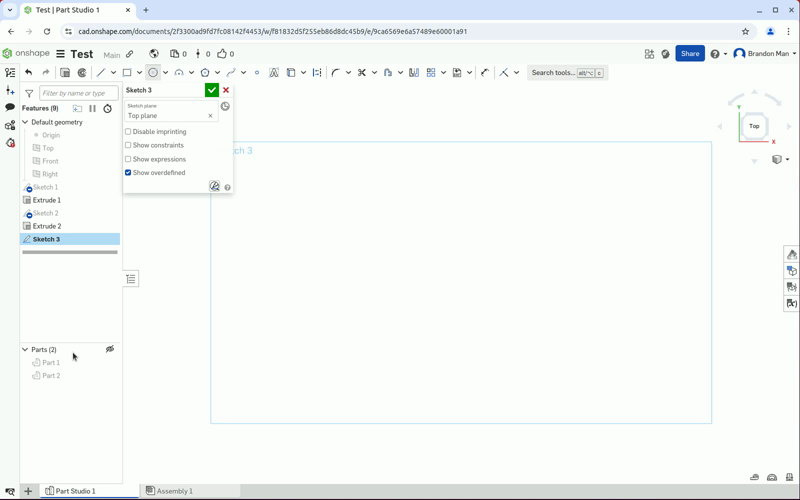
key_down(shift)
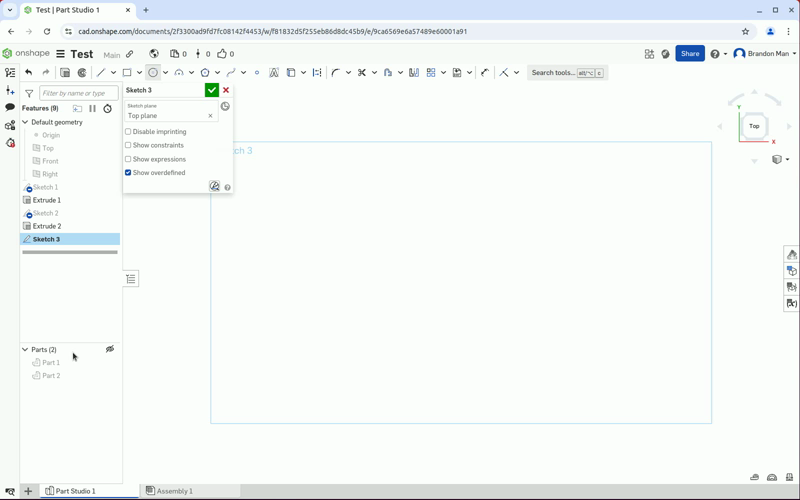
mouse_move(461, 282)
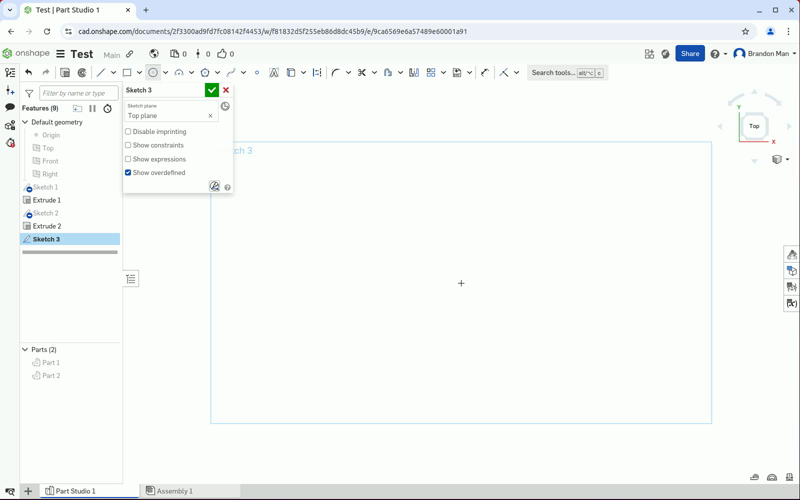
click(461, 282)
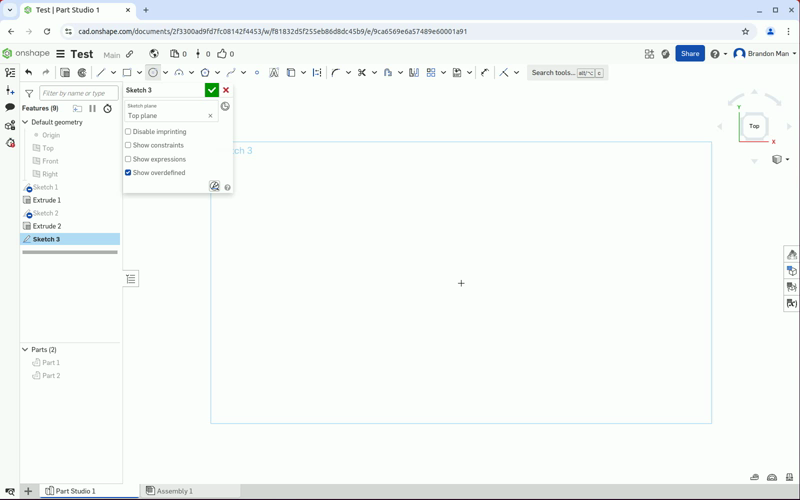
key_up(shift)
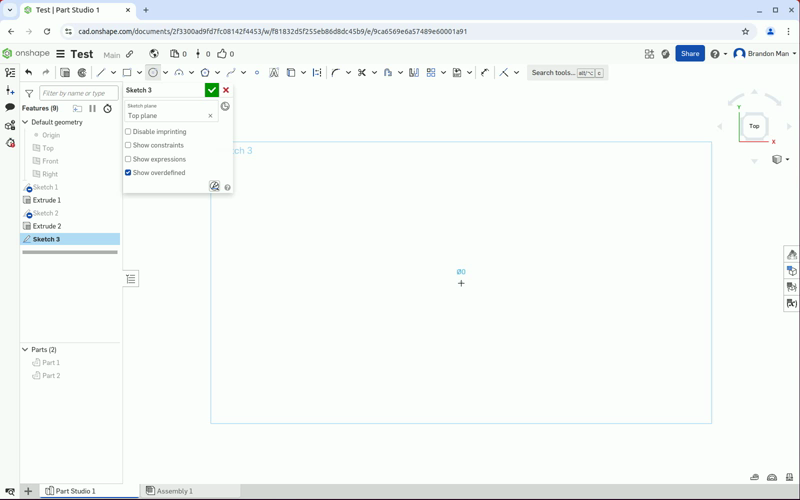
mouse_move(531, 282)
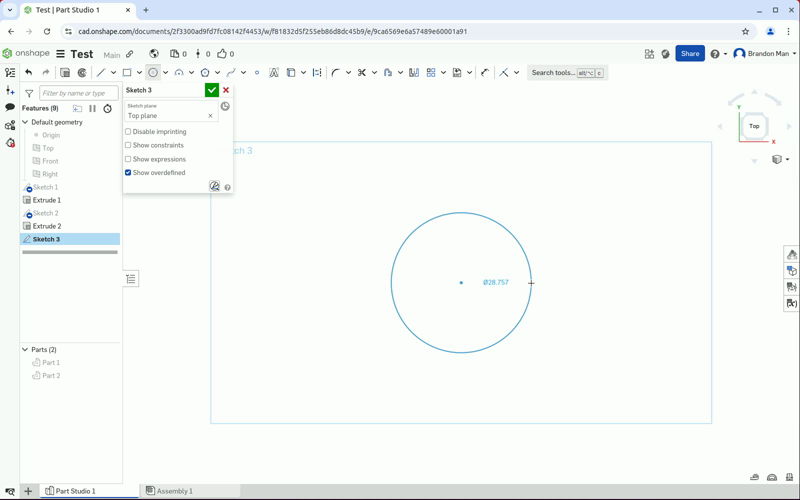
click(531, 282)
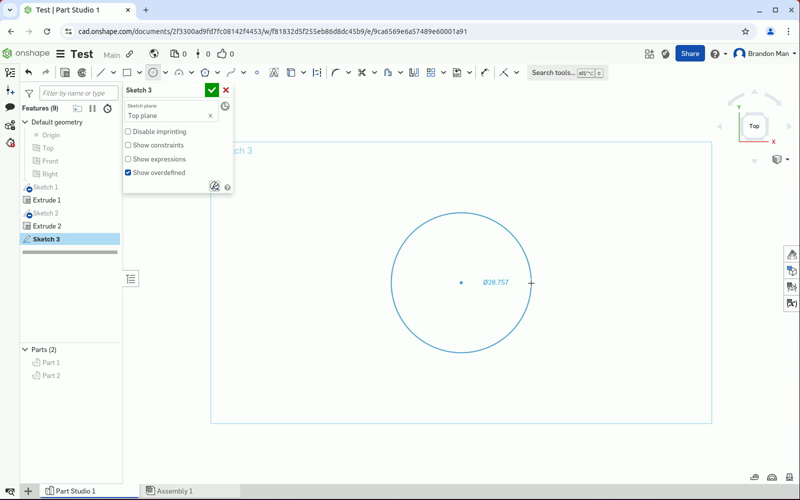
key(esc)
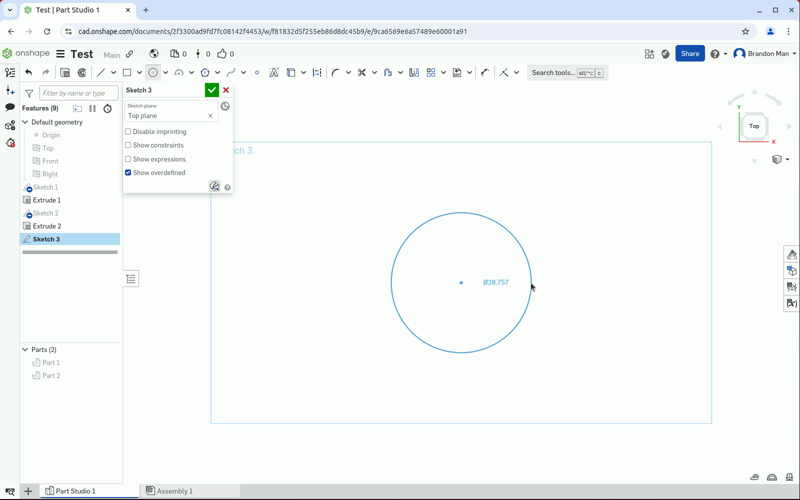
key(c)
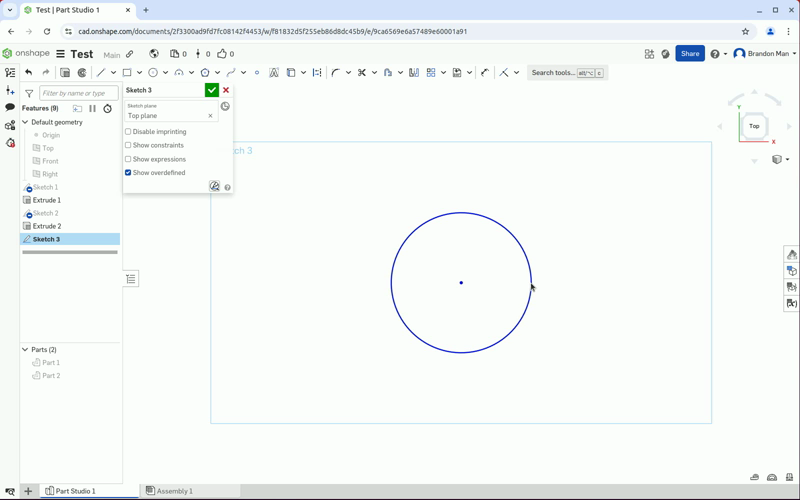
key_down(shift)
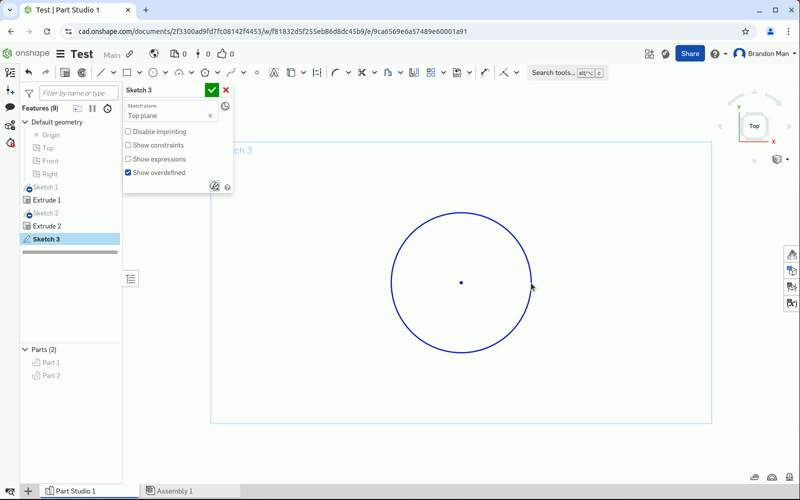
mouse_move(461, 282)
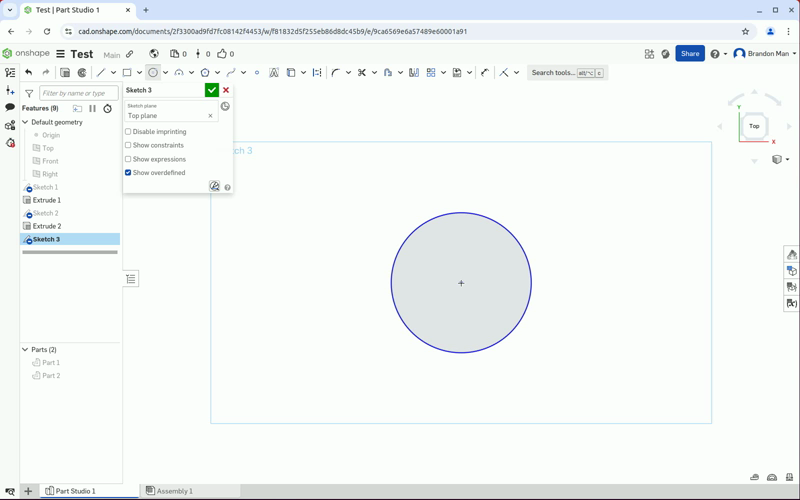
click(461, 282)
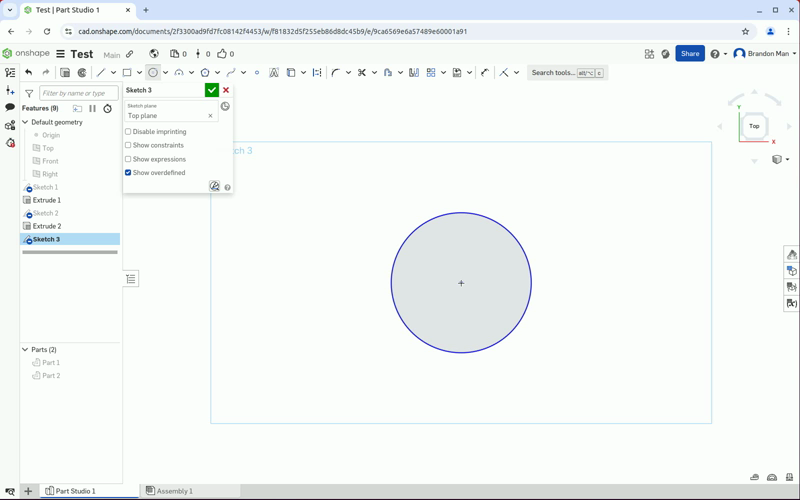
key_up(shift)
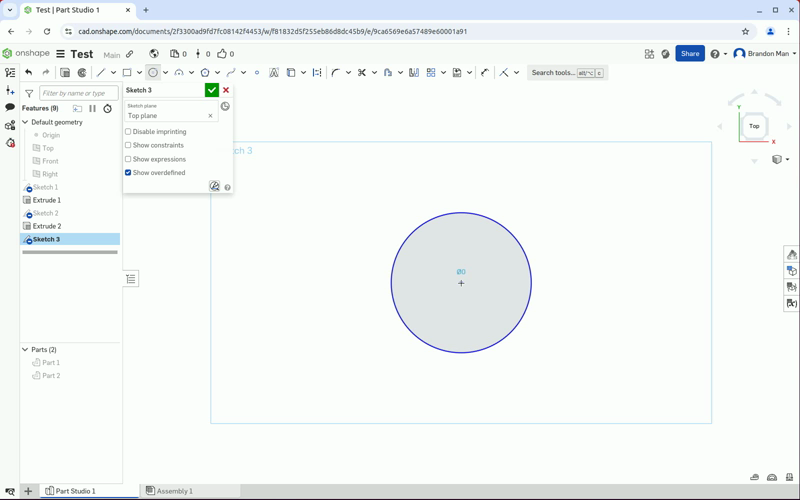
mouse_move(523, 282)
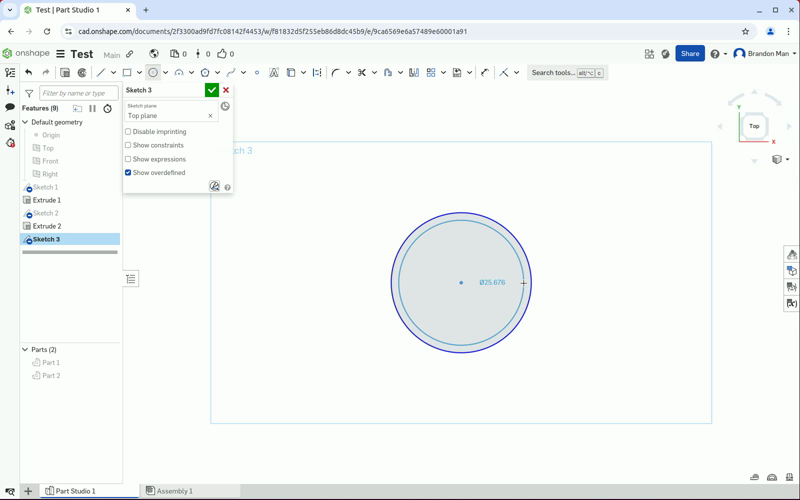
click(523, 282)
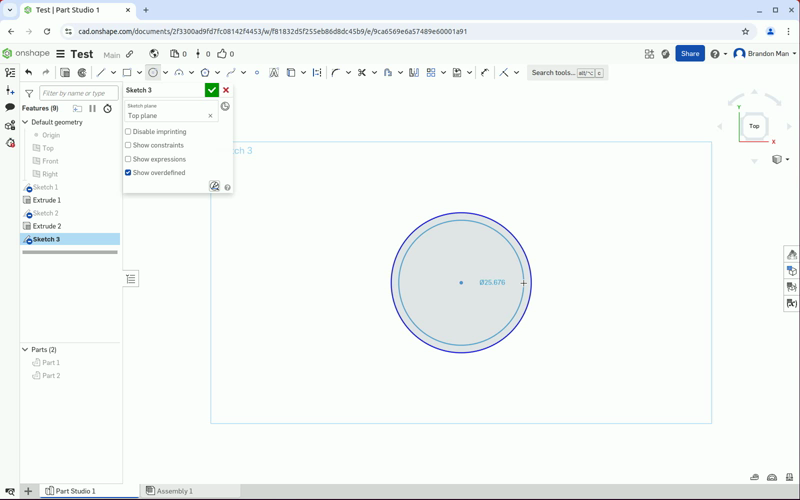
key(esc)
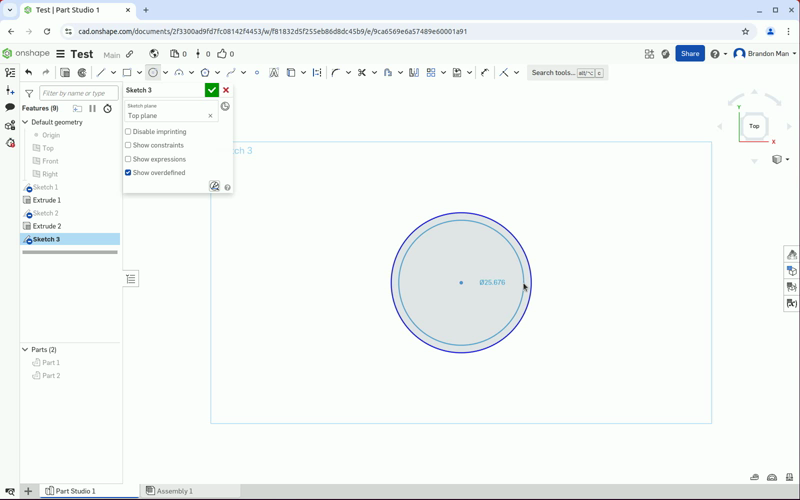
mouse_move(416, 232)
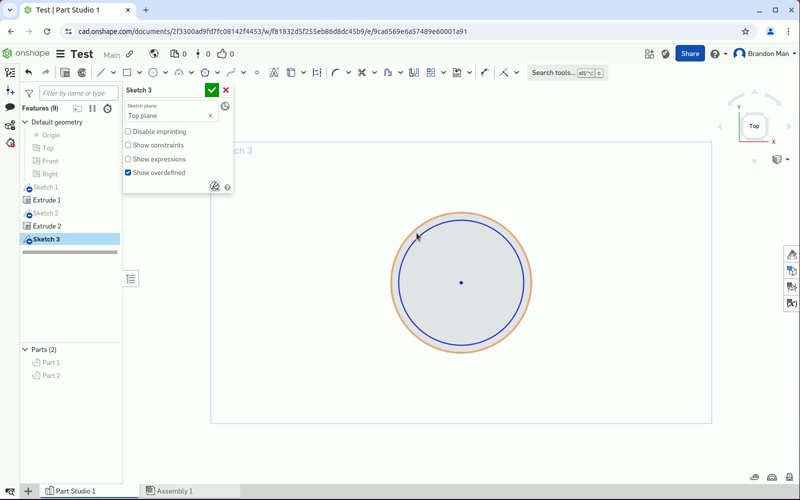
click(416, 232)
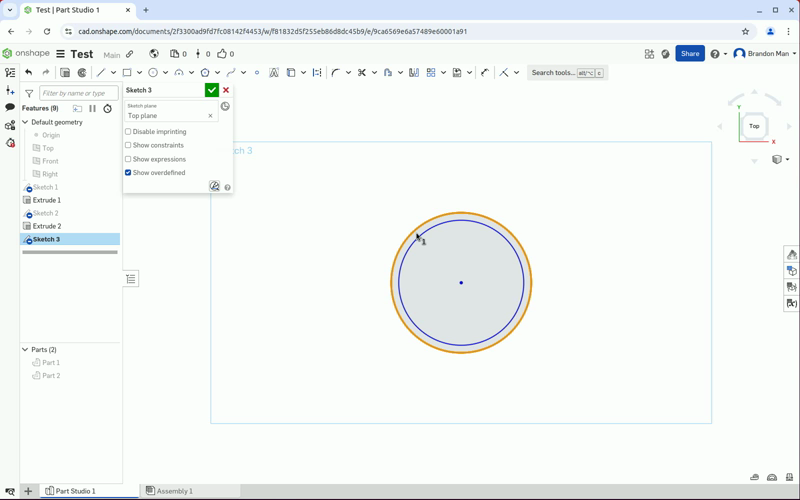
mouse_move(73, 352)
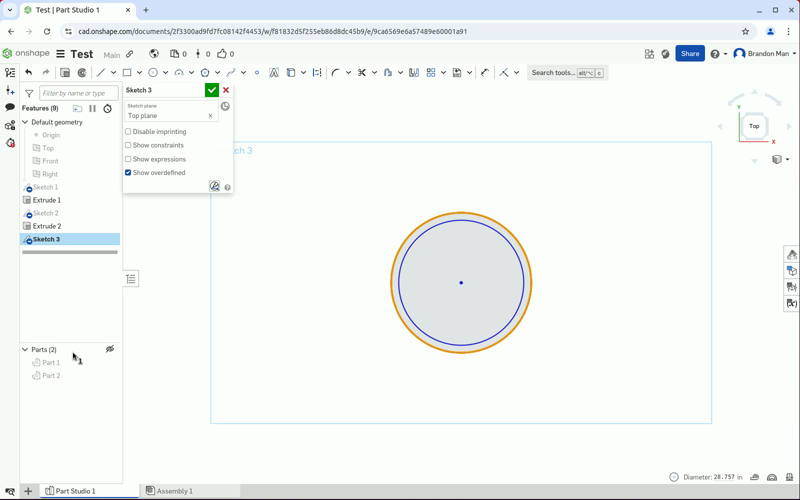
key(shift+y)
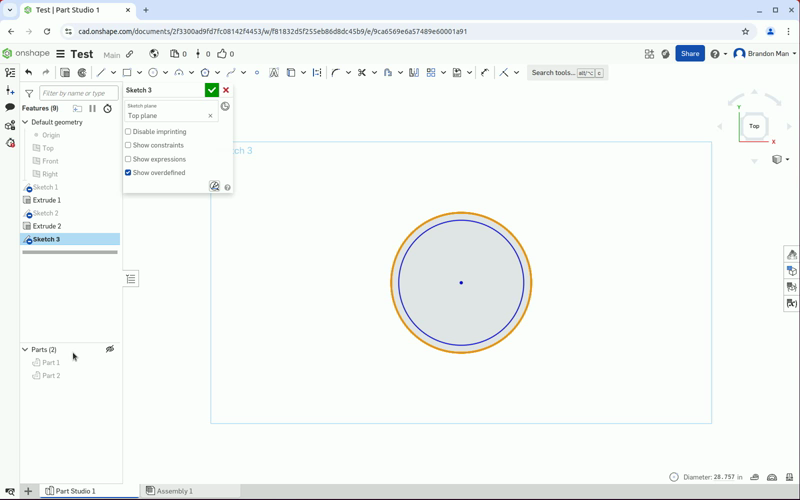
key(shift+e)
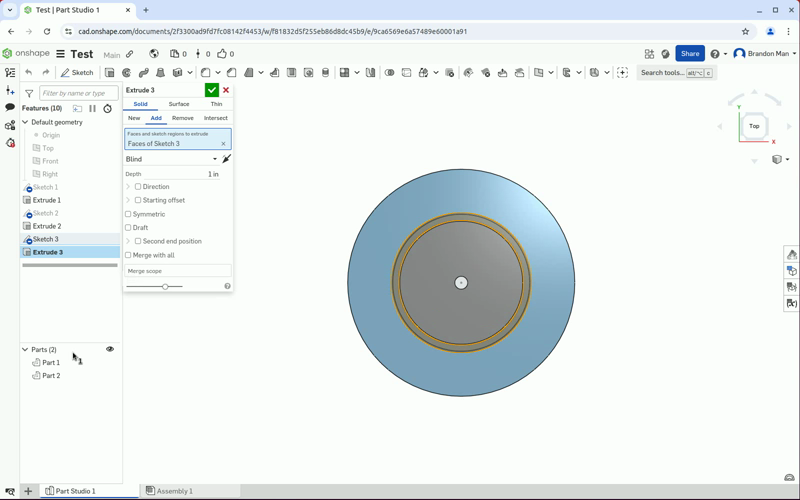
mouse_move(143, 106)
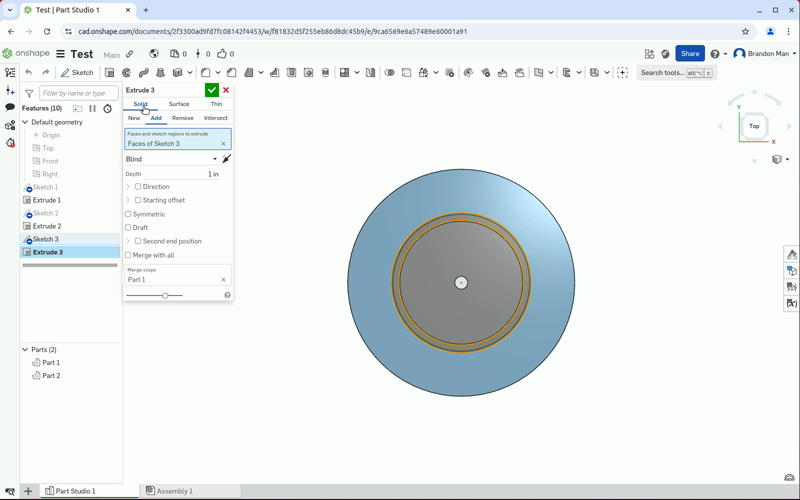
click(143, 106)
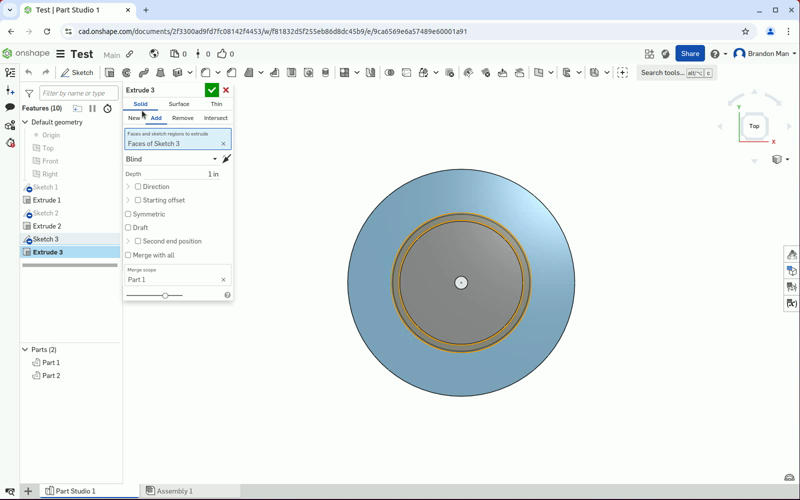
mouse_move(137, 120)
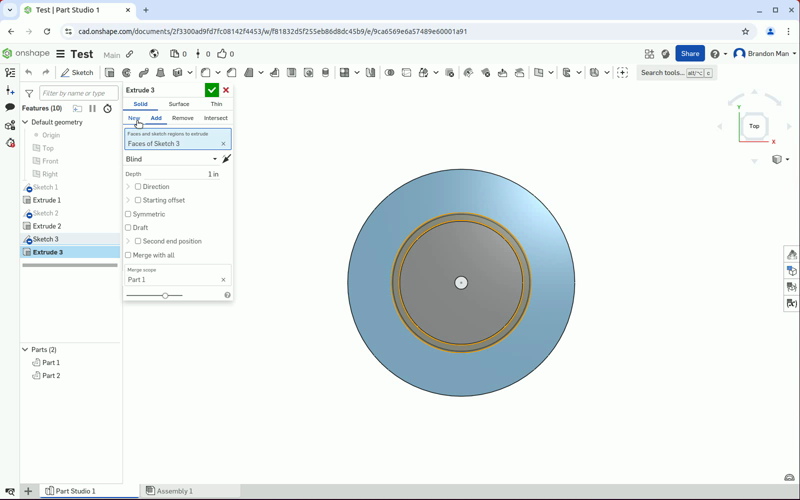
click(137, 120)
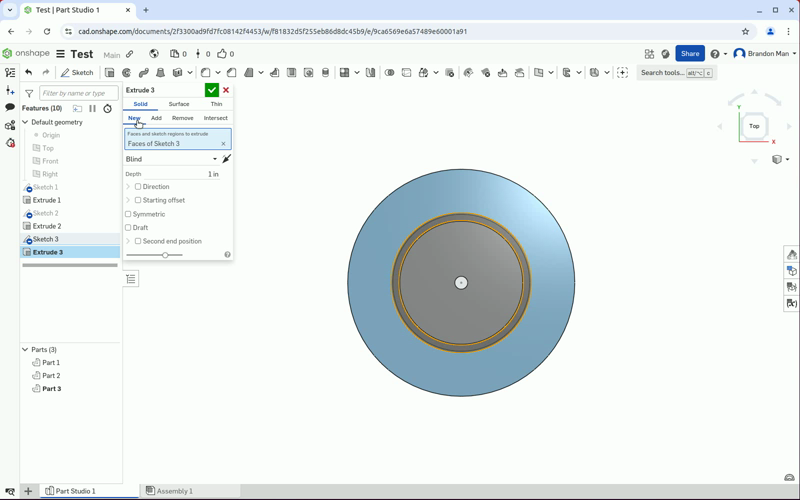
key(tab, 4)
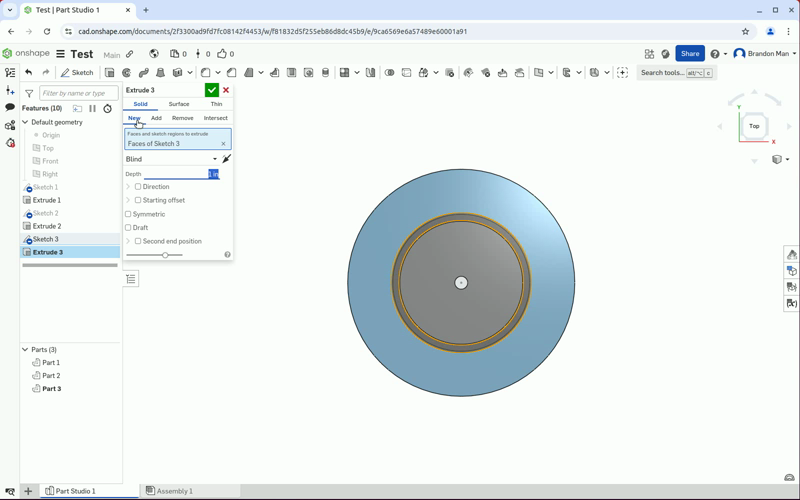
text(1.685)
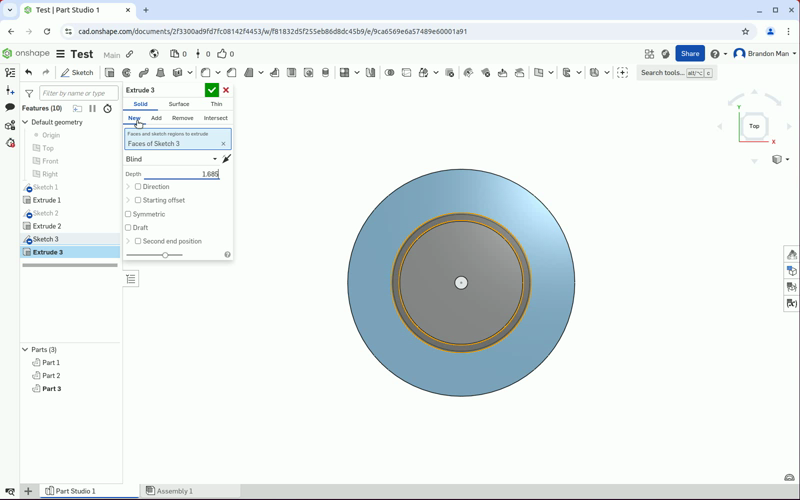
key(enter)
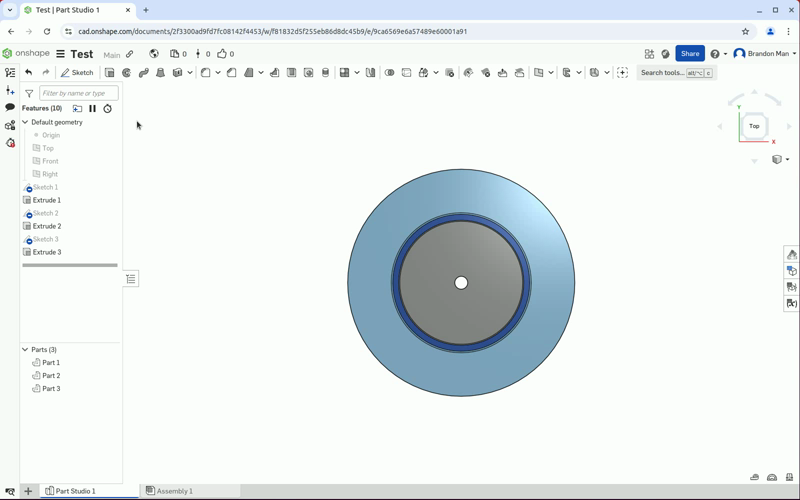
key(shift+h)
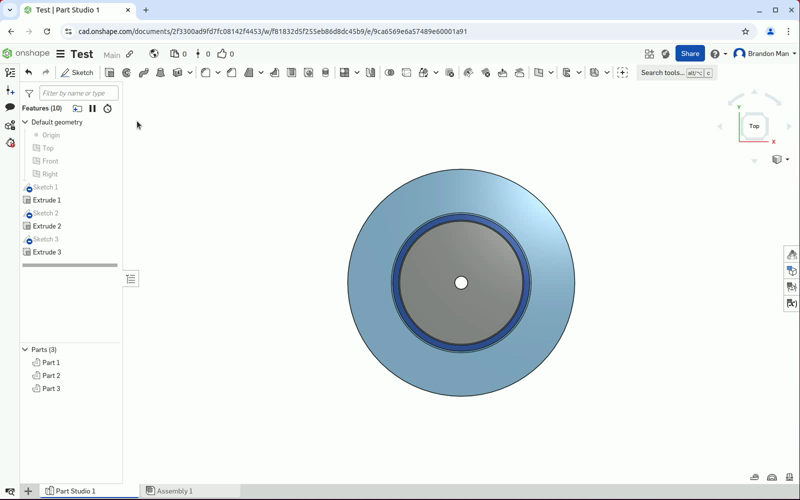
key(shift+h)
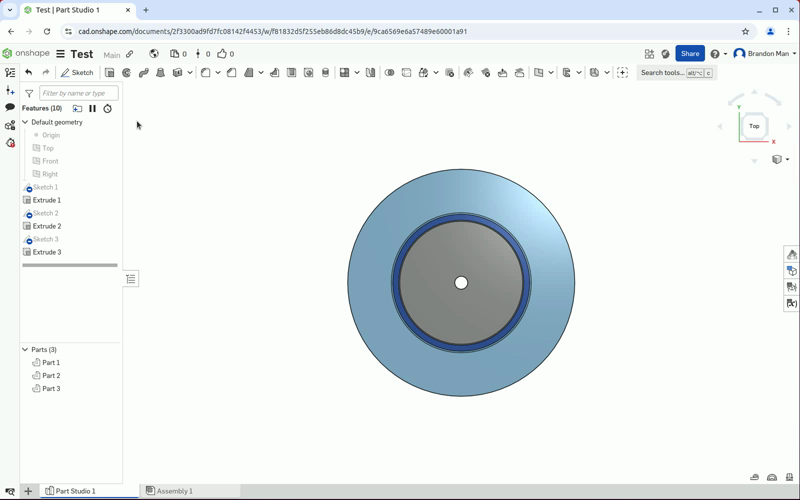
mouse_move(73, 189)
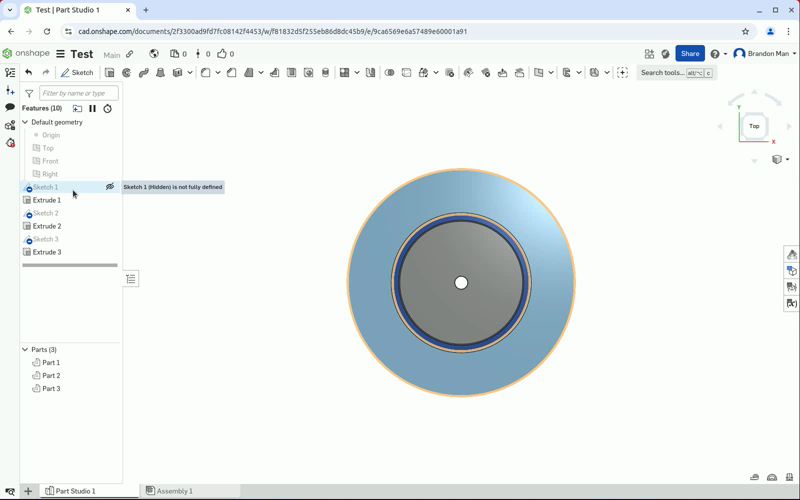
click(73, 189)
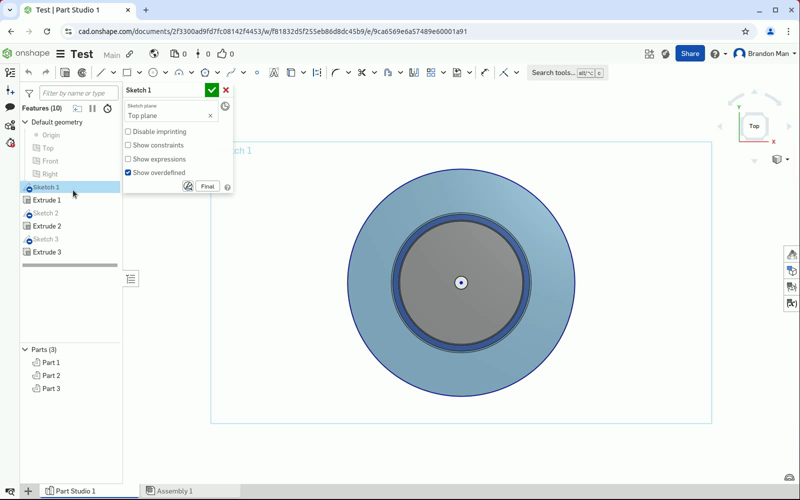
mouse_move(229, 92)
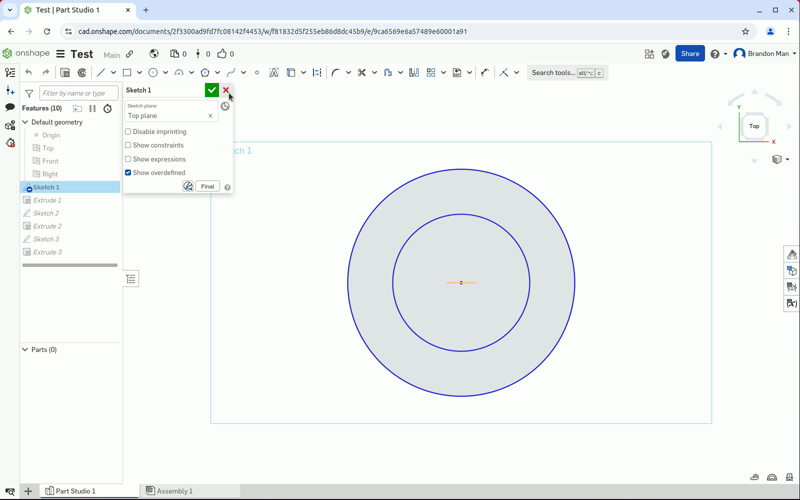
click(229, 92)
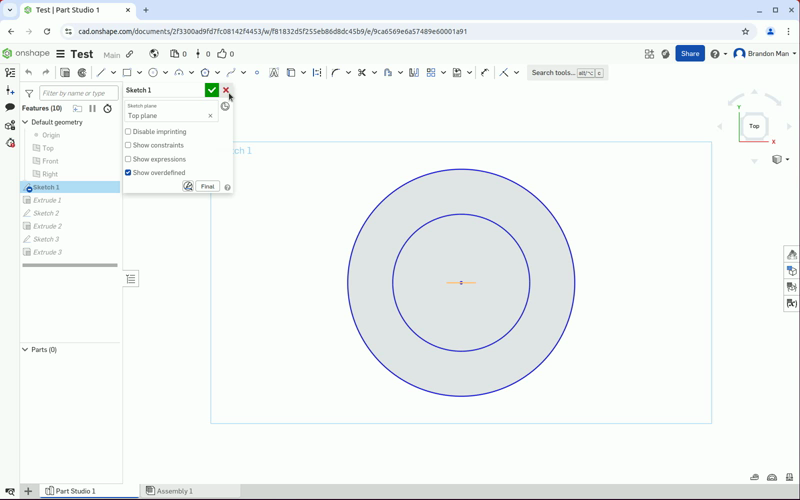
key(shift+s)
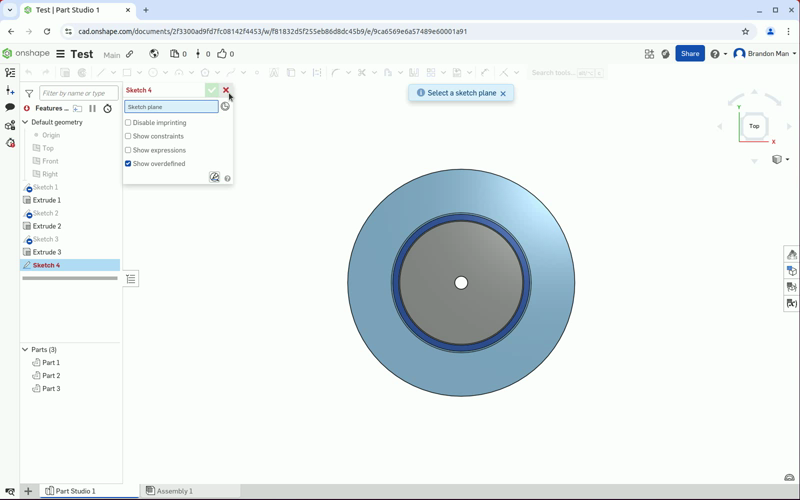
mouse_move(73, 150)
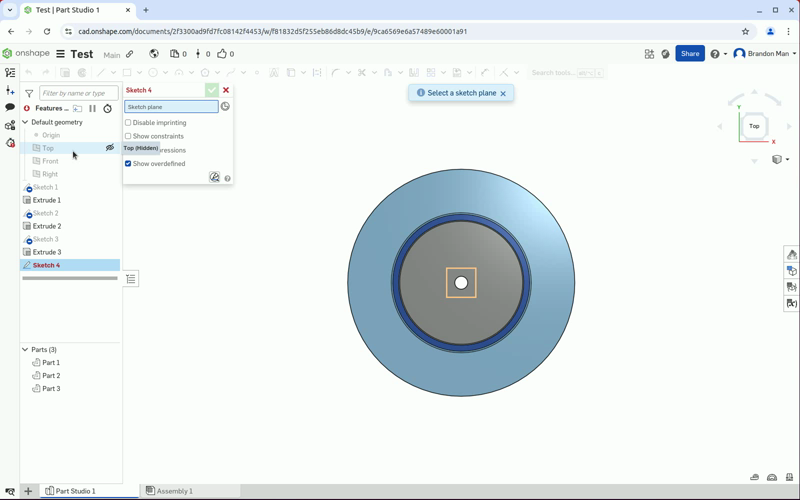
click(73, 150)
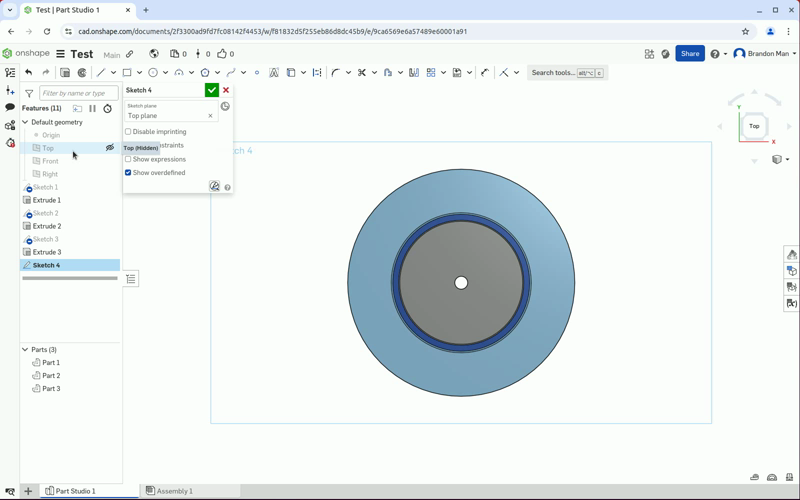
mouse_move(73, 352)
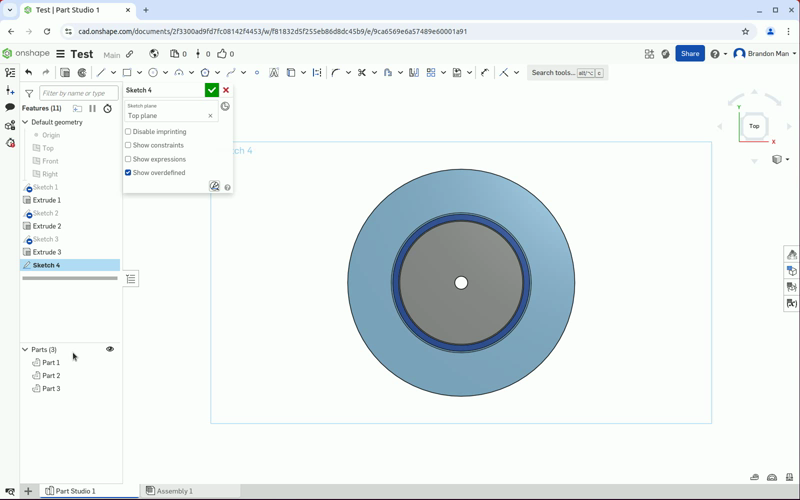
key(y)
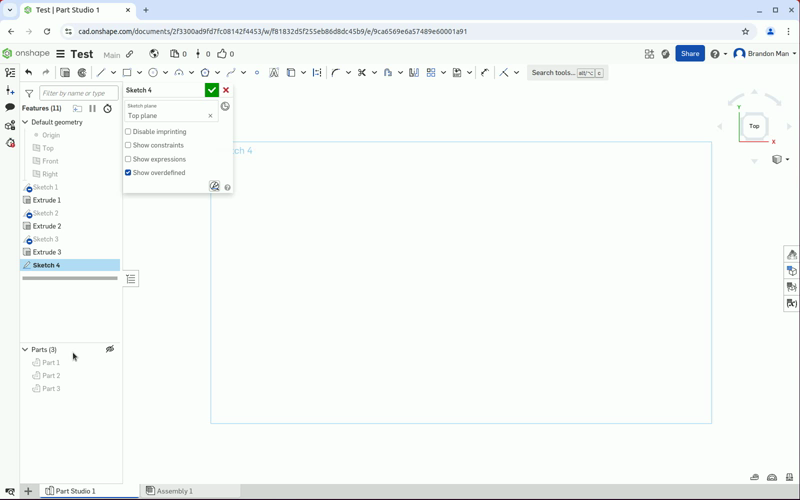
key(c)
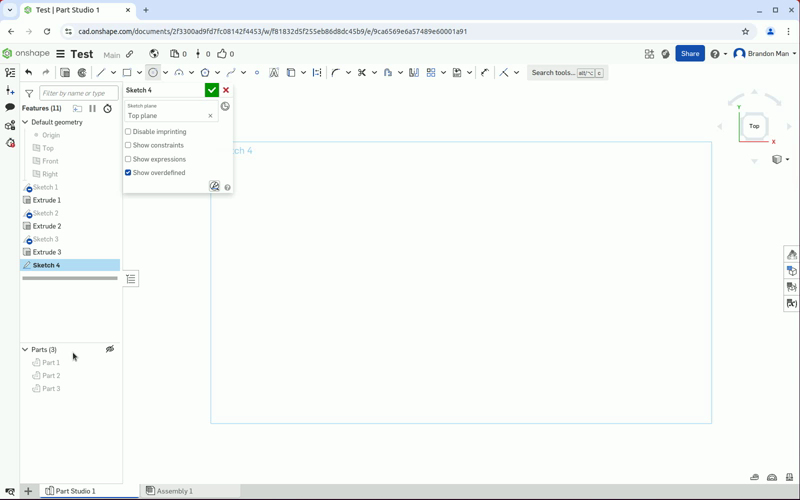
key_down(shift)
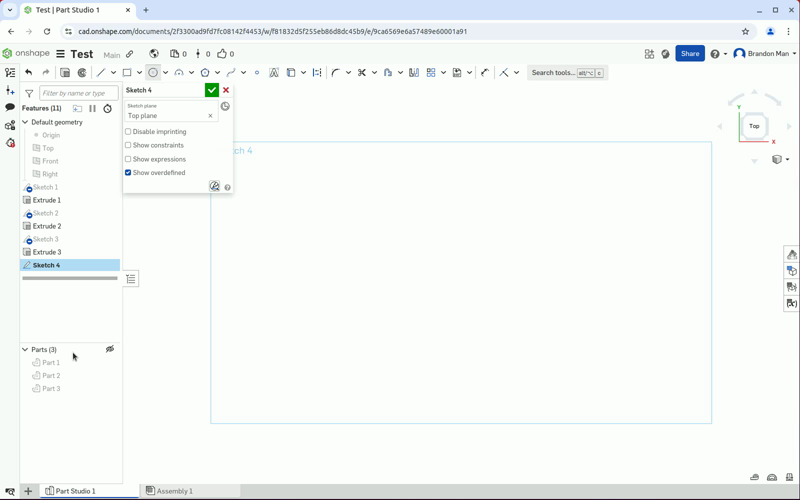
mouse_move(461, 282)
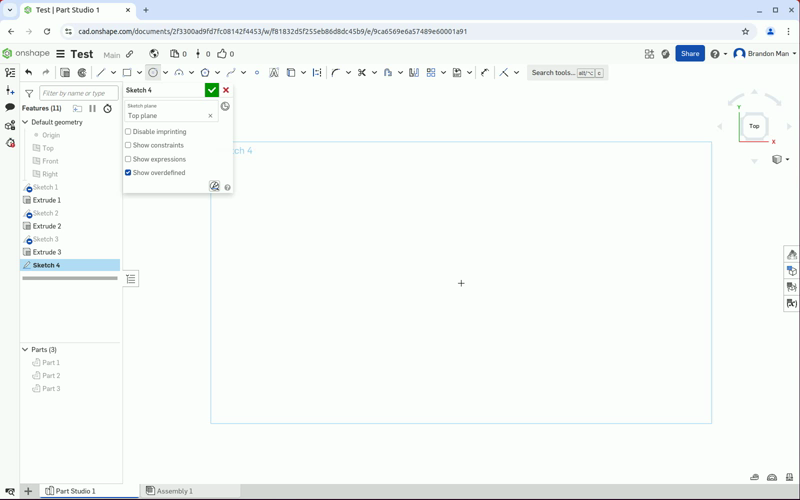
click(461, 282)
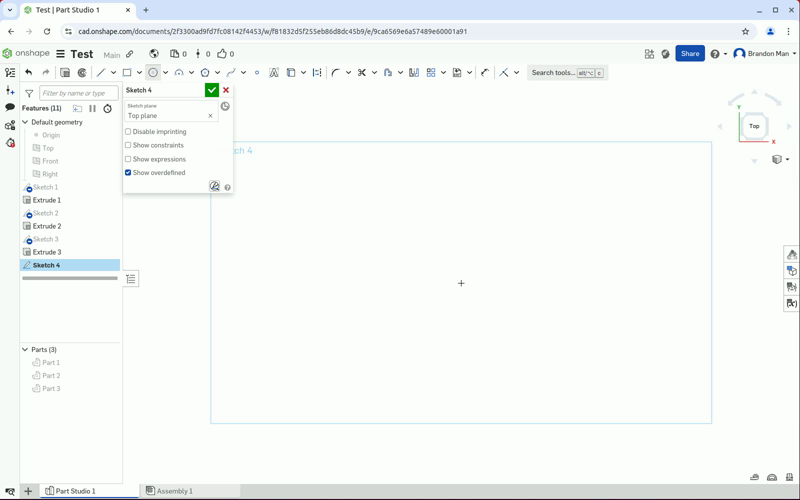
key_up(shift)
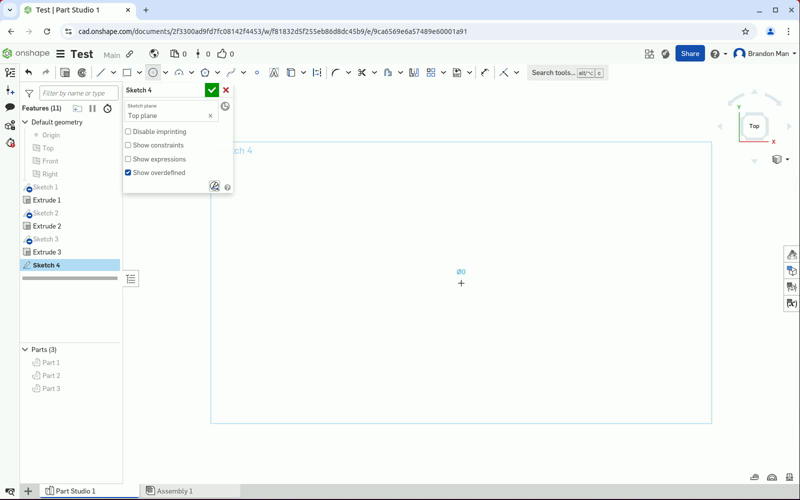
mouse_move(531, 282)
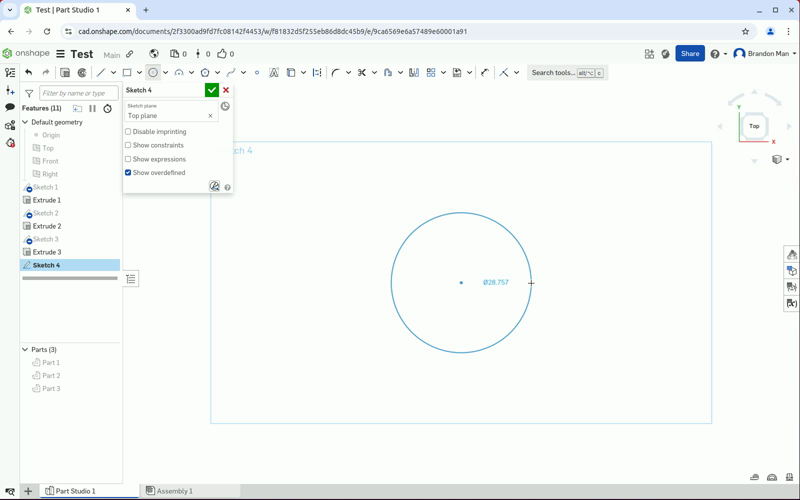
click(531, 282)
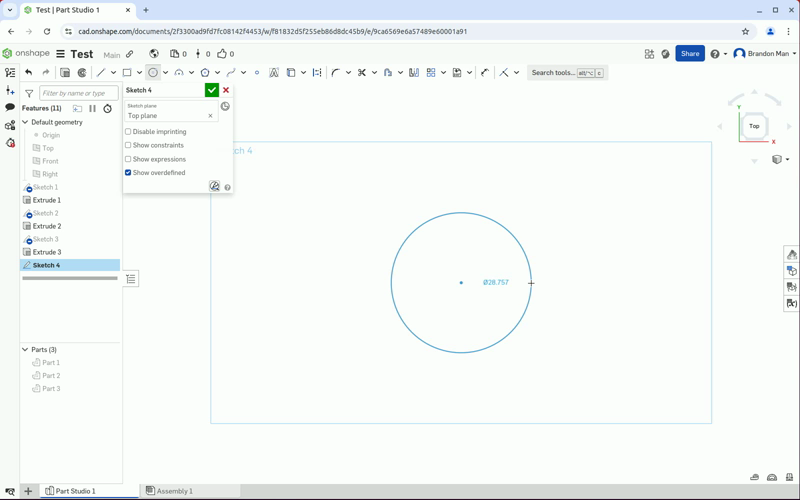
key(esc)
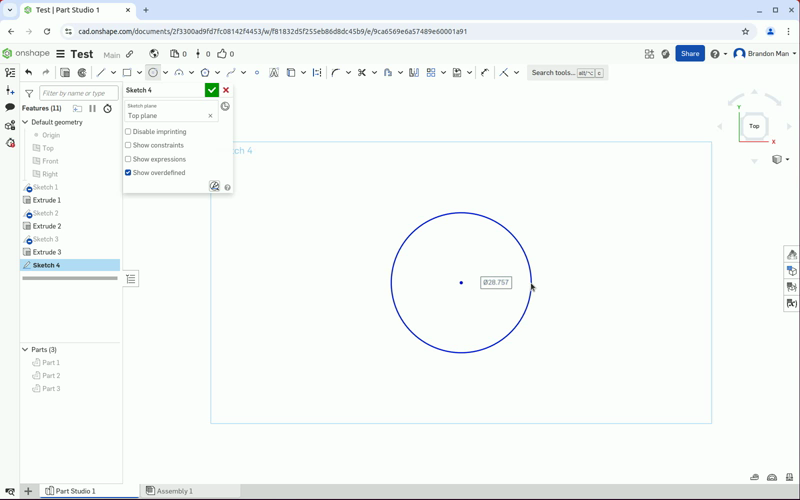
key(c)
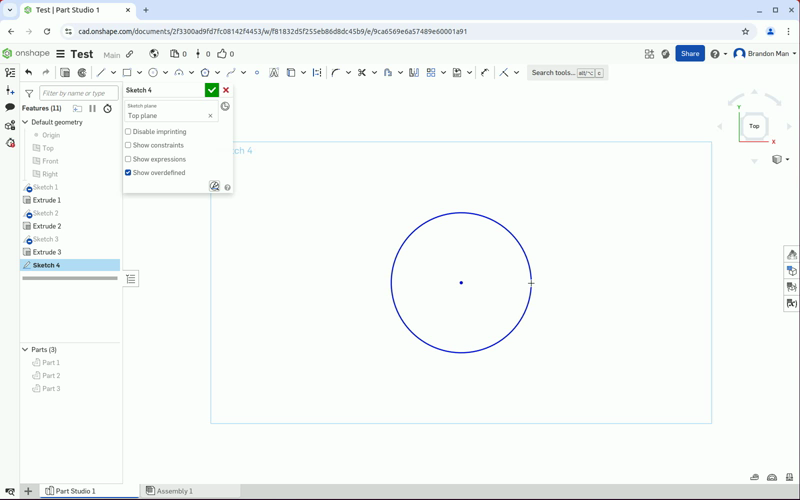
key_down(shift)
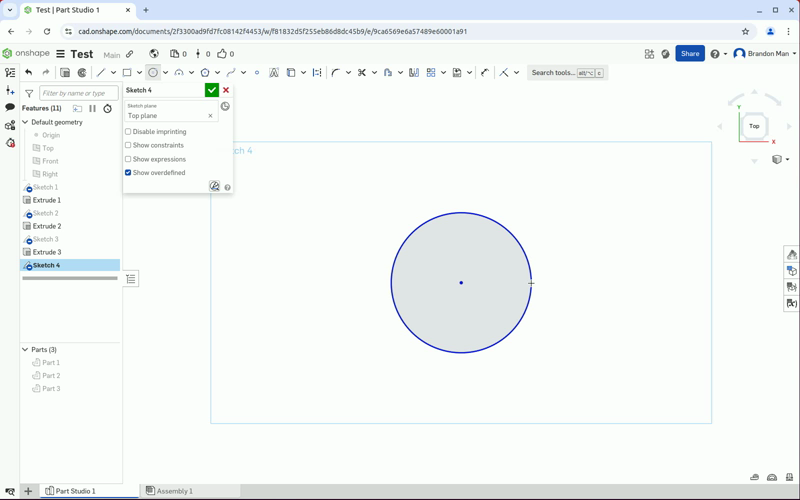
mouse_move(461, 282)
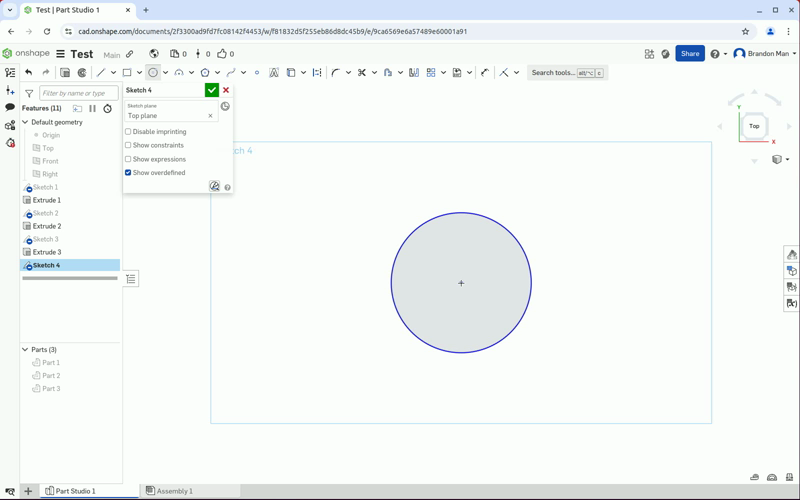
click(461, 282)
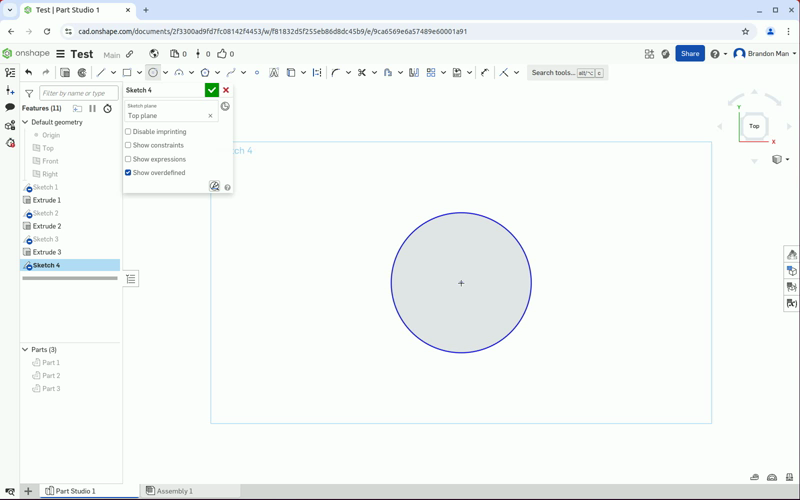
key_up(shift)
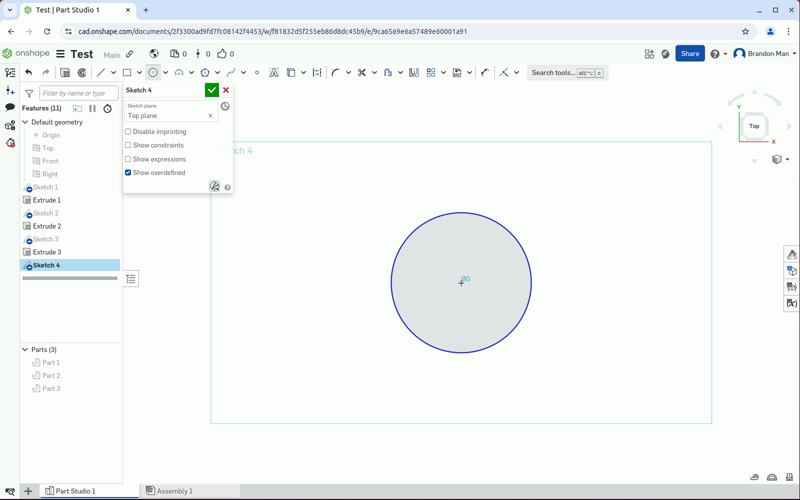
mouse_move(523, 282)
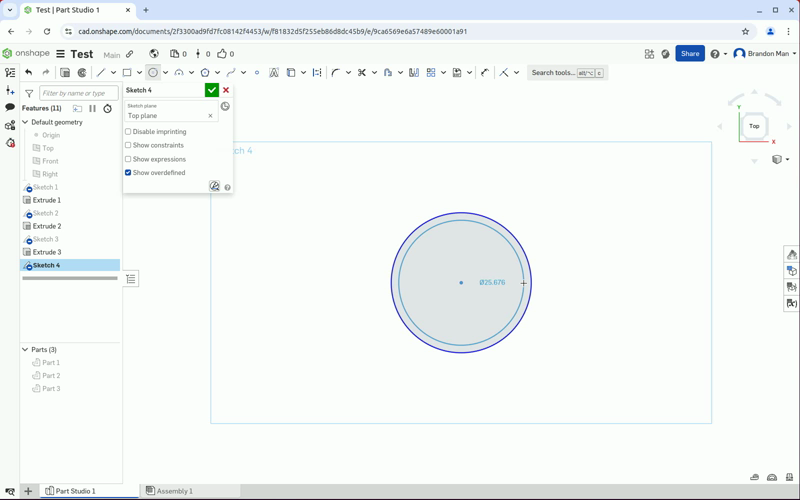
click(523, 282)
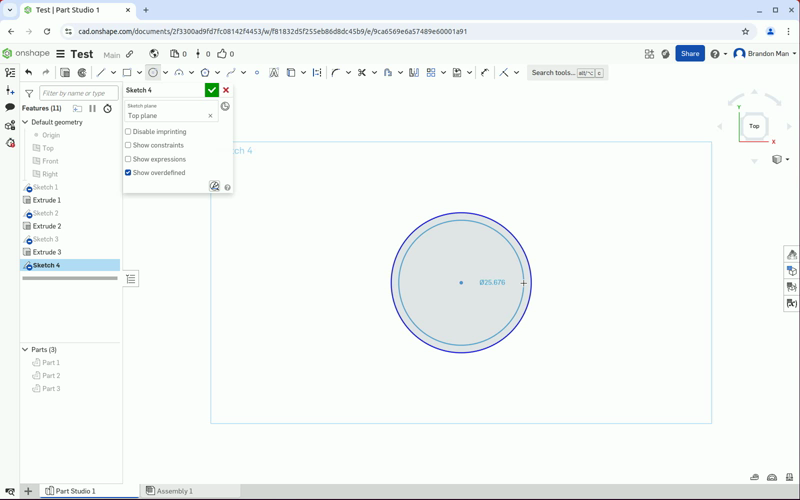
key(esc)
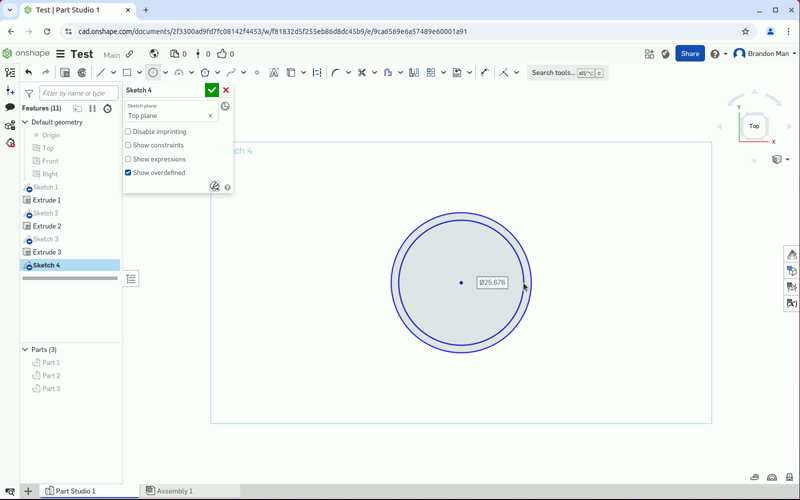
mouse_move(405, 317)
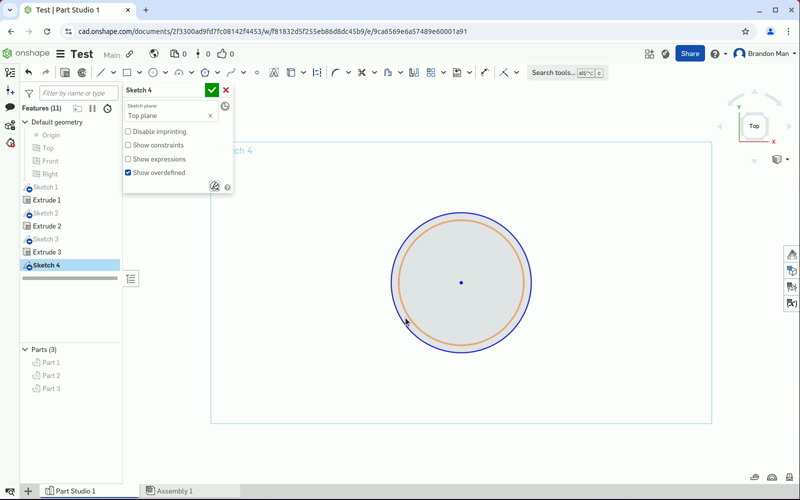
click(405, 317)
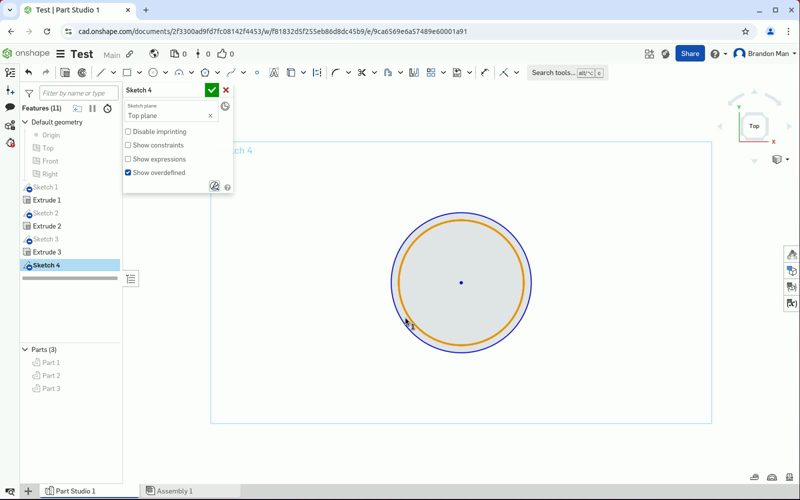
mouse_move(73, 352)
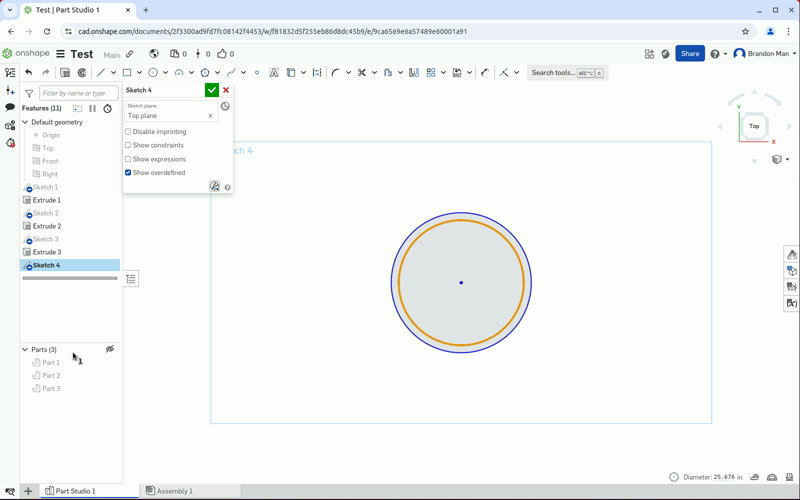
key(shift+y)
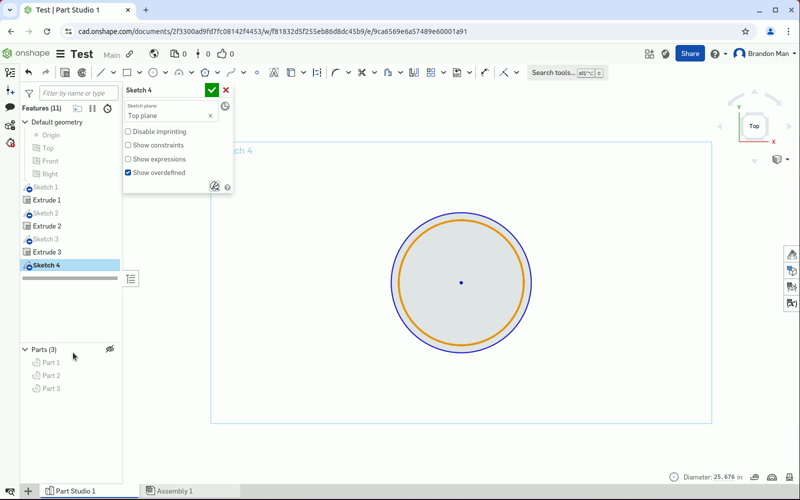
key(shift+e)
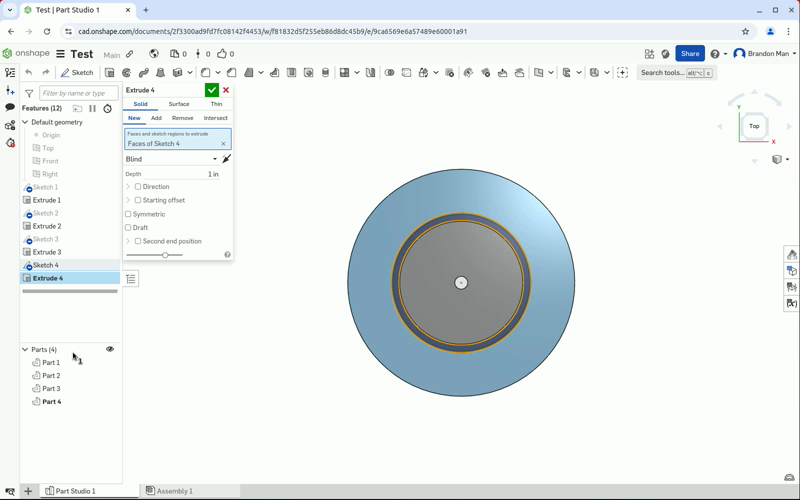
mouse_move(143, 106)
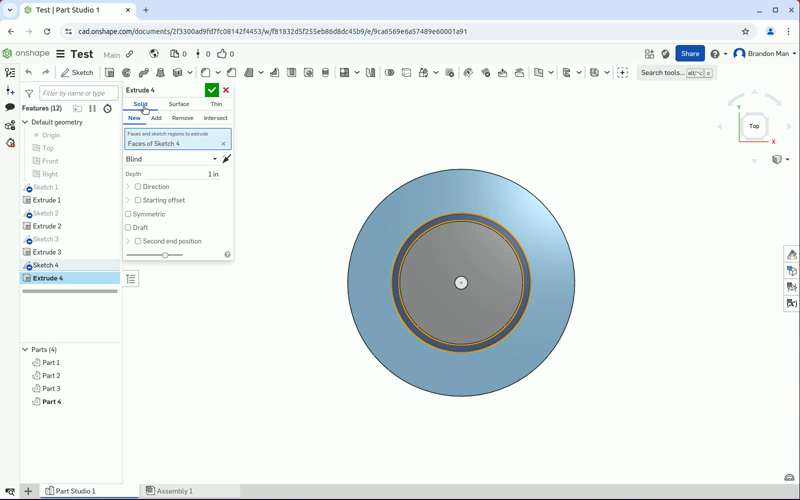
click(143, 106)
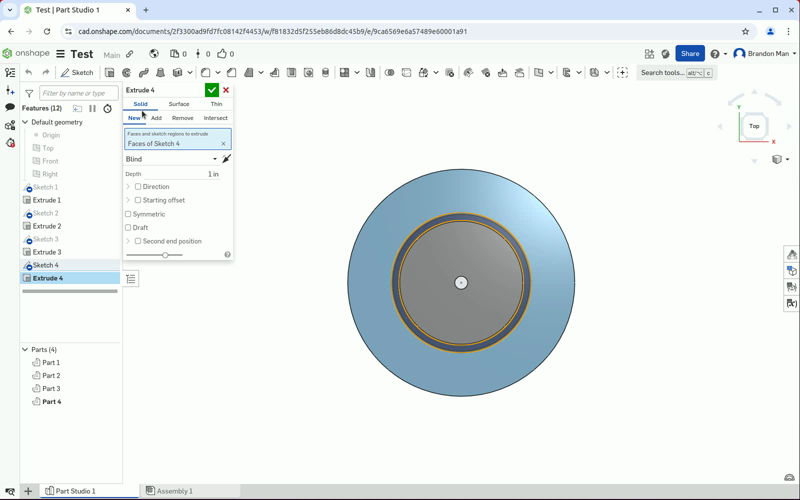
mouse_move(137, 120)
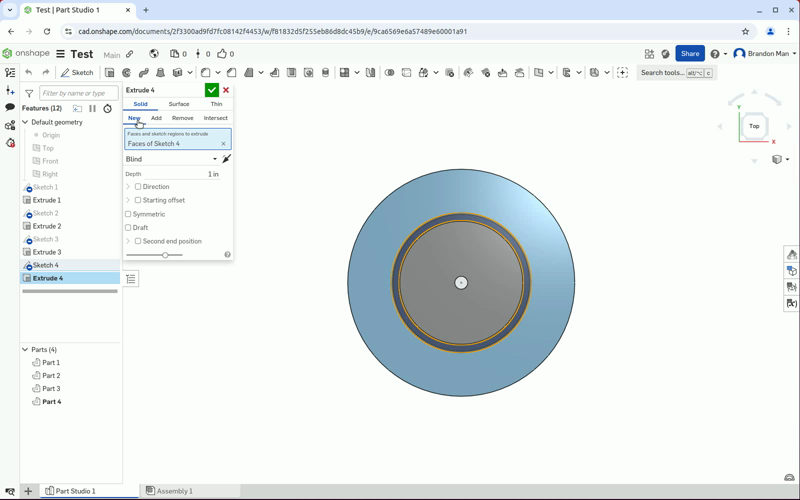
click(137, 120)
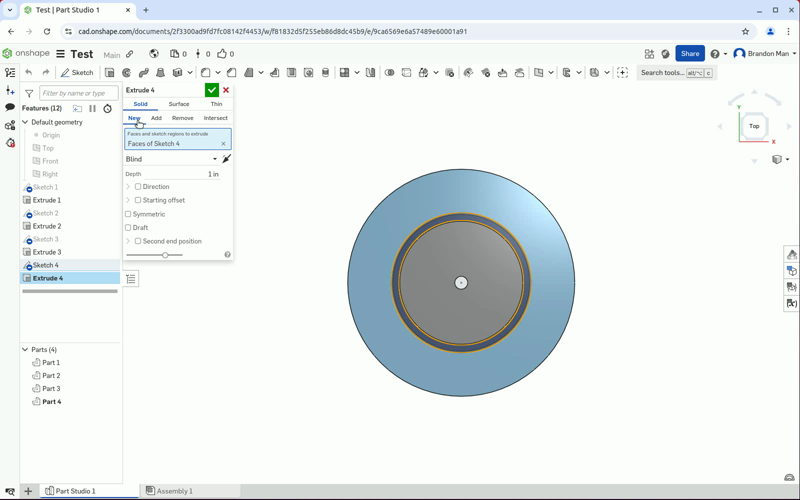
key(tab, 4)
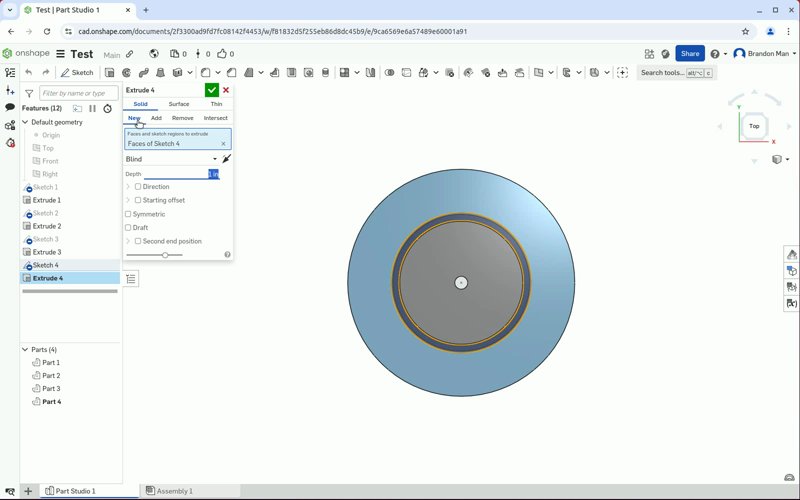
text(17.331)
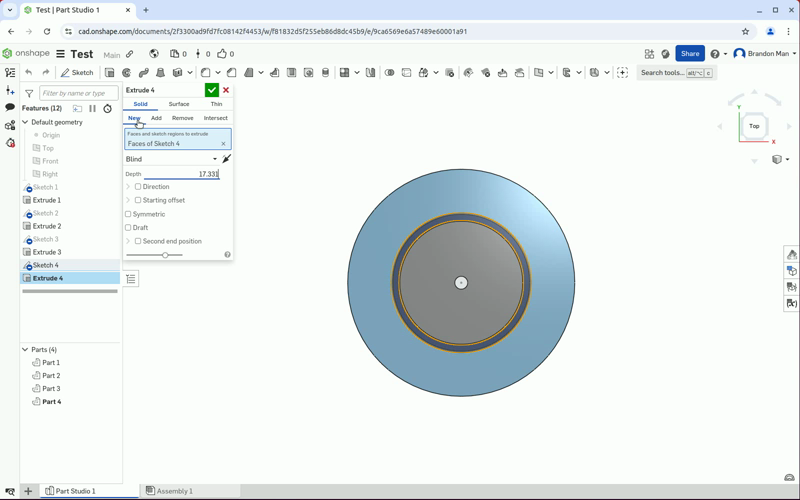
key(enter)
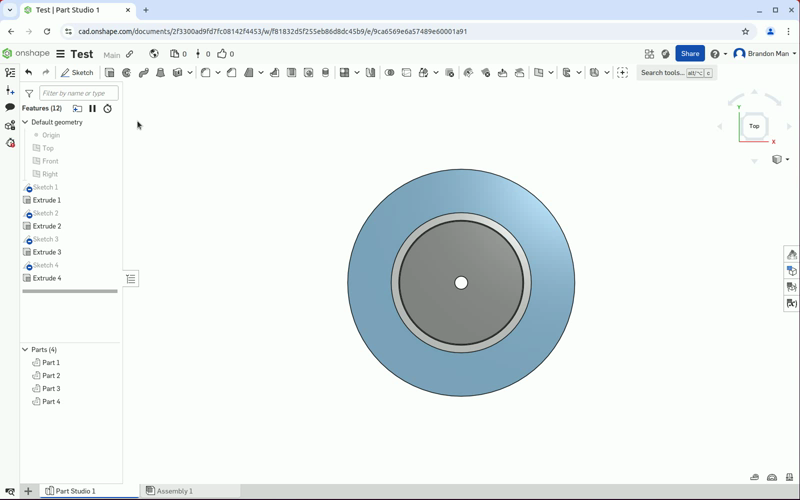
key(shift+h)
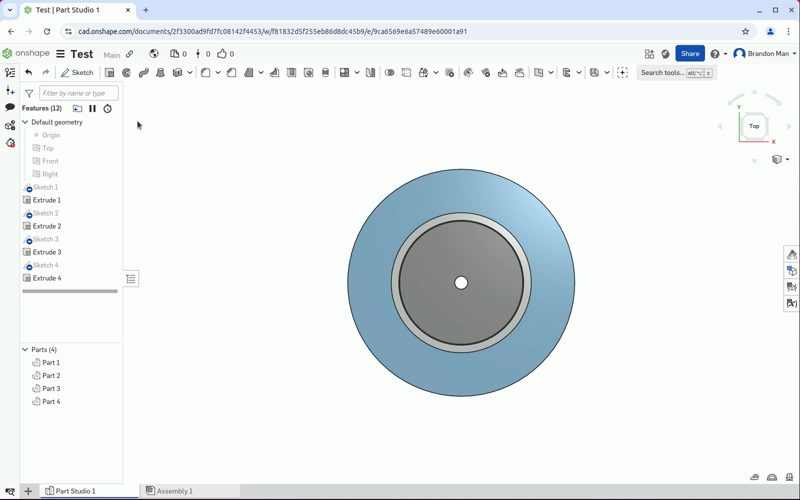
key(shift+h)
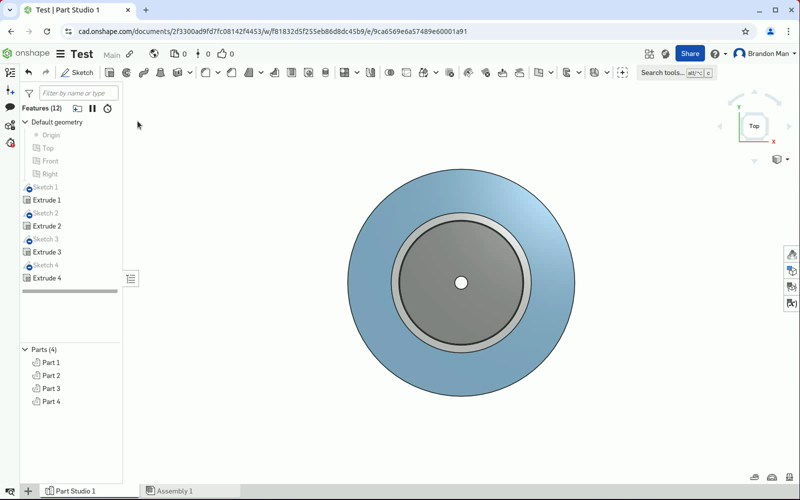
mouse_move(73, 189)
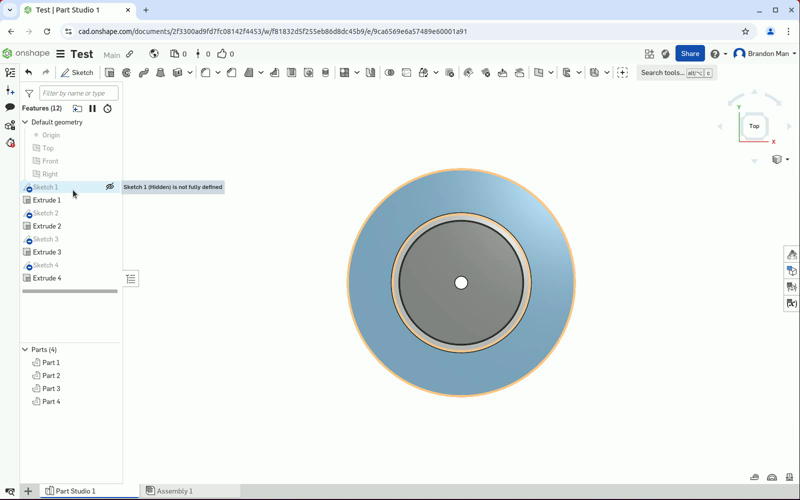
click(73, 189)
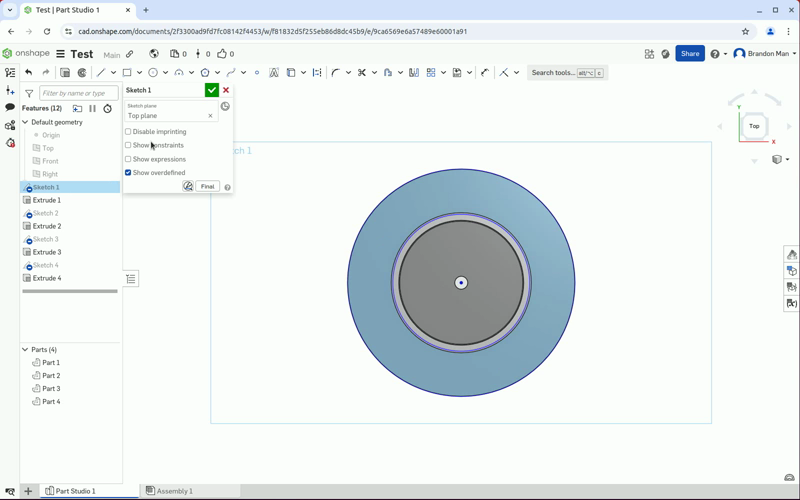
mouse_move(229, 92)
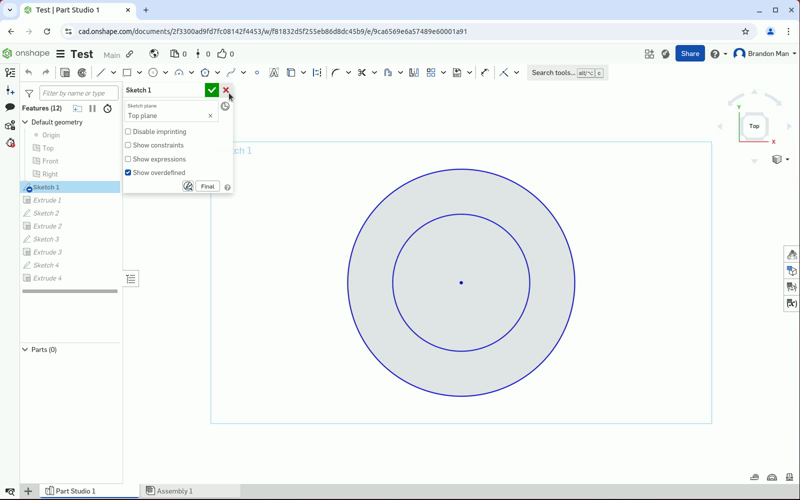
click(229, 92)
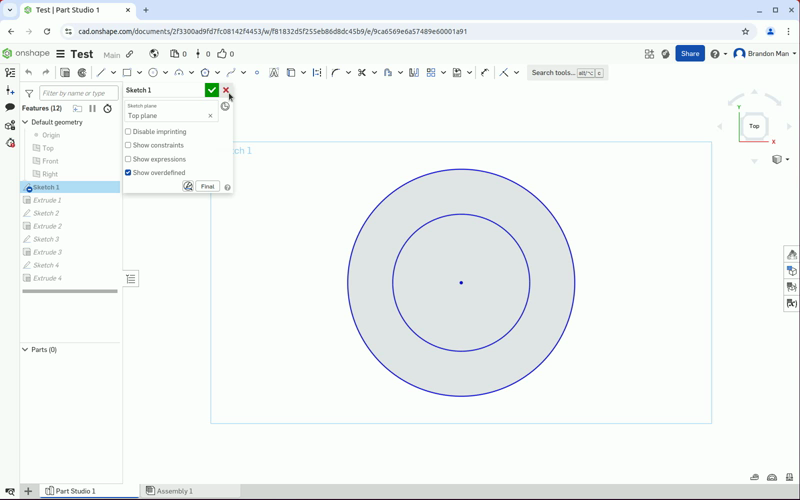
key(shift+s)
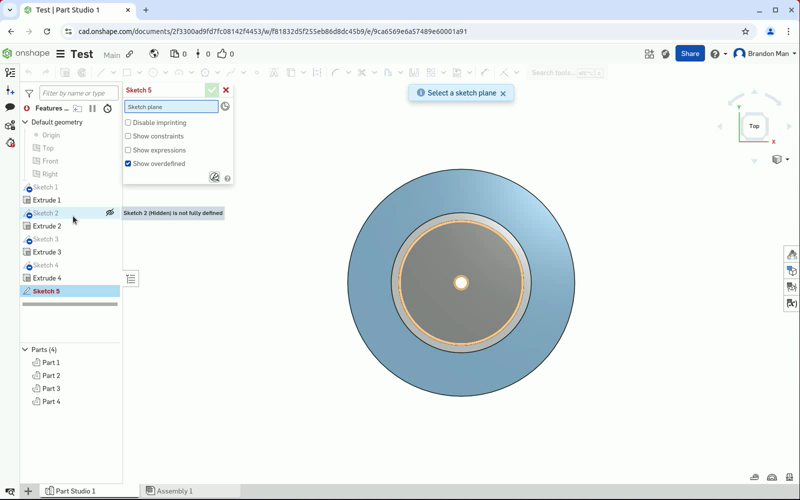
scroll(3)
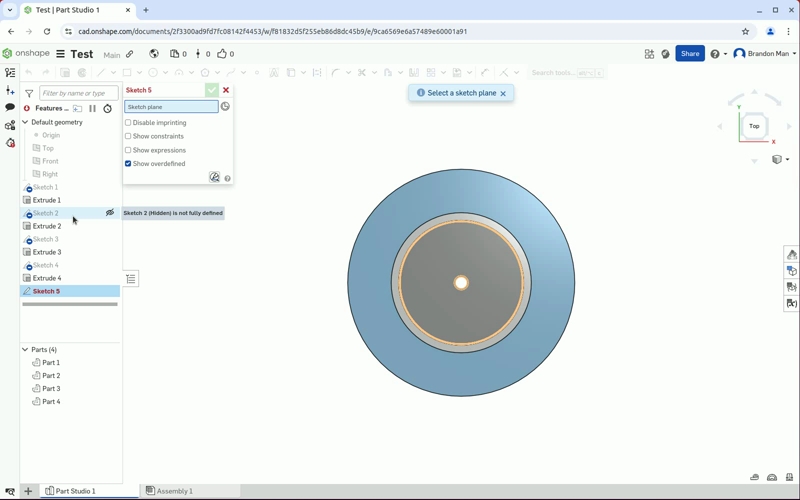
mouse_move(73, 150)
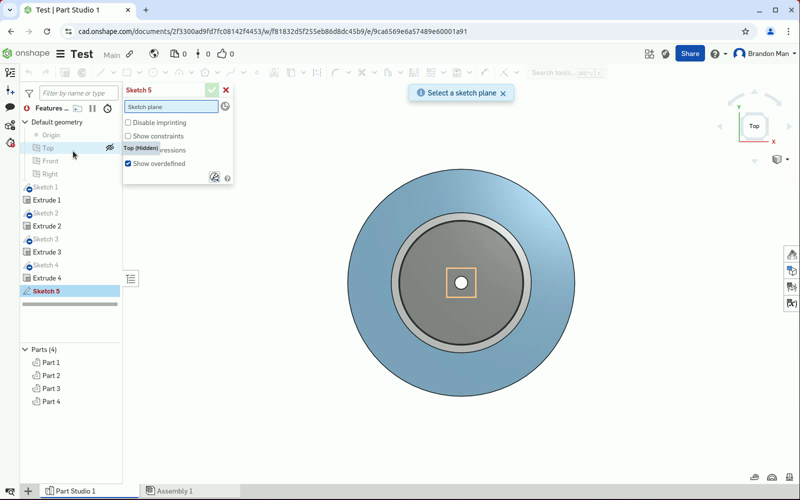
click(73, 150)
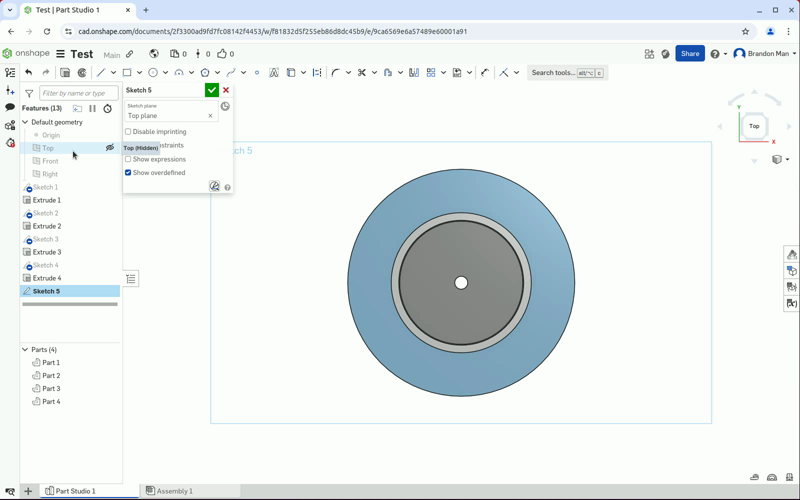
mouse_move(73, 352)
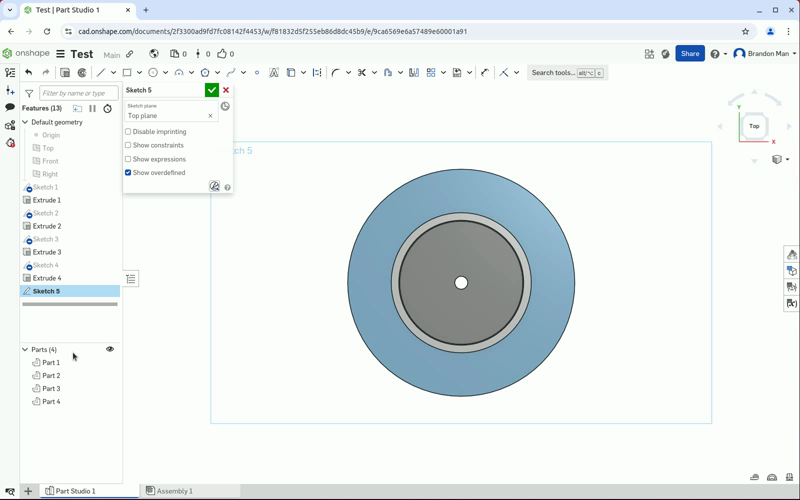
key(y)
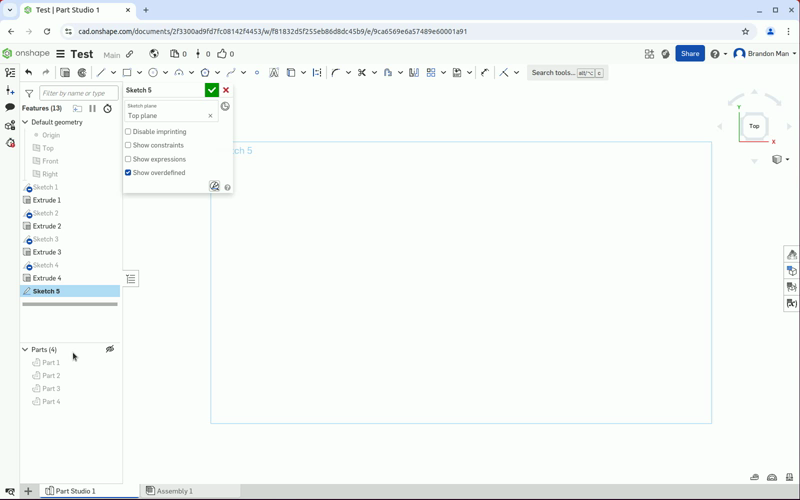
key(c)
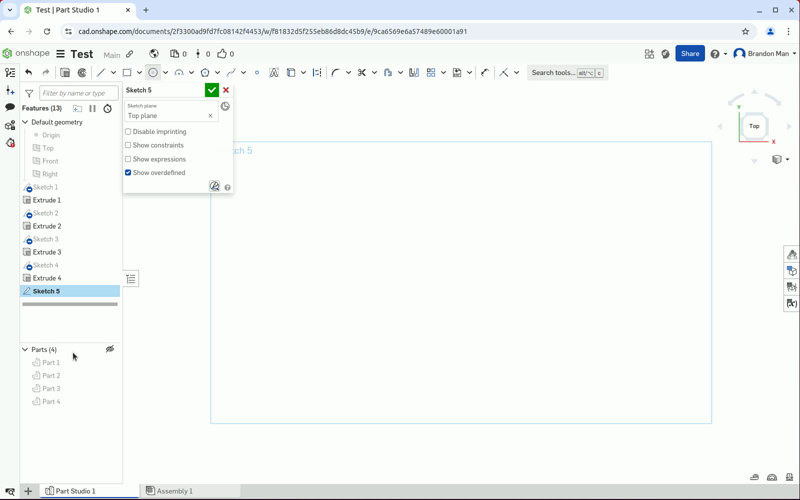
key_down(shift)
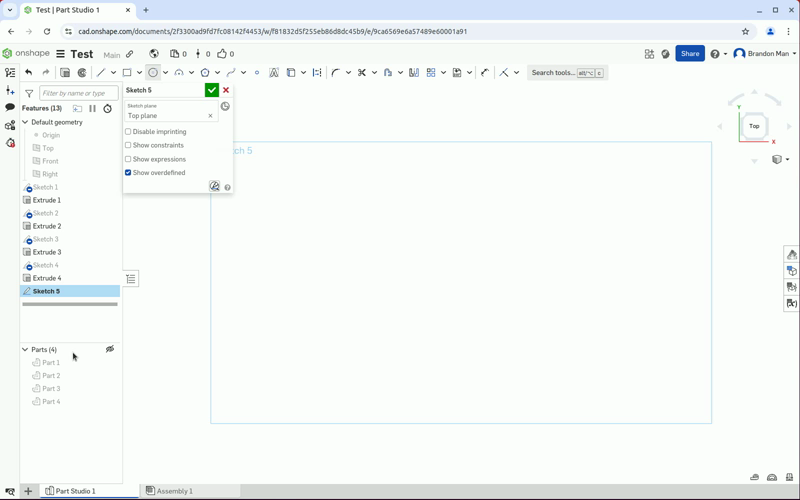
mouse_move(461, 282)
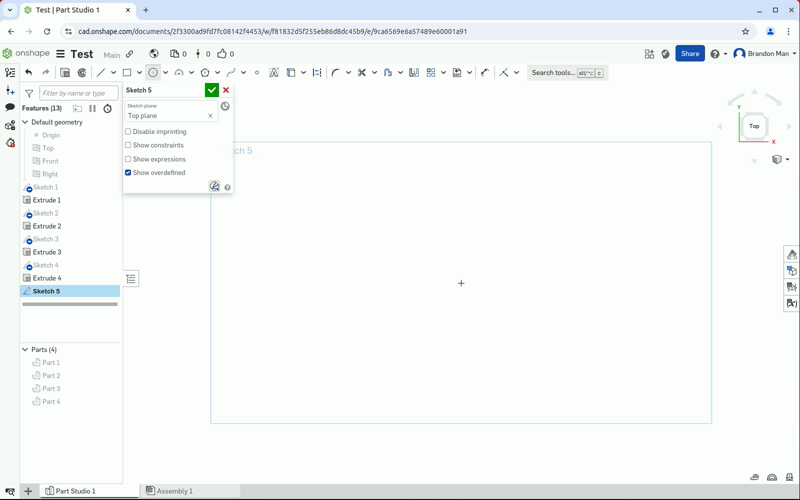
click(461, 282)
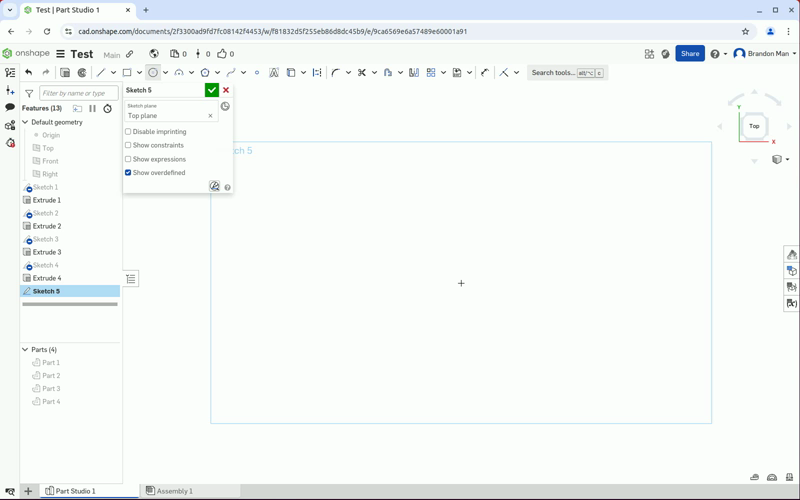
key_up(shift)
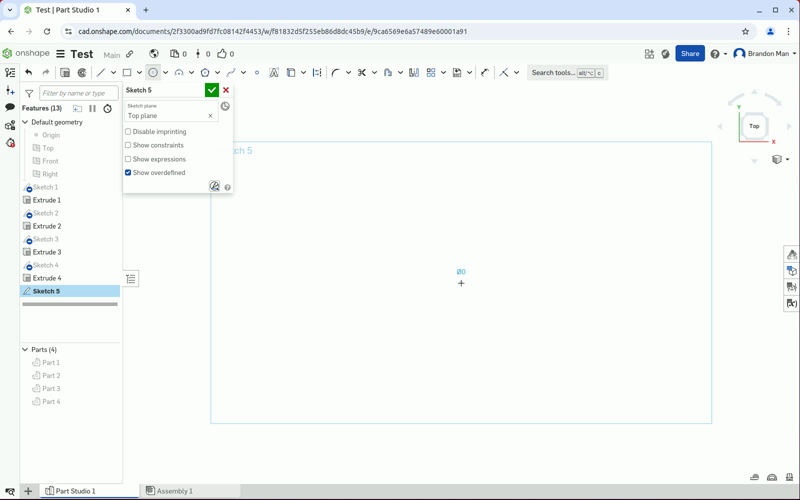
mouse_move(574, 282)
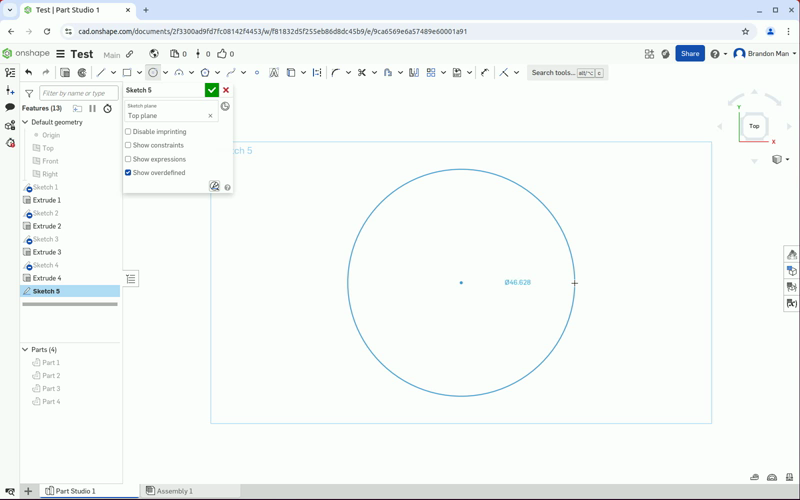
click(574, 282)
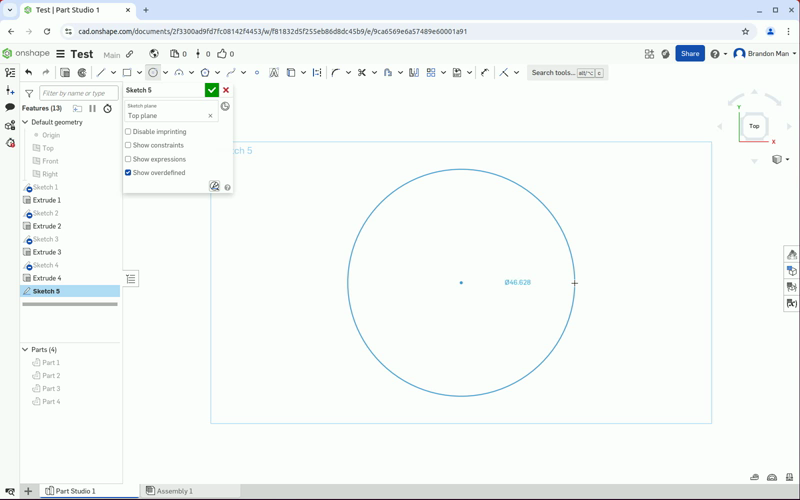
key(esc)
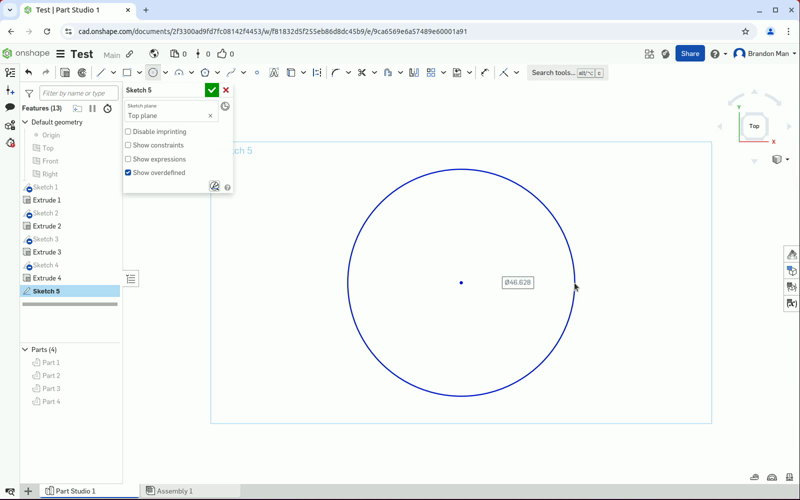
key(c)
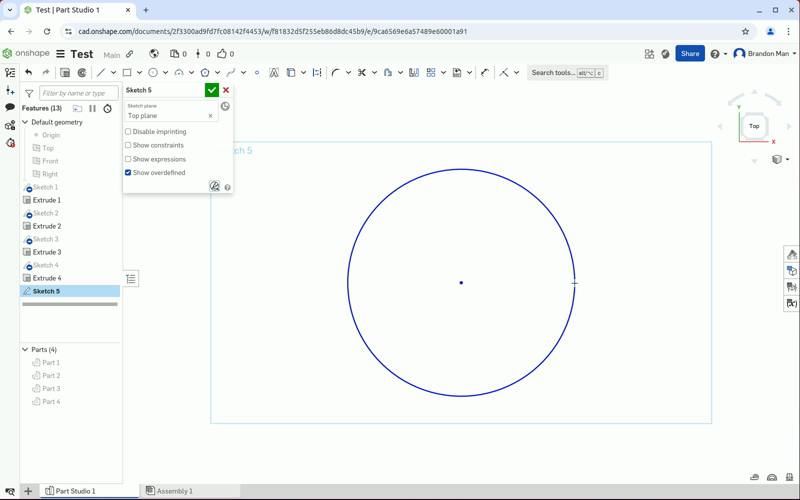
key_down(shift)
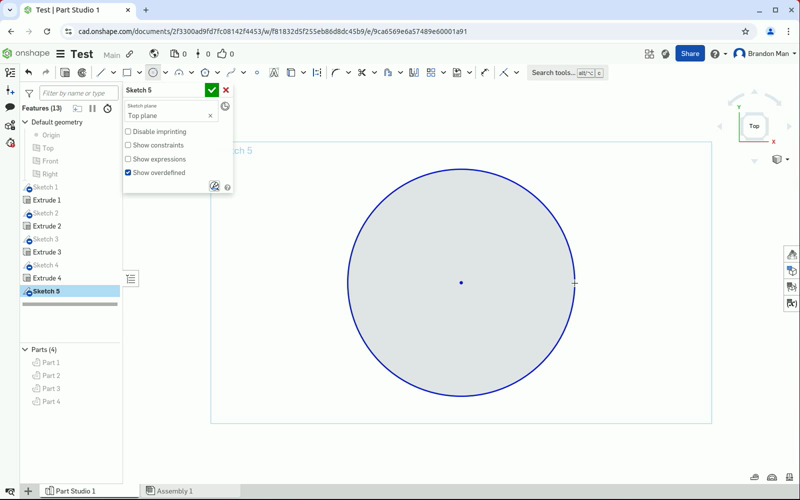
mouse_move(461, 282)
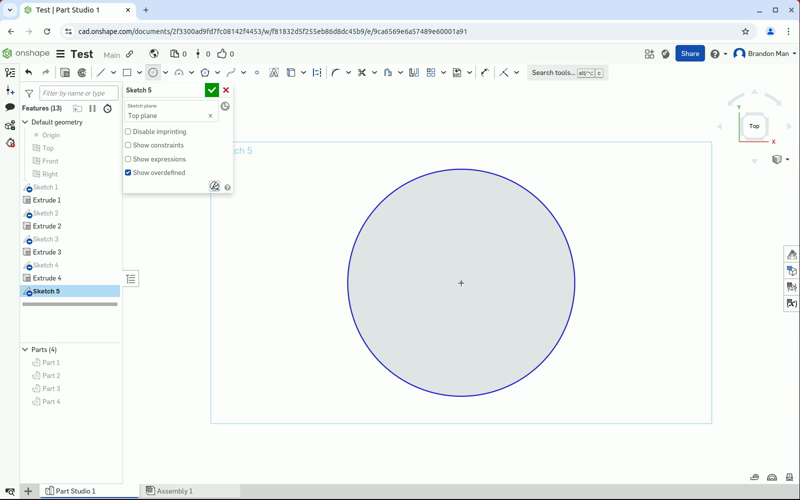
click(461, 282)
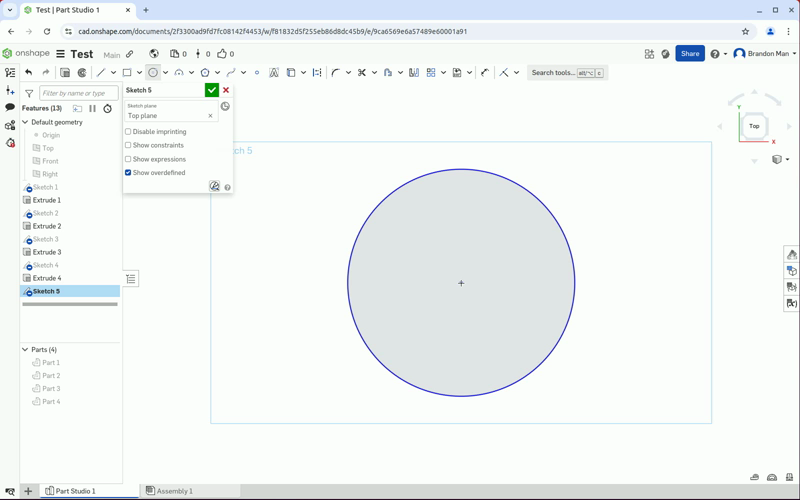
key_up(shift)
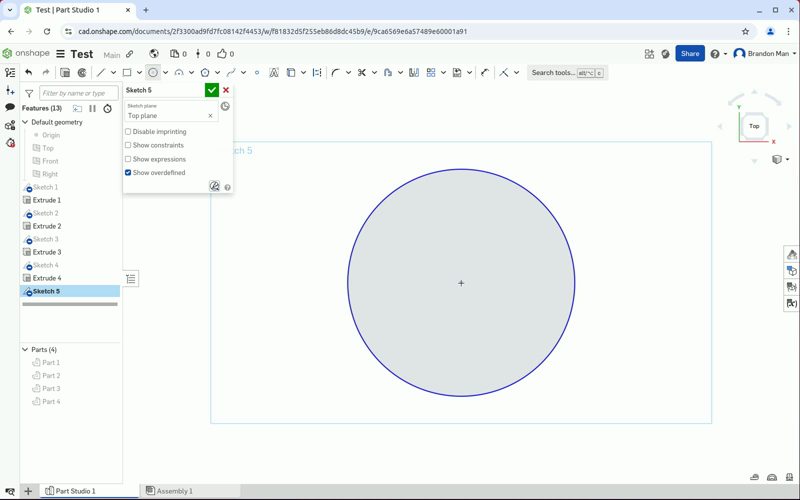
mouse_move(529, 282)
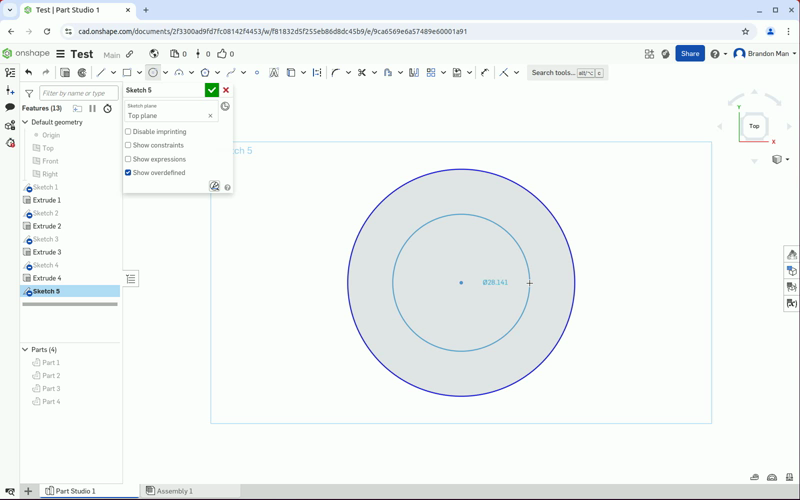
click(529, 282)
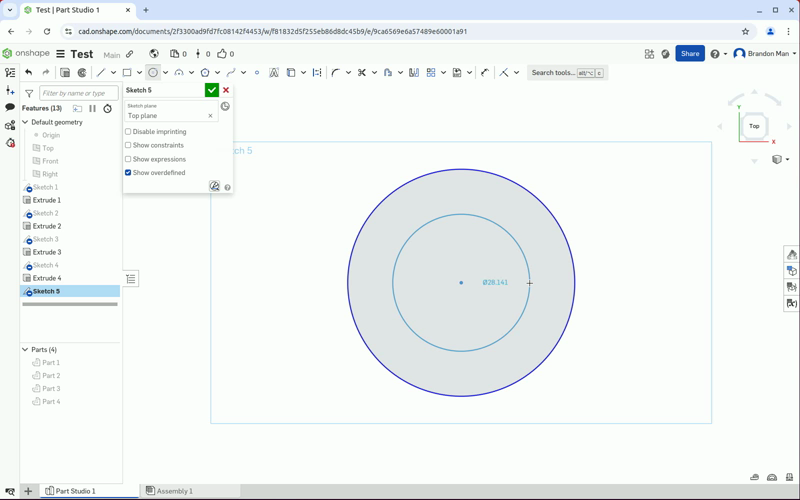
key(esc)
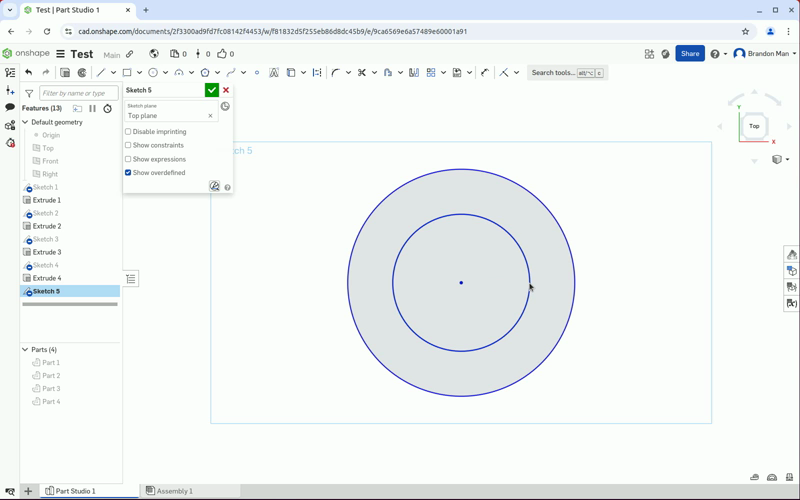
mouse_move(375, 257)
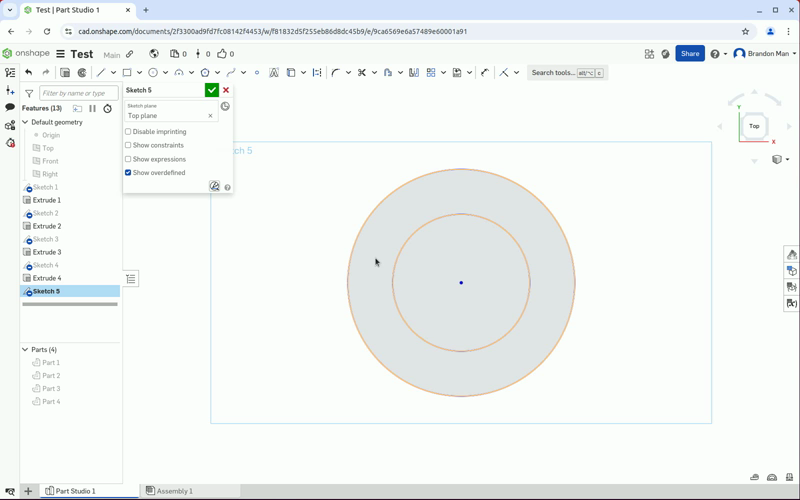
click(375, 257)
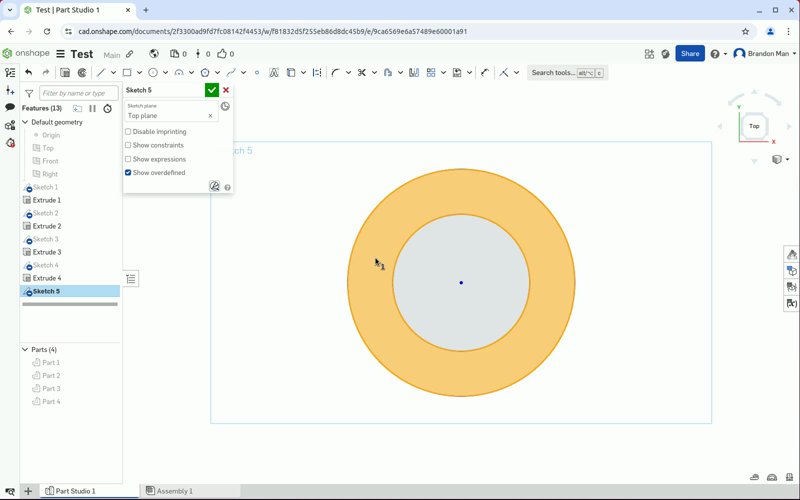
mouse_move(73, 352)
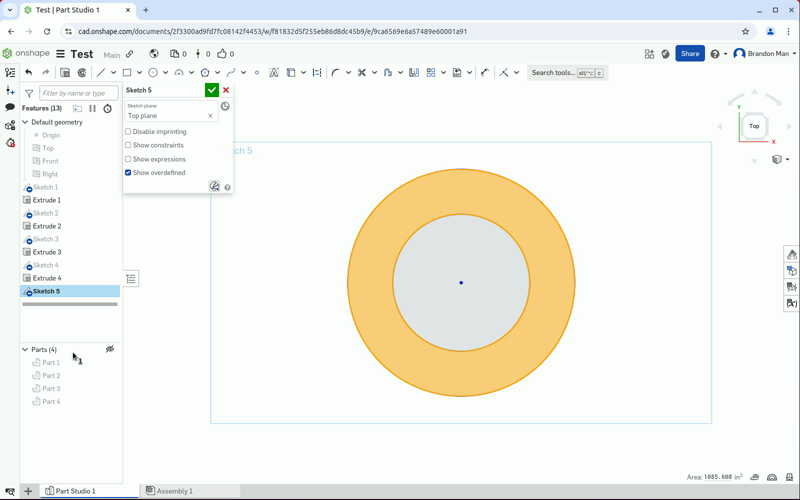
key(shift+y)
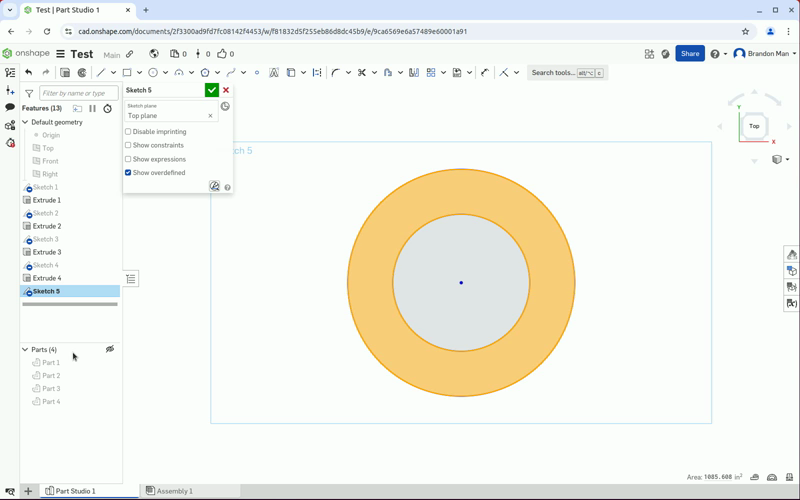
key(shift+e)
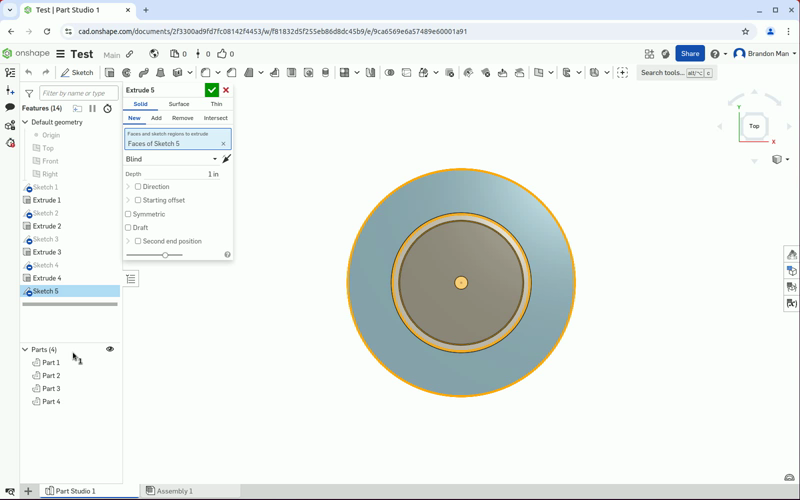
mouse_move(143, 106)
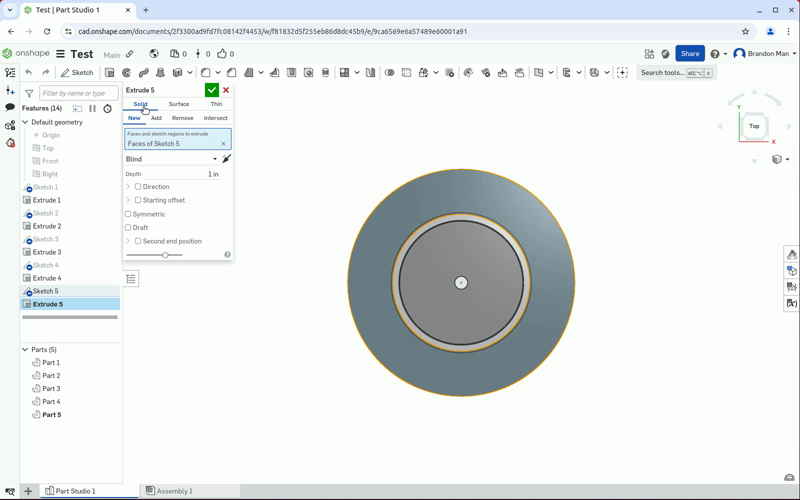
click(143, 106)
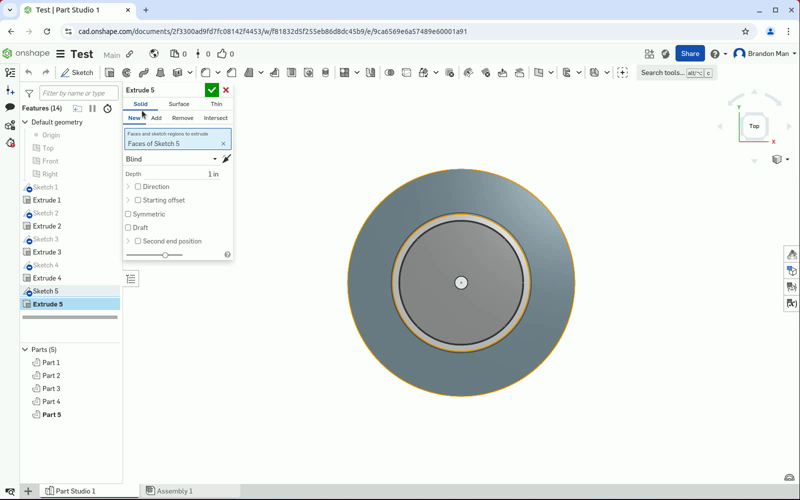
mouse_move(137, 120)
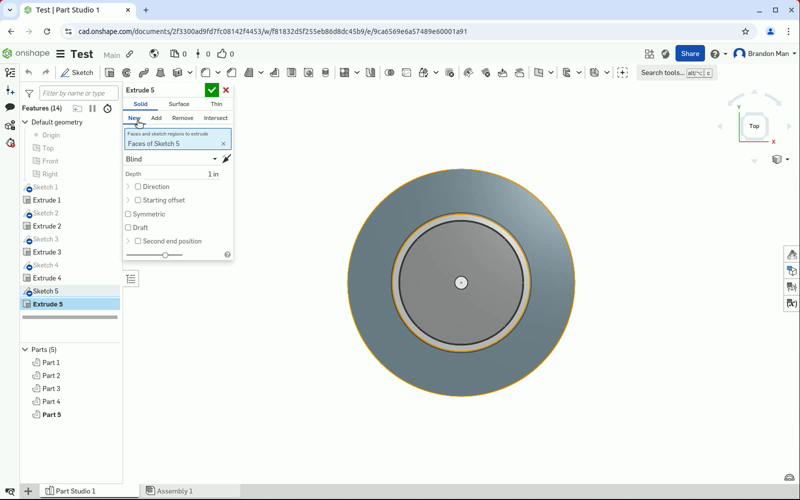
click(137, 120)
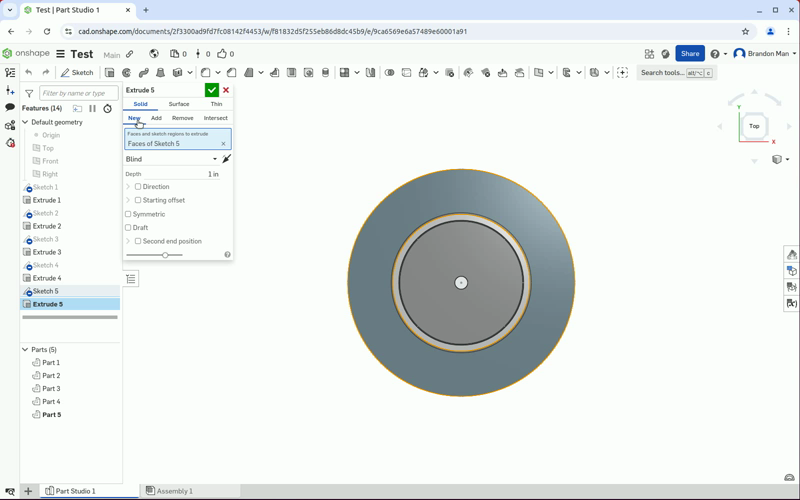
key(tab, 4)
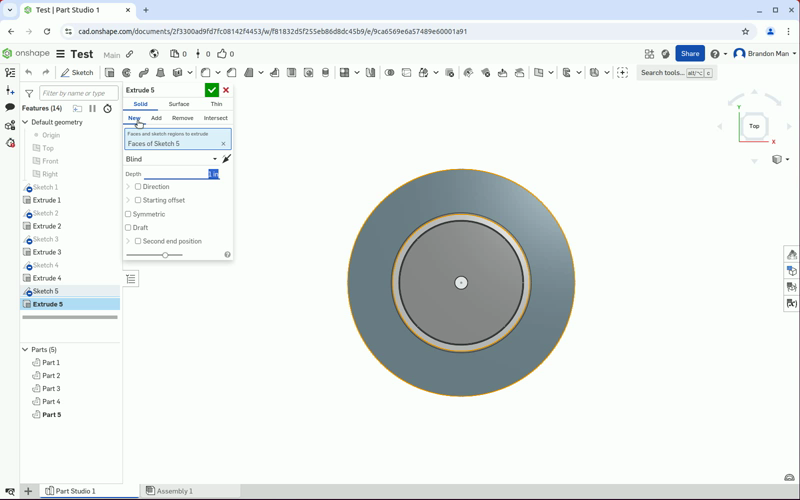
text(1.685)
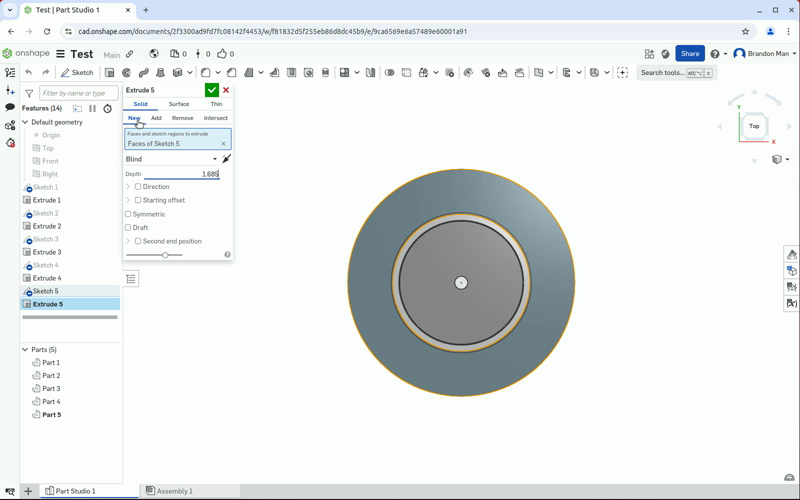
key(enter)
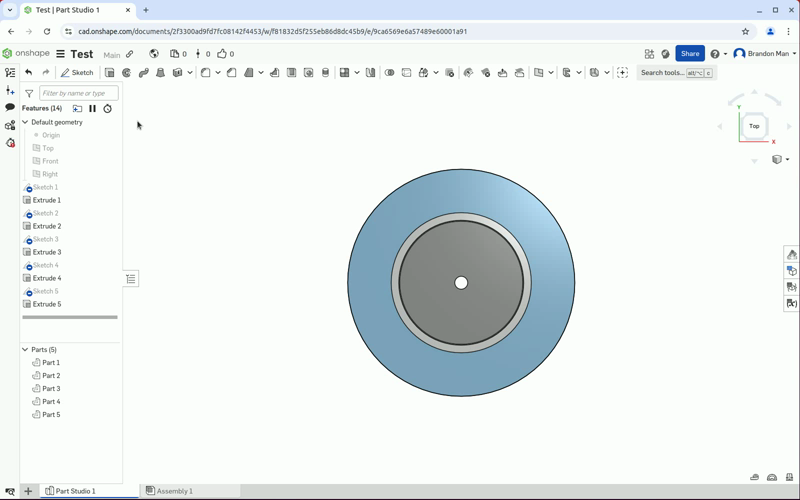
key(shift+h)
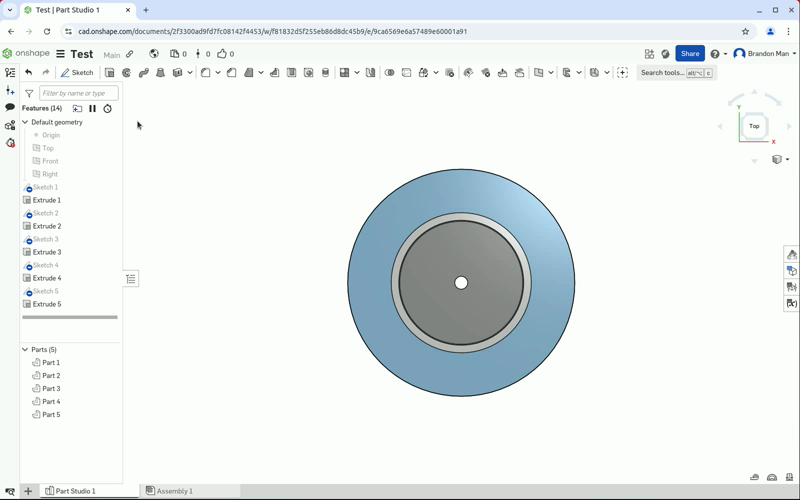
key(shift+h)
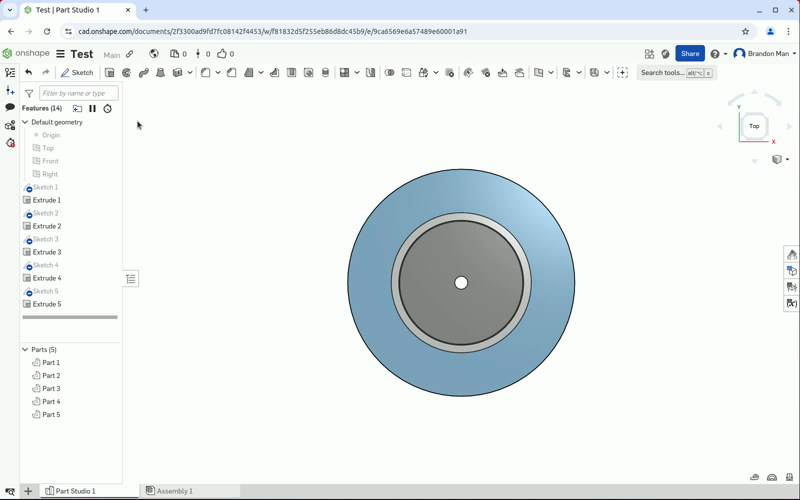
key(shift+7)
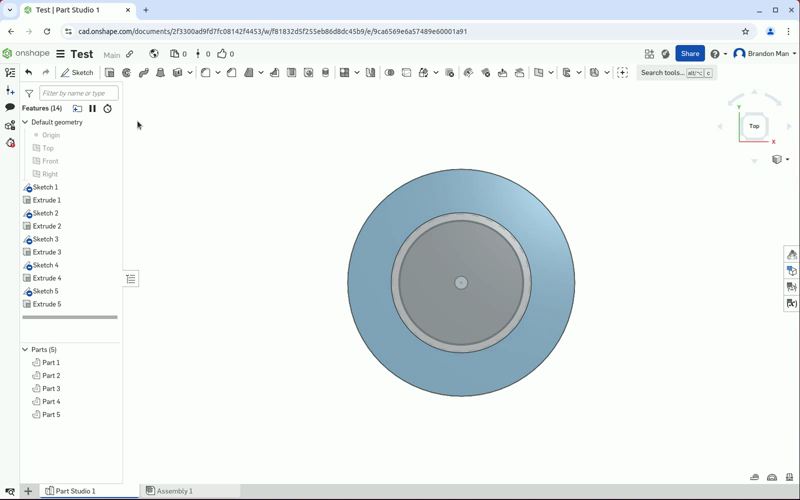
key(up, 3)
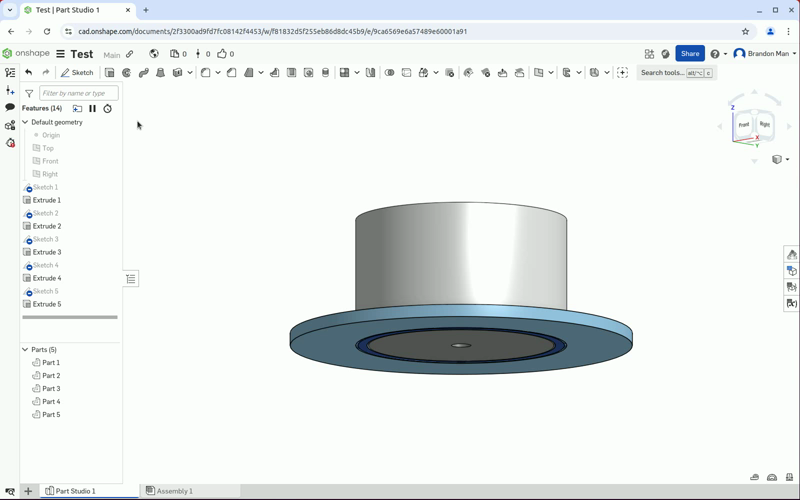
key(left, 3)
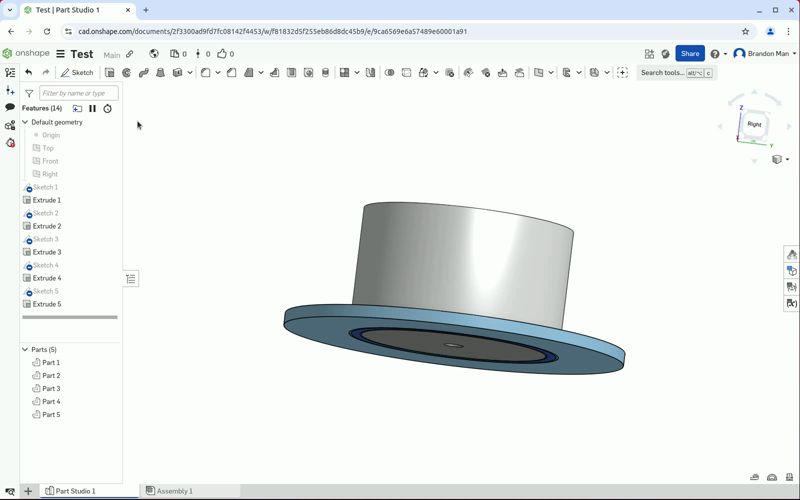
key(right, 3)
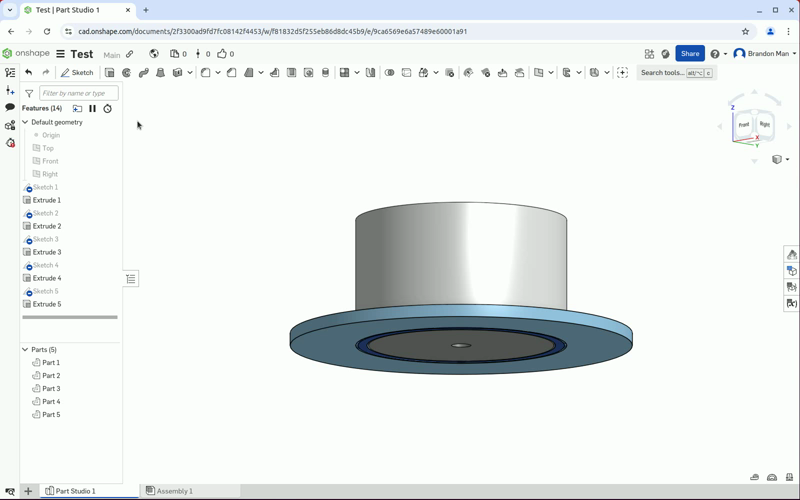
key(down, 3)
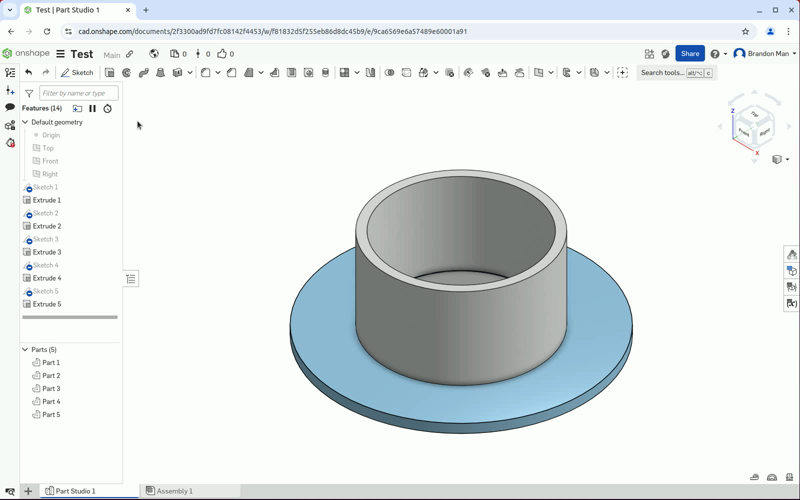
mouse_move(73, 189)
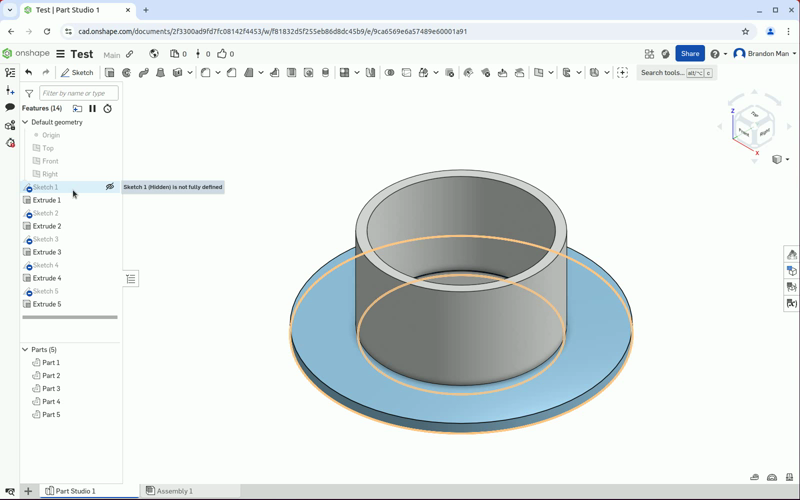
click(73, 189)